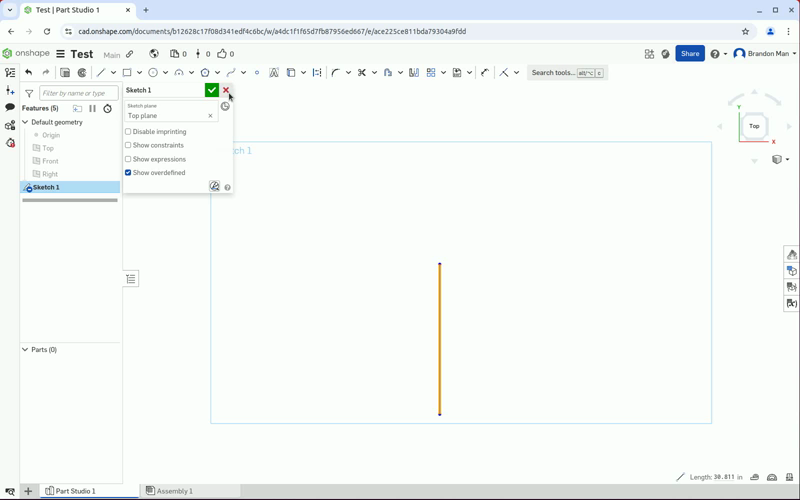
key(shift+h)
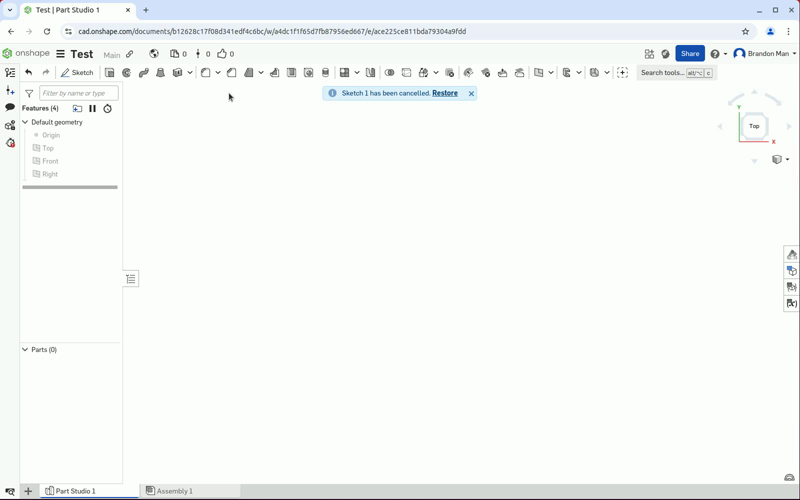
mouse_move(73, 352)
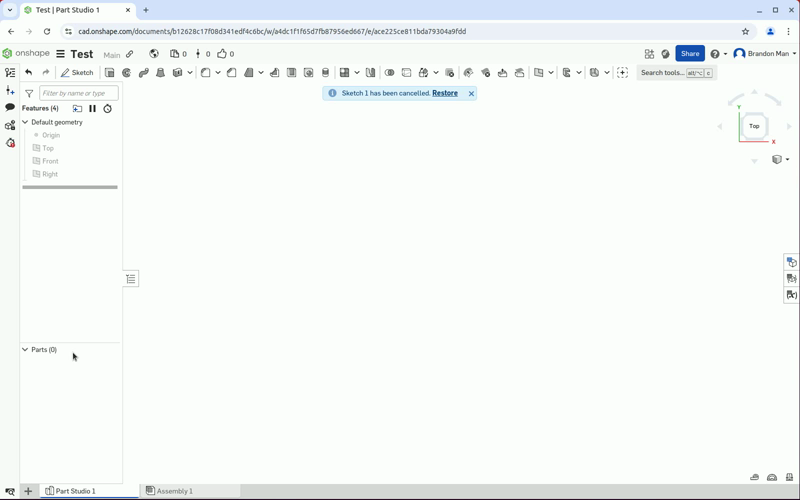
key(y)
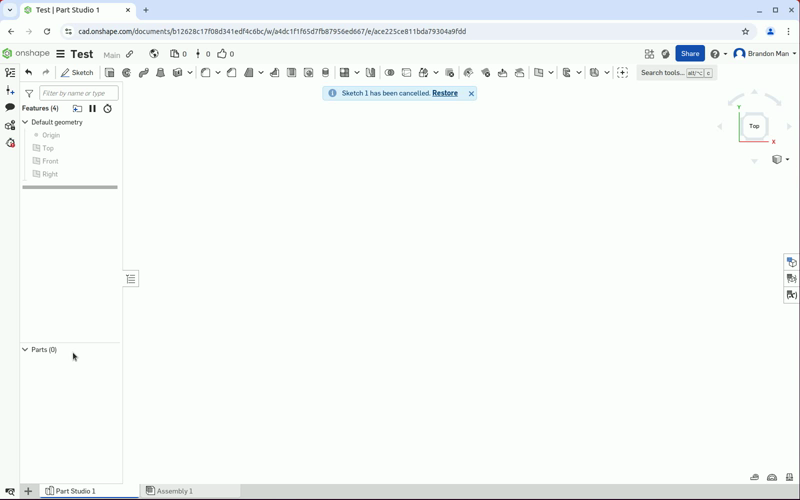
key(shift+p)
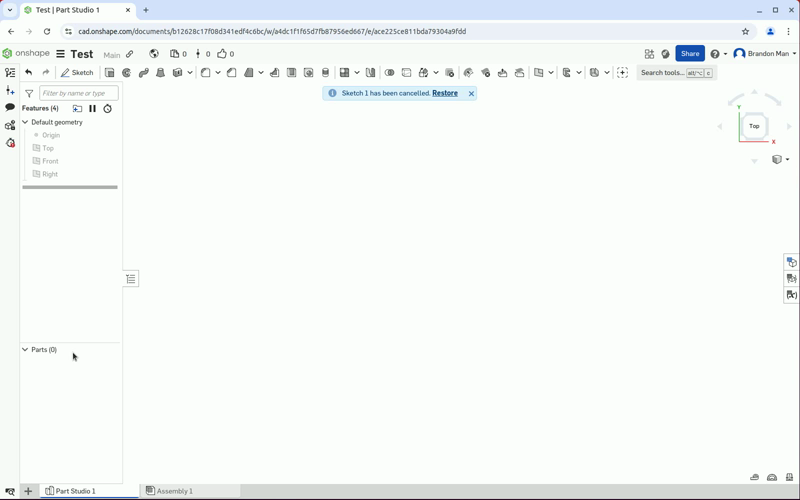
key(space)
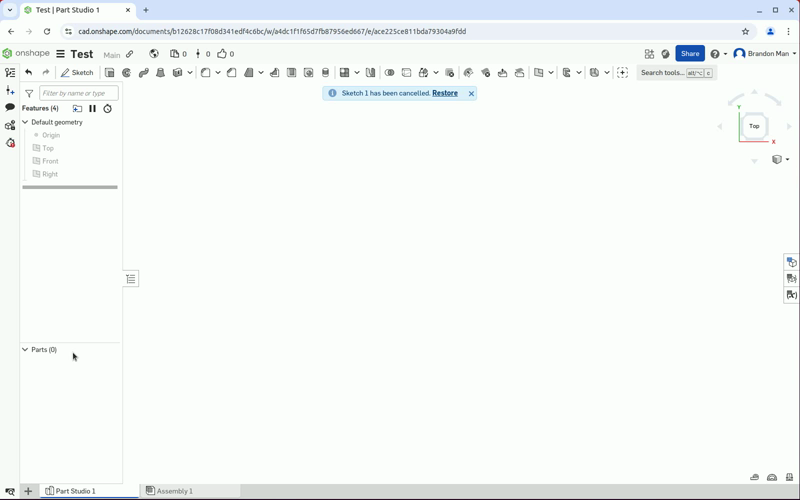
key_down(shift)
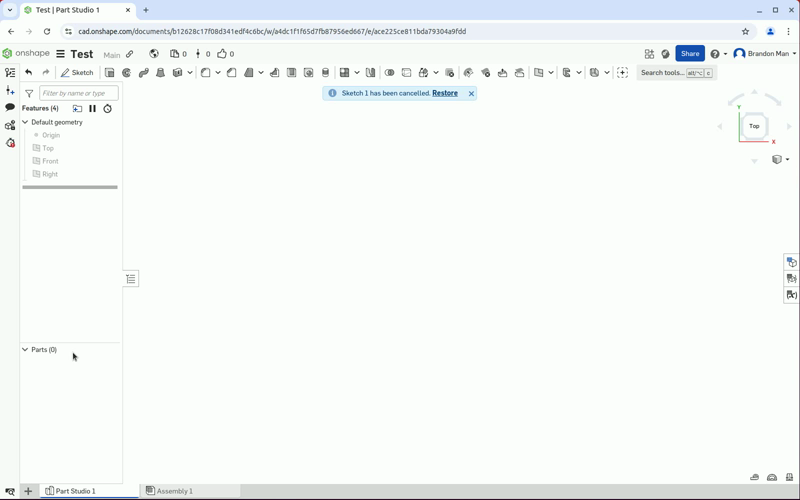
key(up)
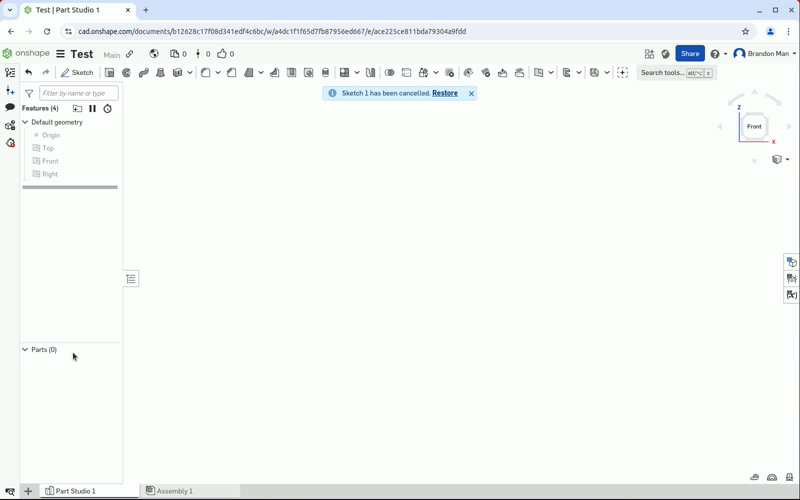
key_up(shift)
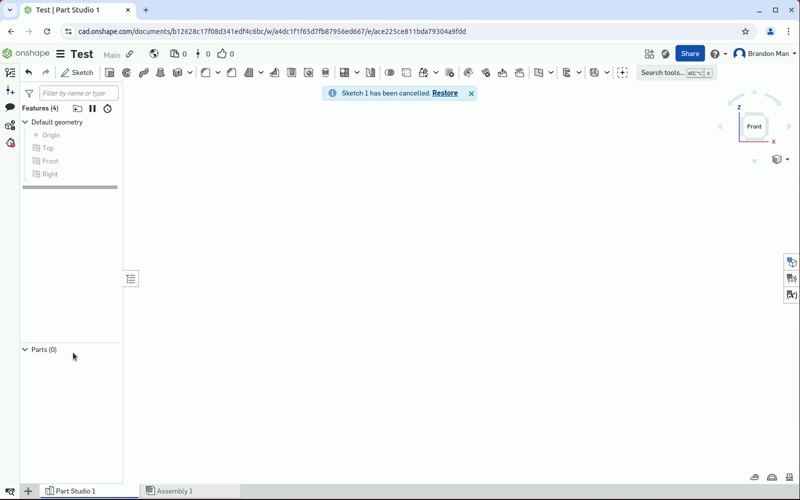
mouse_move(73, 352)
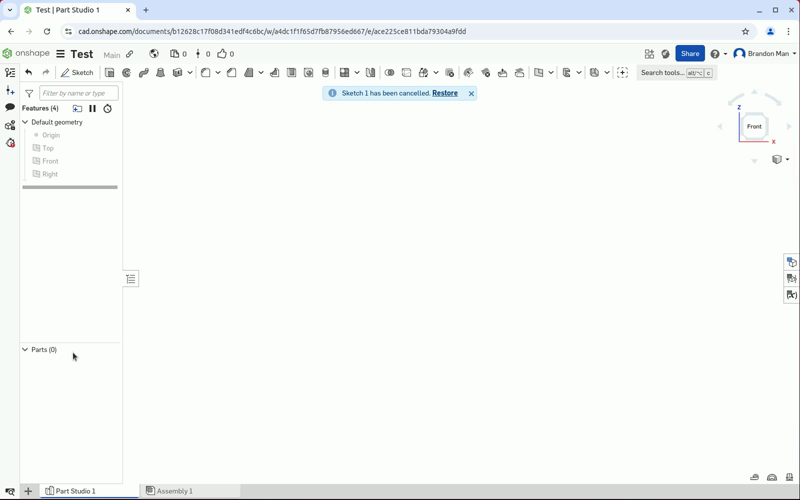
key(shift+y)
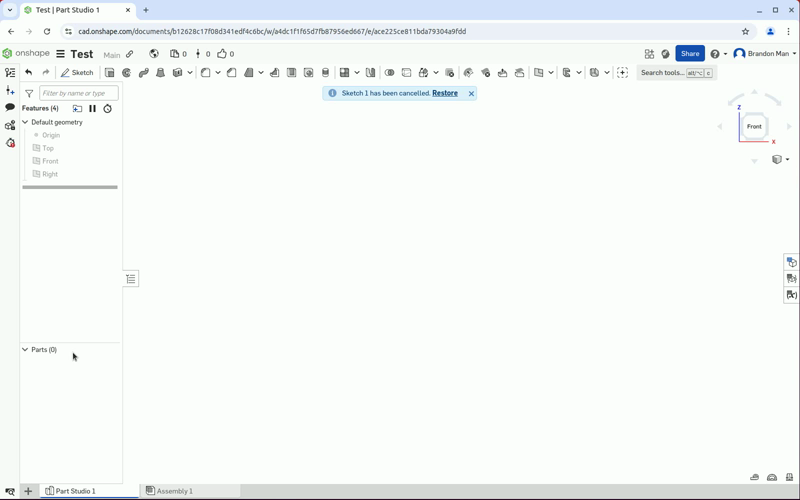
key(shift+s)
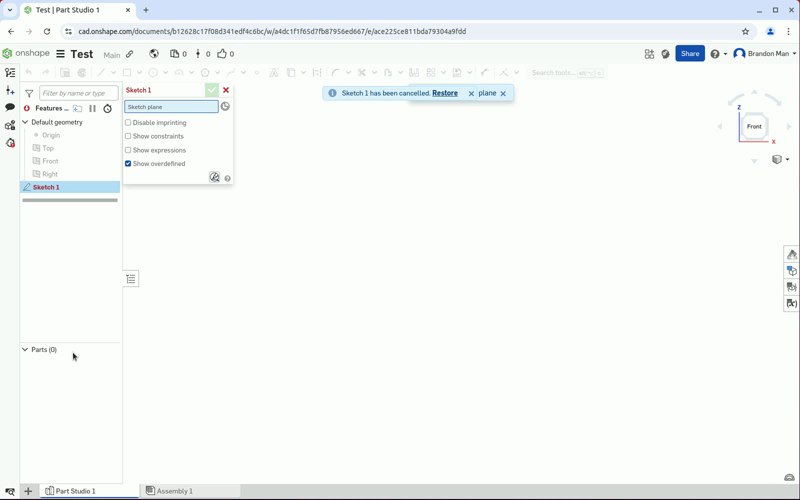
mouse_move(73, 163)
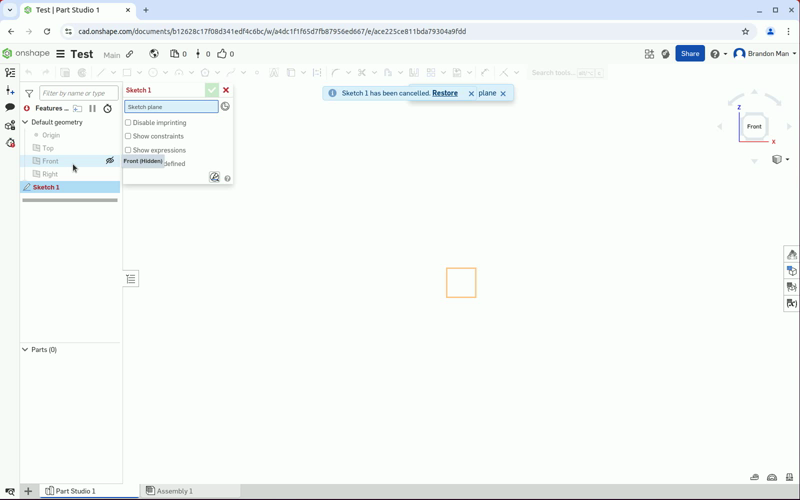
click(73, 163)
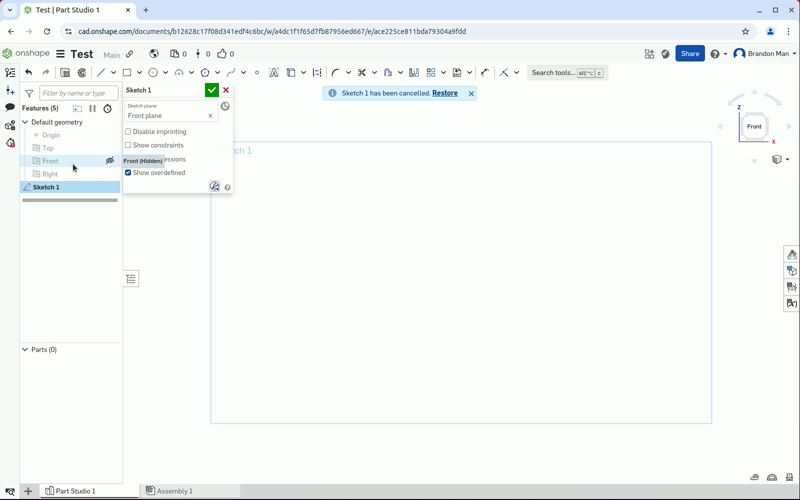
mouse_move(73, 352)
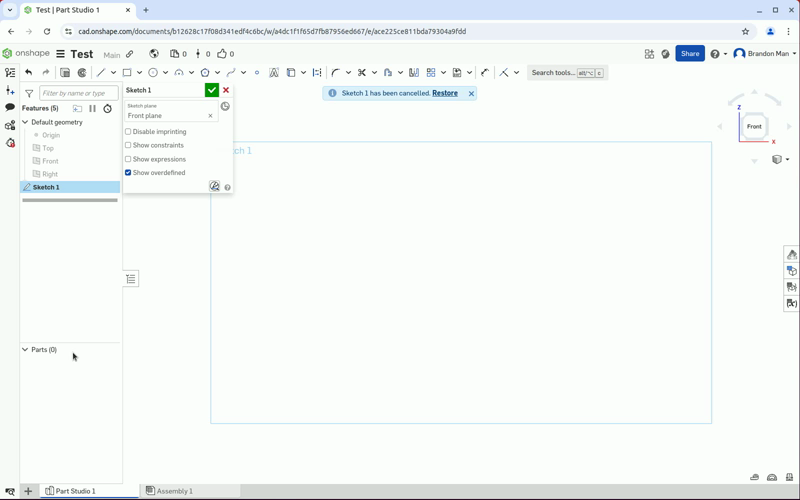
key(y)
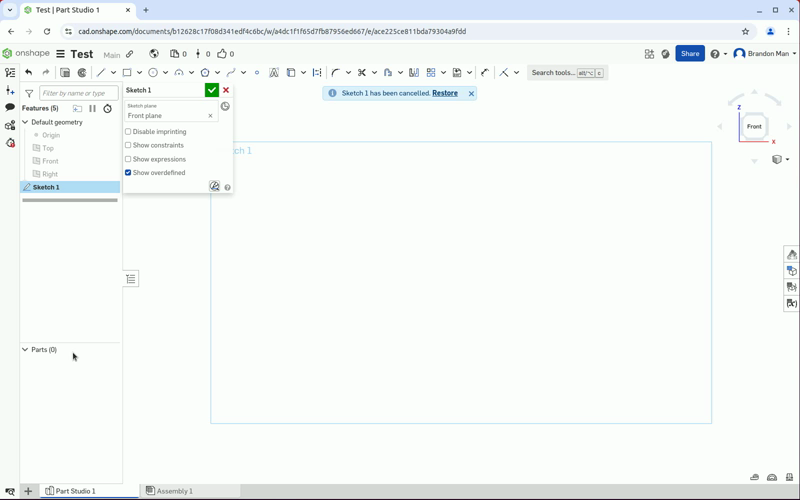
key(l)
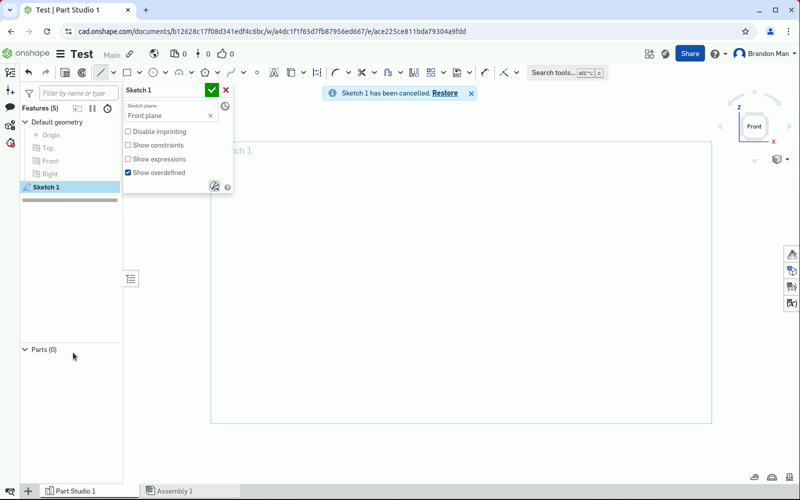
key_down(shift)
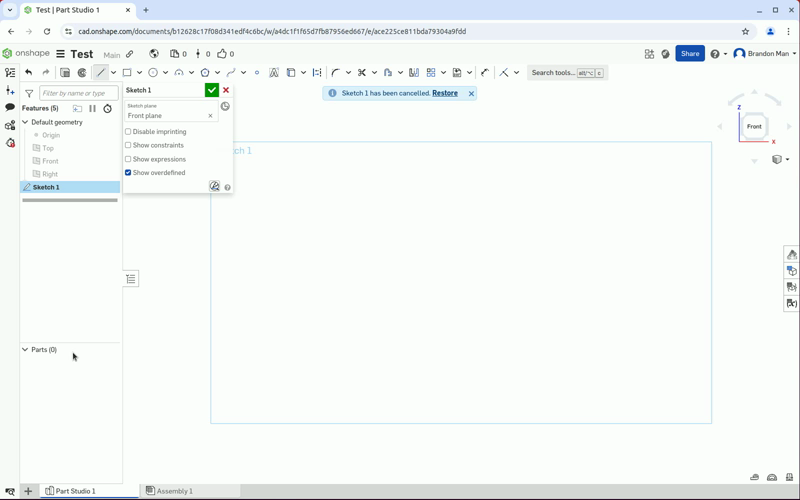
mouse_move(401, 278)
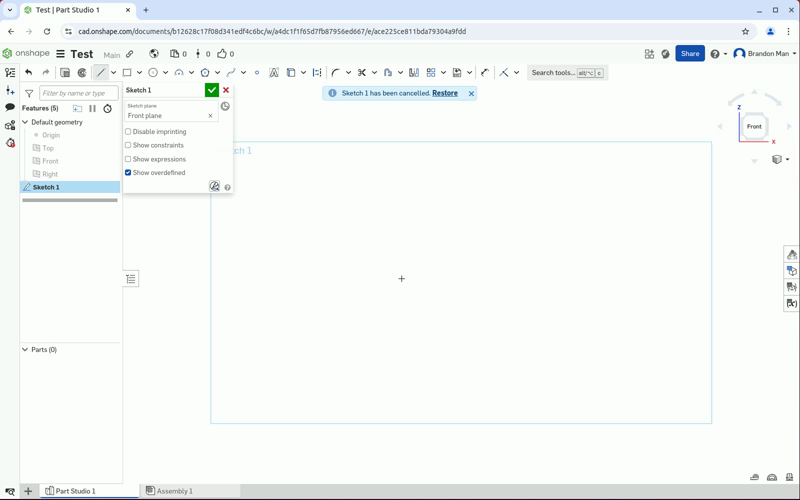
click(401, 278)
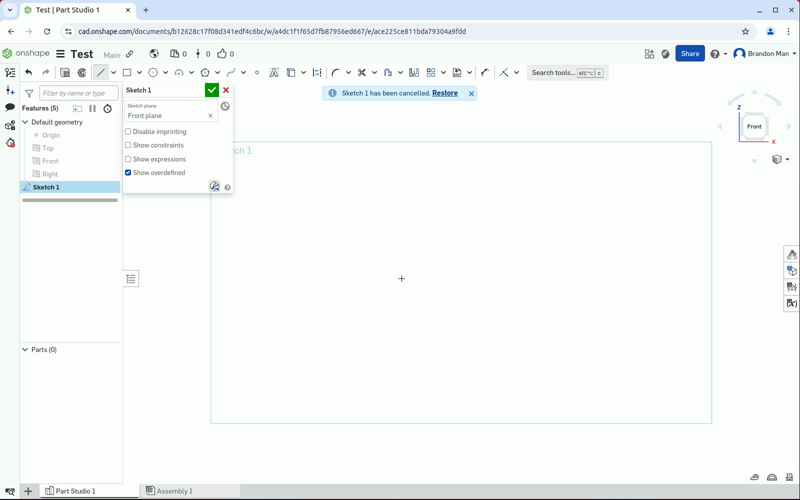
key_up(shift)
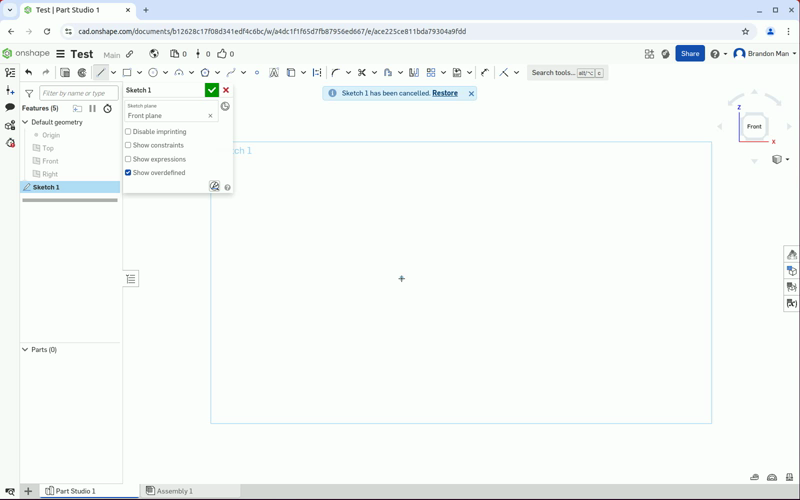
key_down(shift)
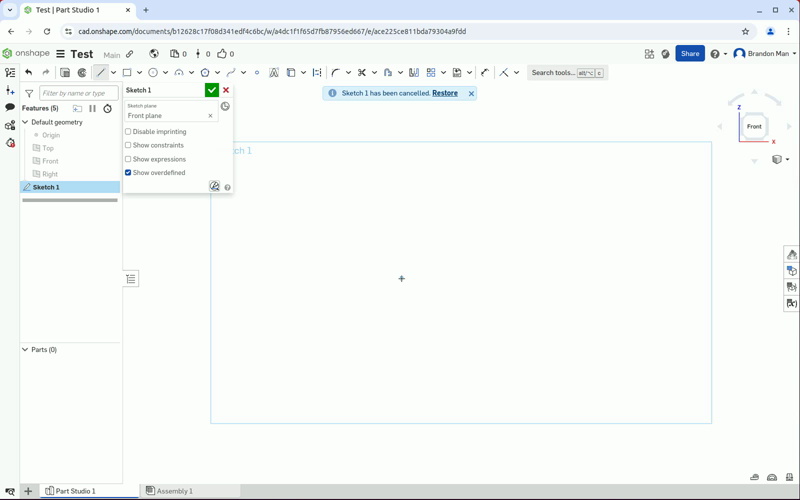
mouse_move(431, 278)
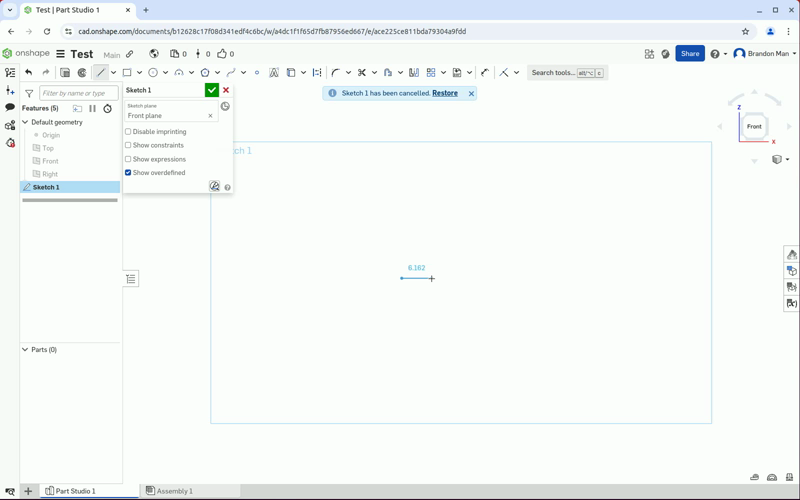
mouse_move(402, 278)
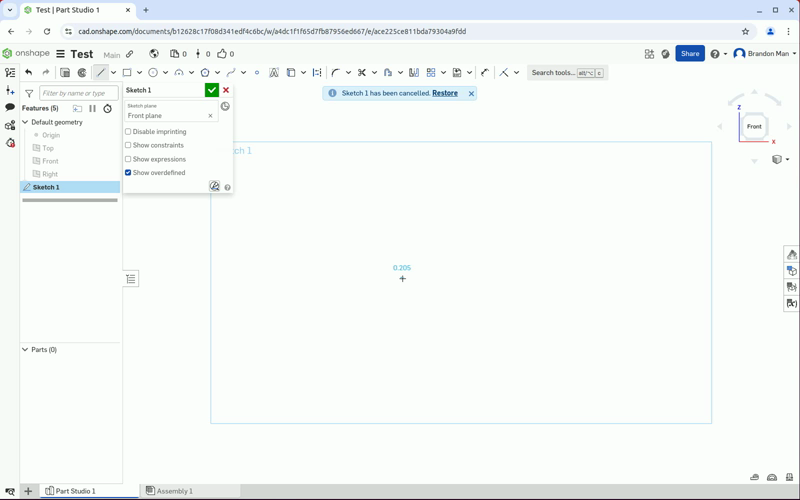
scroll(6)
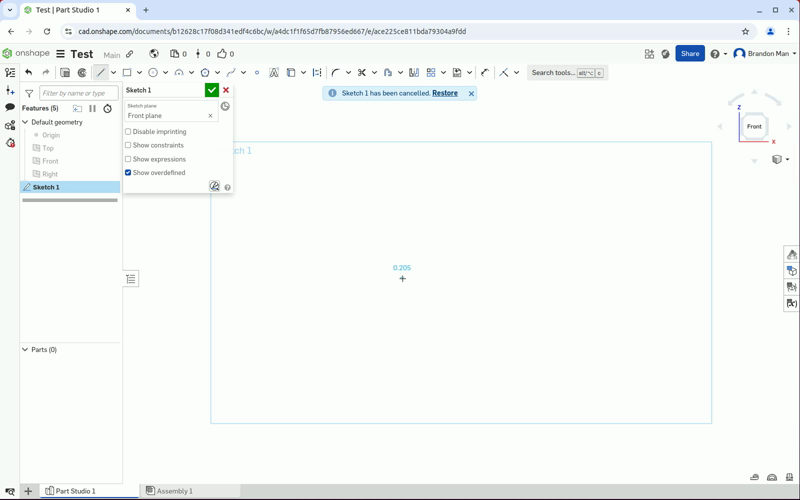
scroll(6)
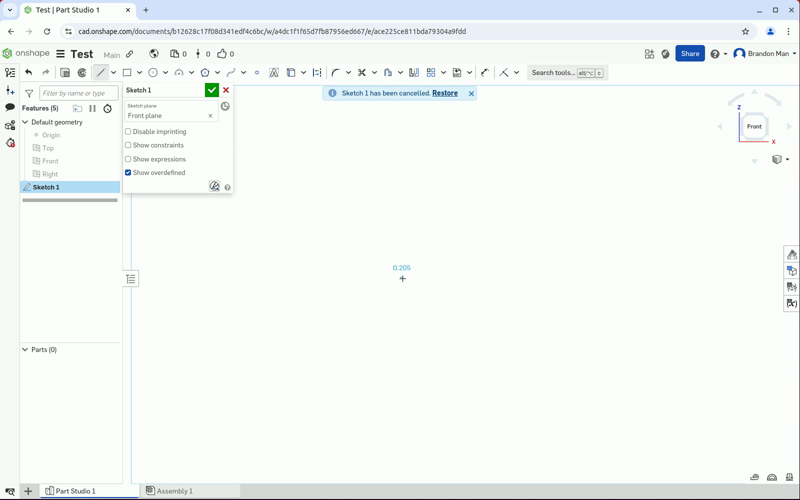
scroll(6)
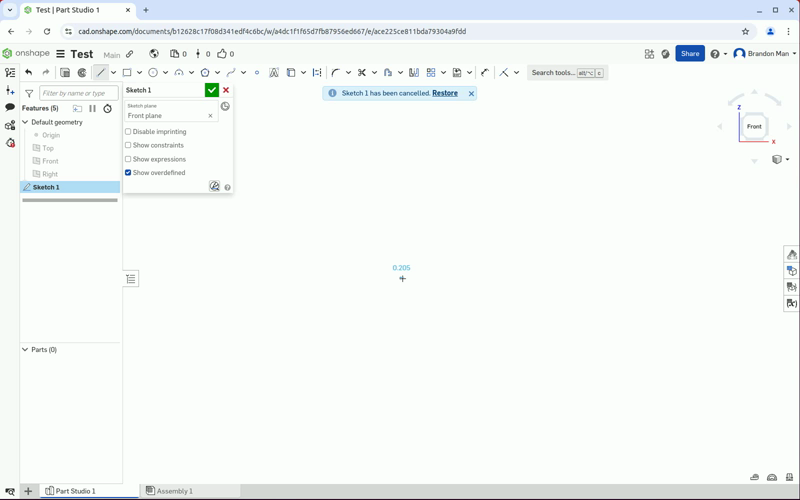
scroll(6)
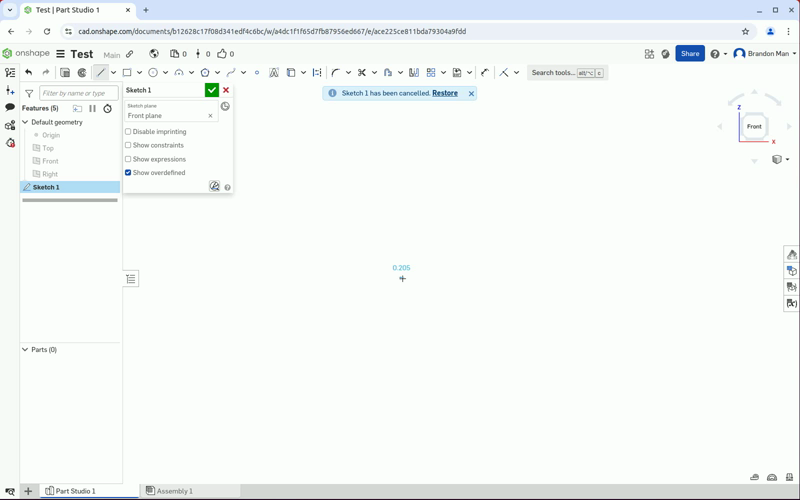
scroll(6)
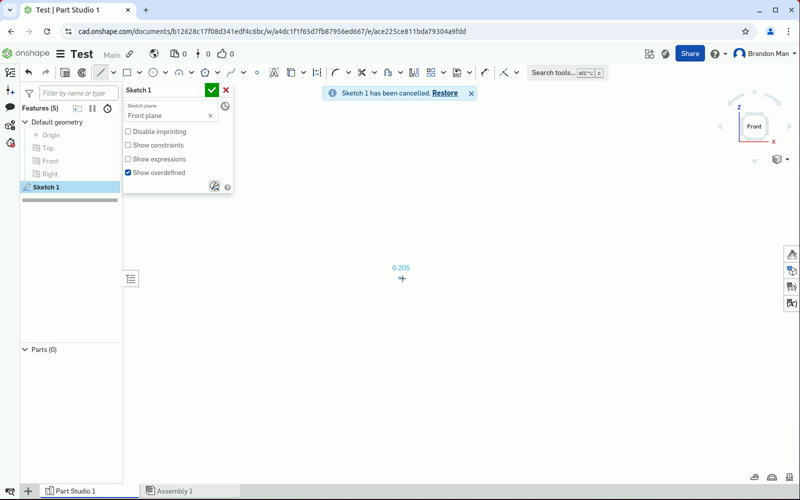
scroll(6)
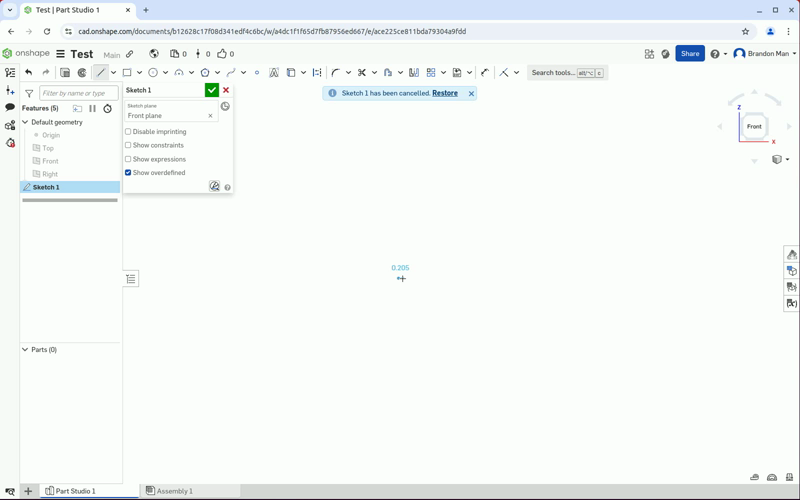
scroll(6)
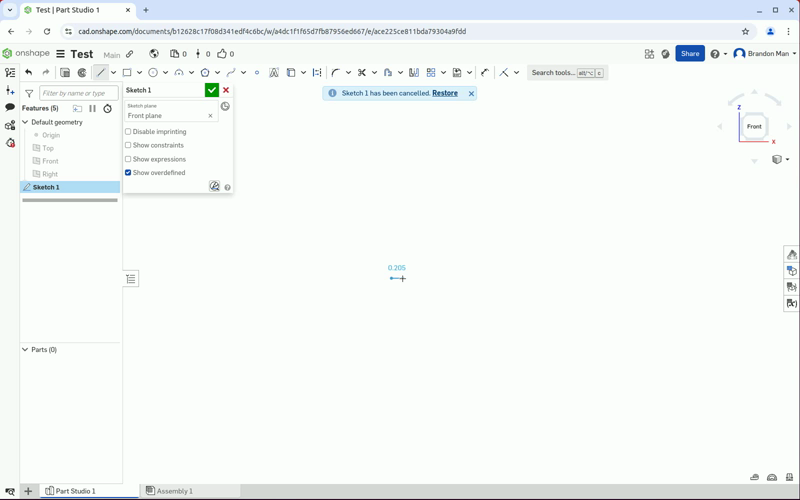
click(402, 278)
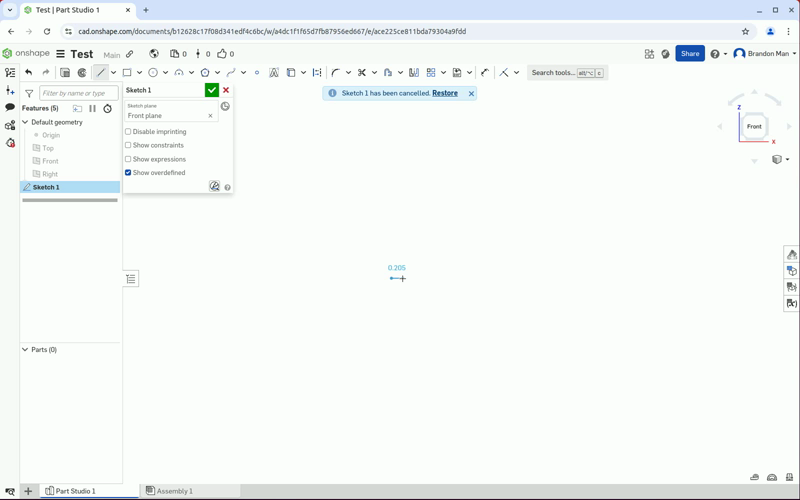
scroll(-6)
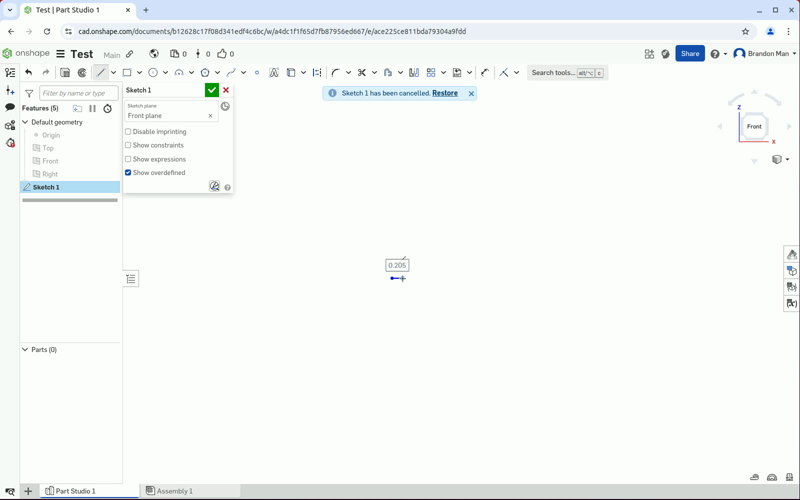
scroll(-6)
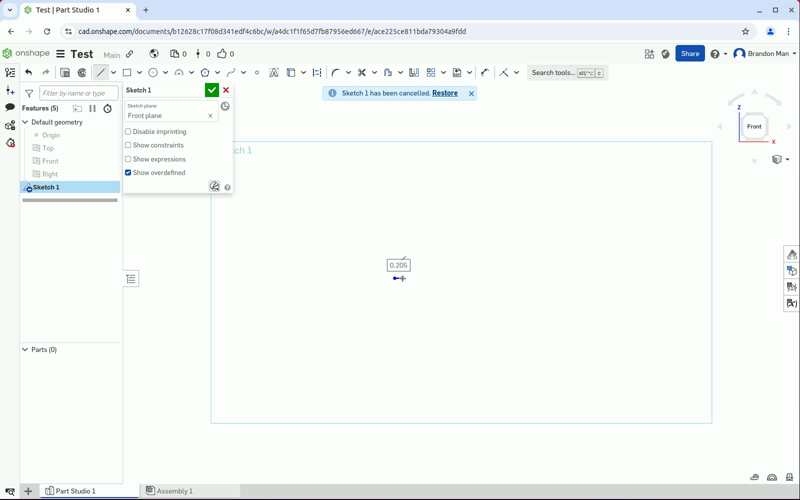
scroll(-6)
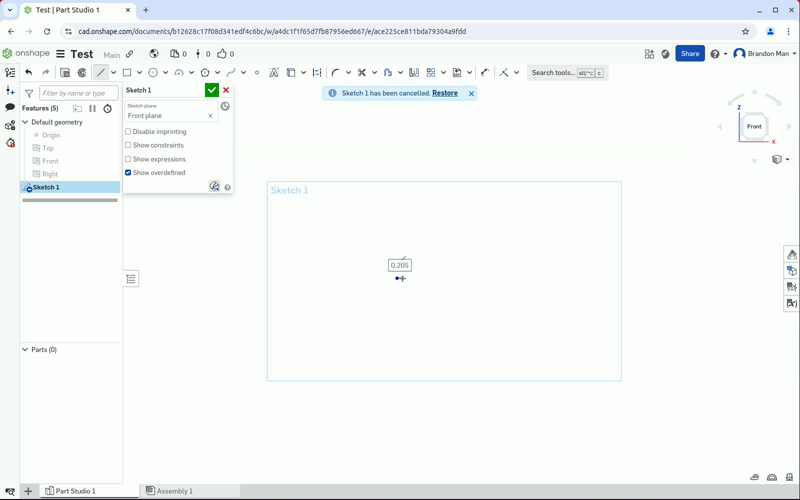
scroll(-6)
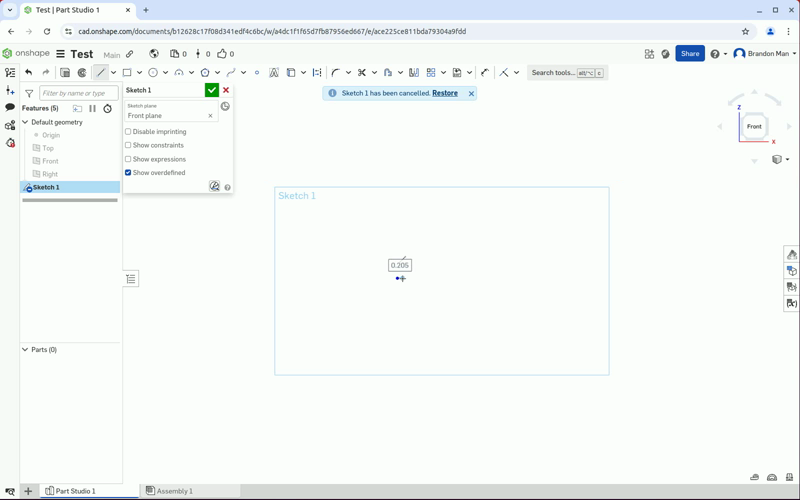
scroll(-6)
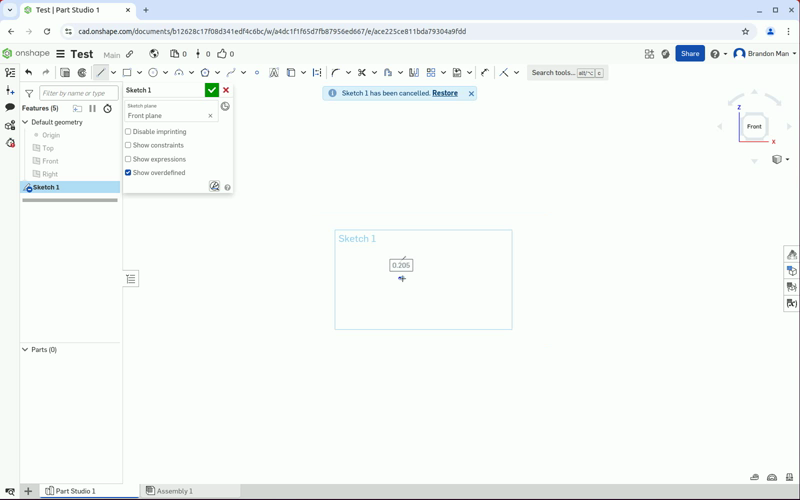
scroll(-6)
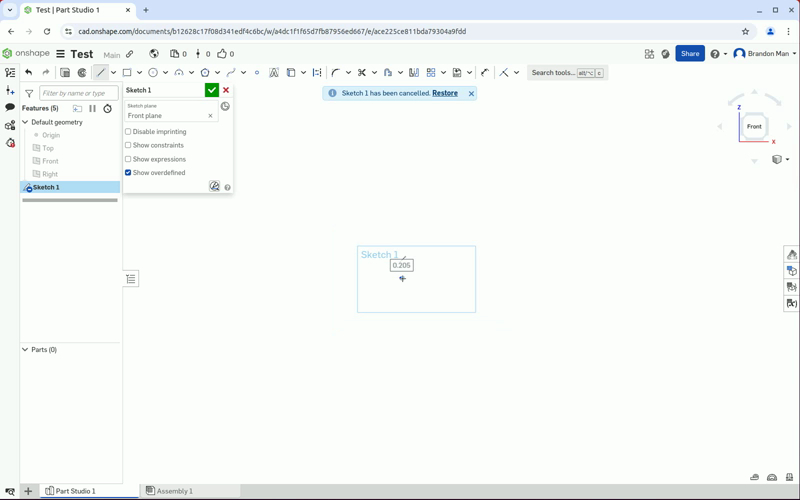
scroll(-6)
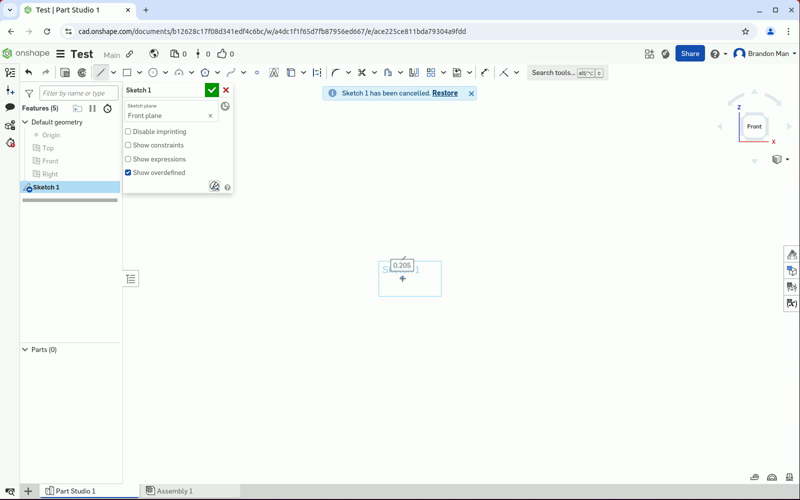
key_up(shift)
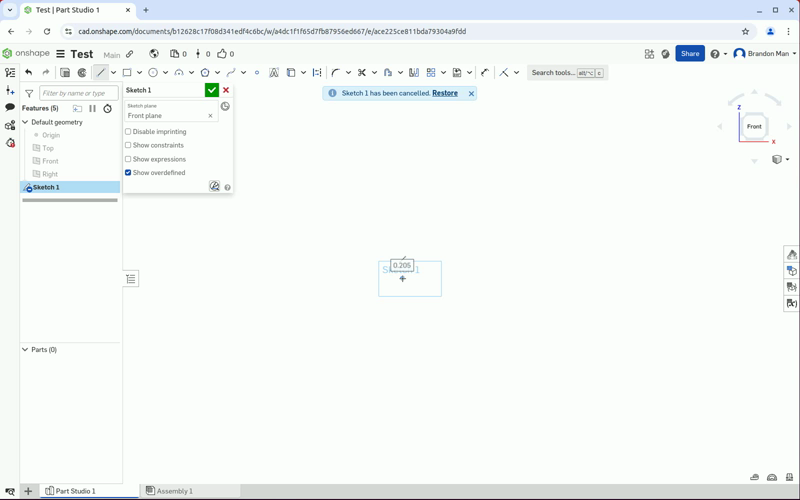
key_down(shift)
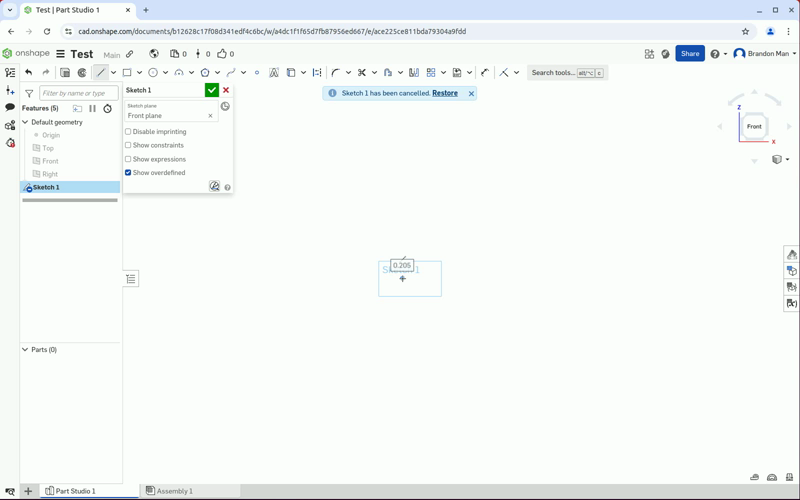
mouse_move(432, 278)
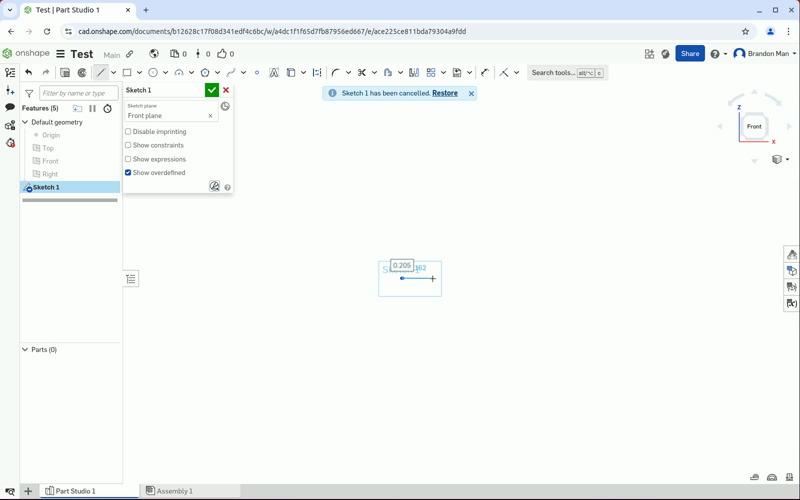
mouse_move(452, 278)
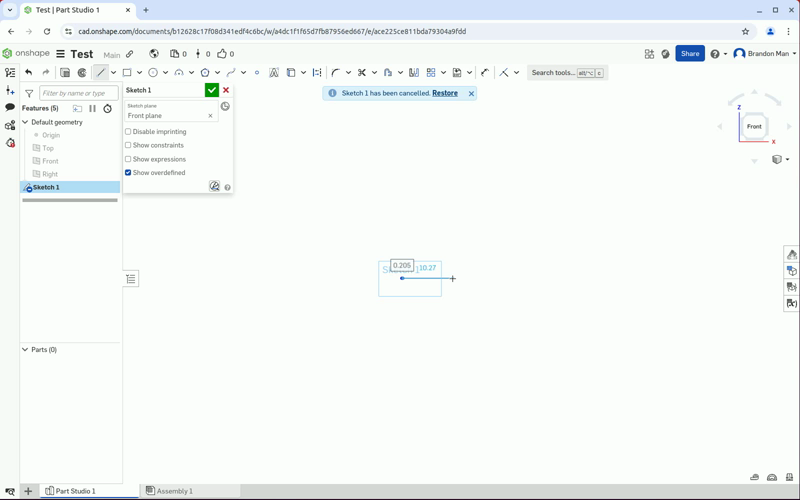
click(452, 278)
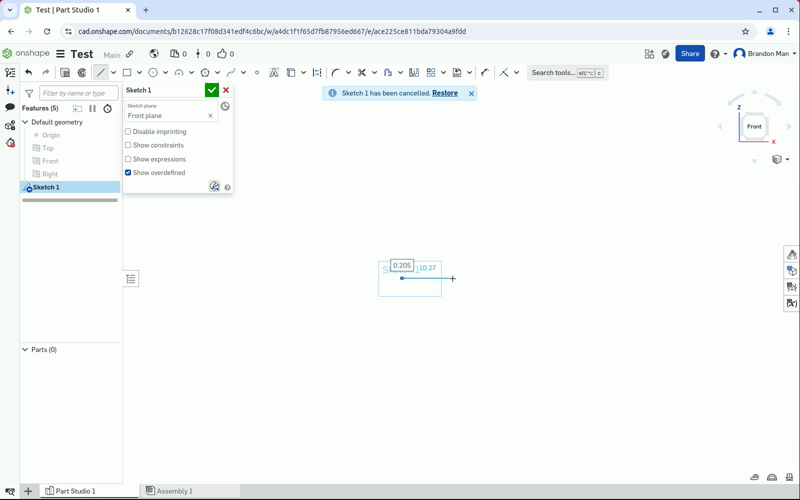
key_up(shift)
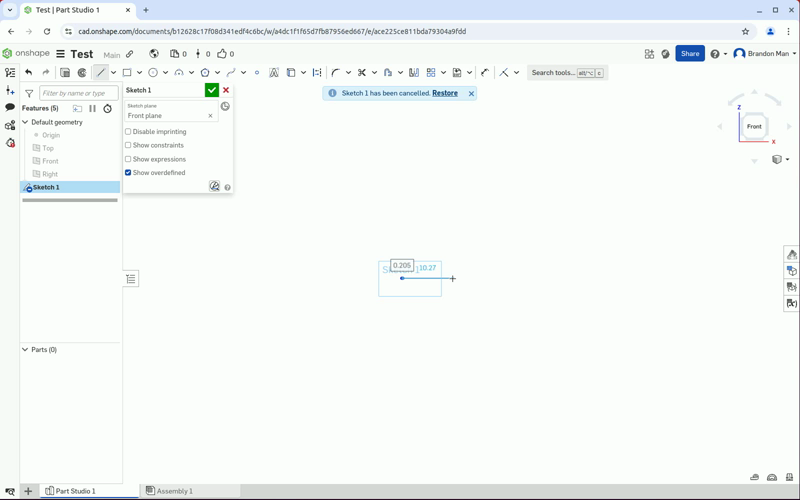
key_down(shift)
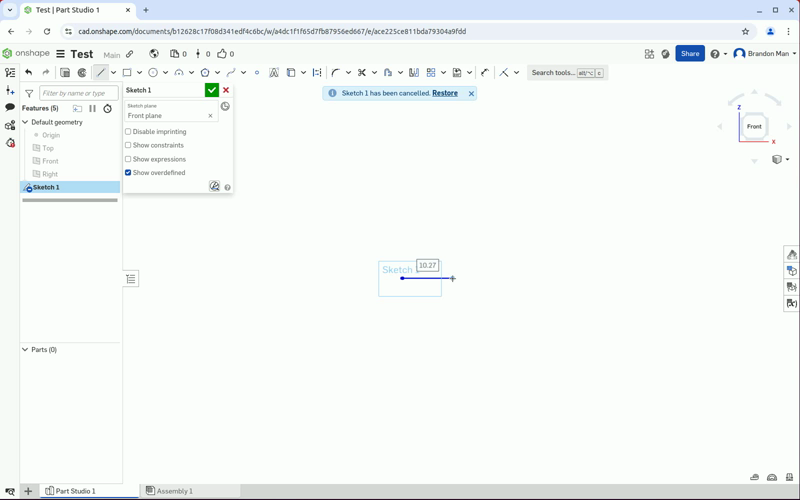
mouse_move(482, 278)
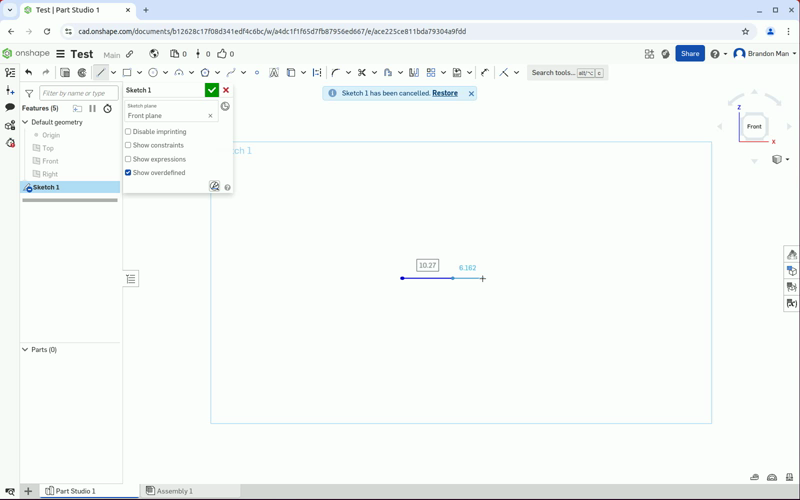
mouse_move(454, 278)
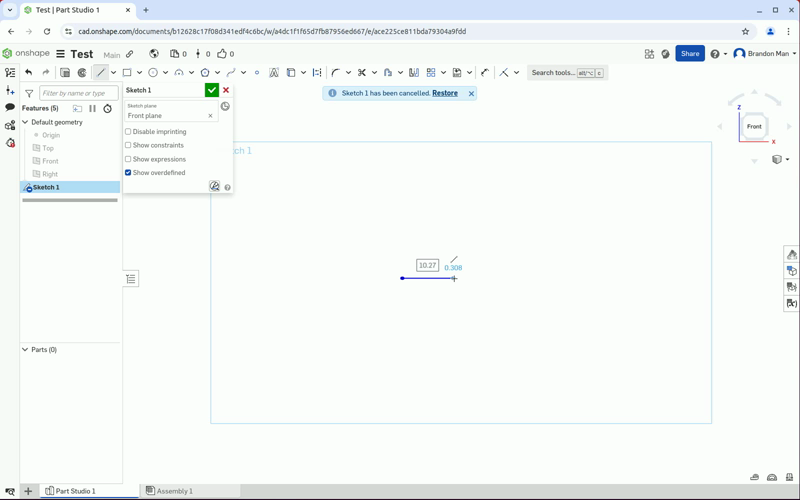
scroll(6)
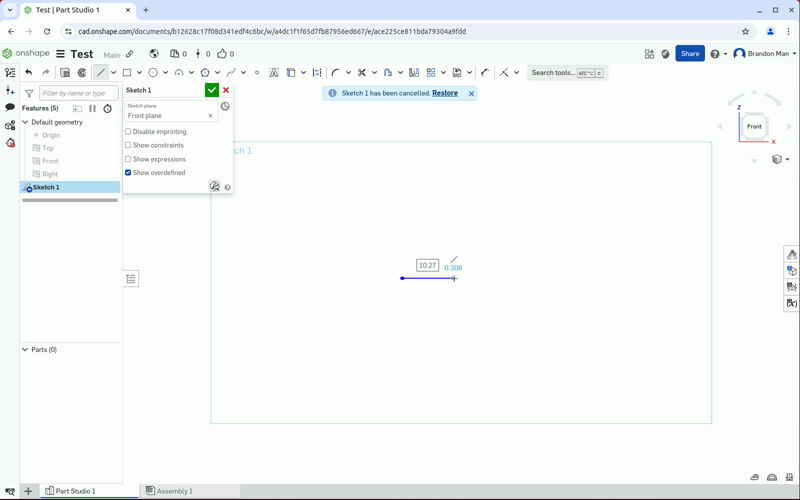
scroll(6)
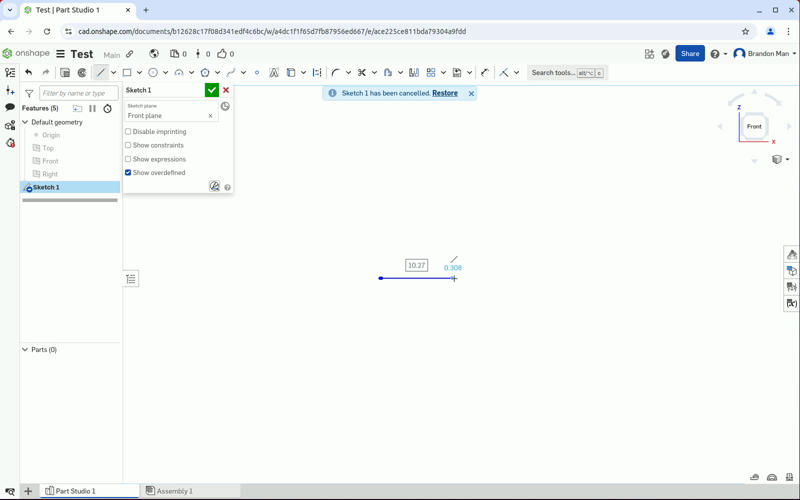
scroll(6)
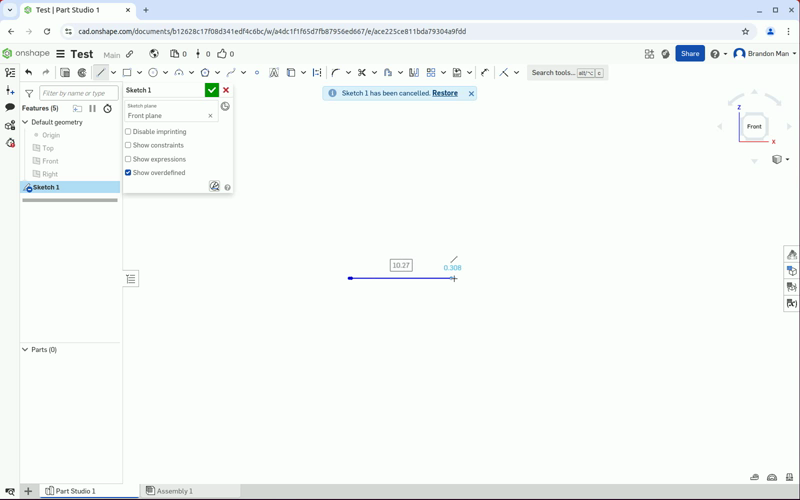
scroll(6)
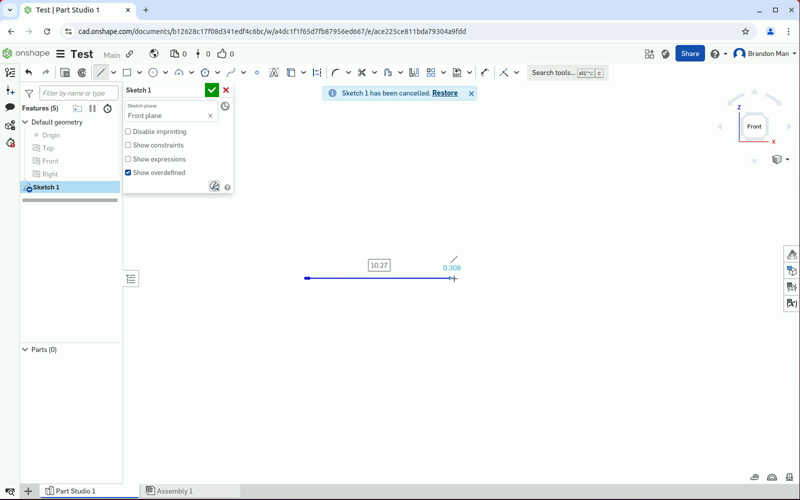
scroll(6)
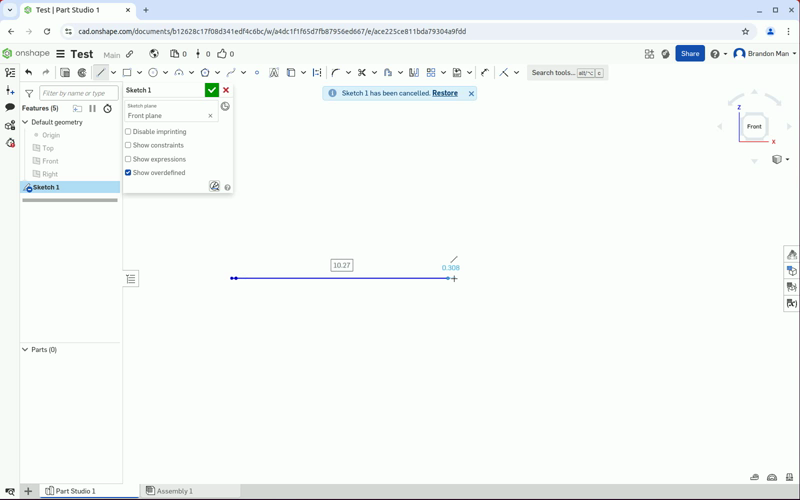
scroll(6)
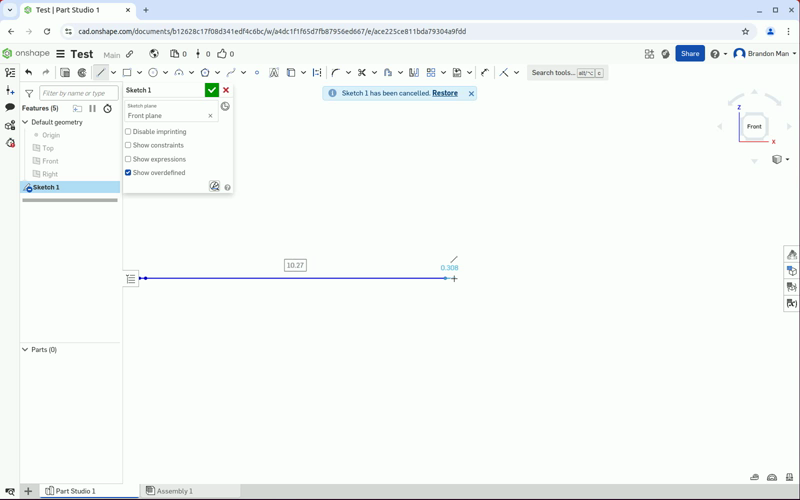
scroll(6)
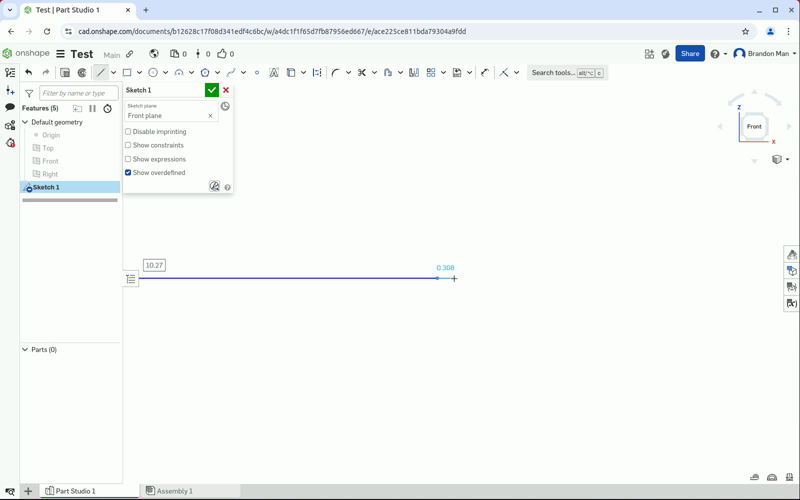
click(454, 278)
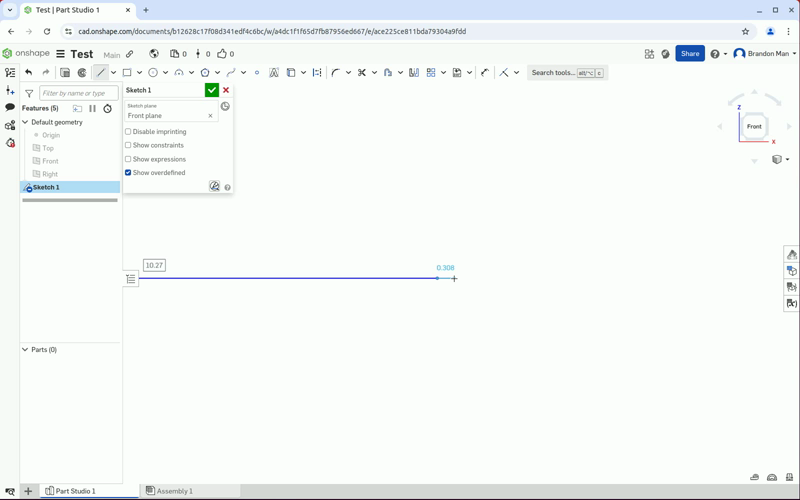
scroll(-6)
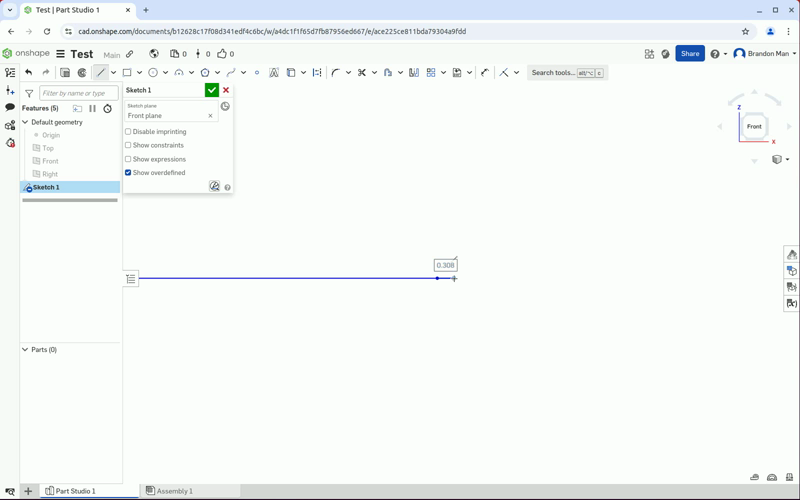
scroll(-6)
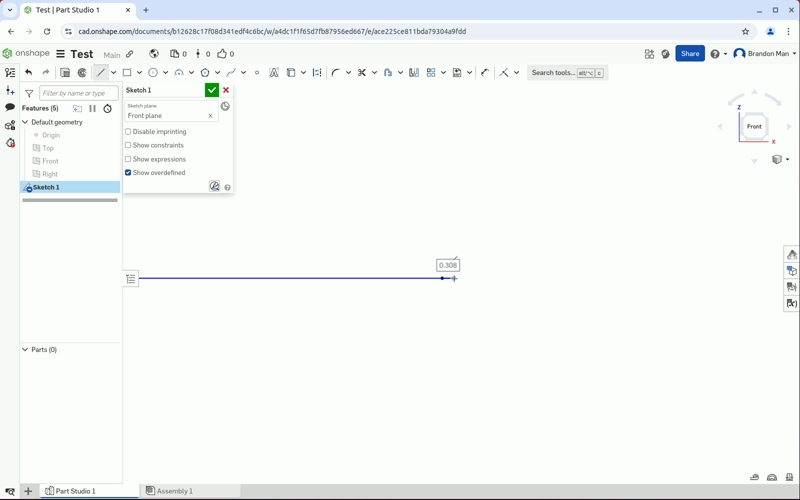
scroll(-6)
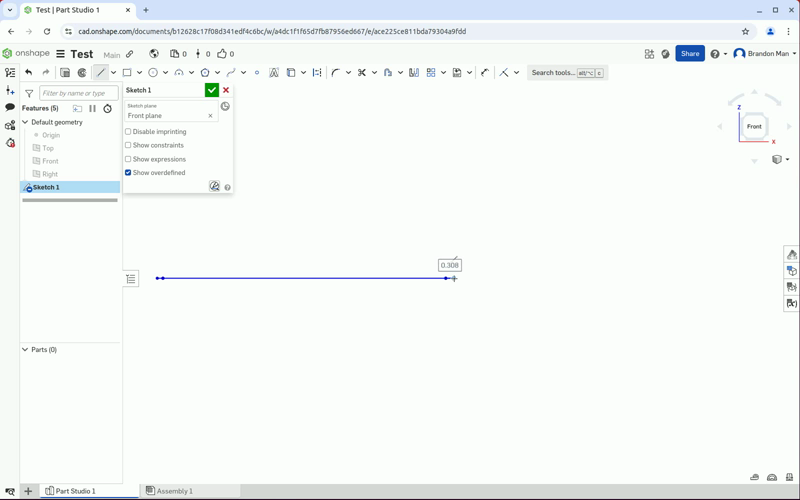
scroll(-6)
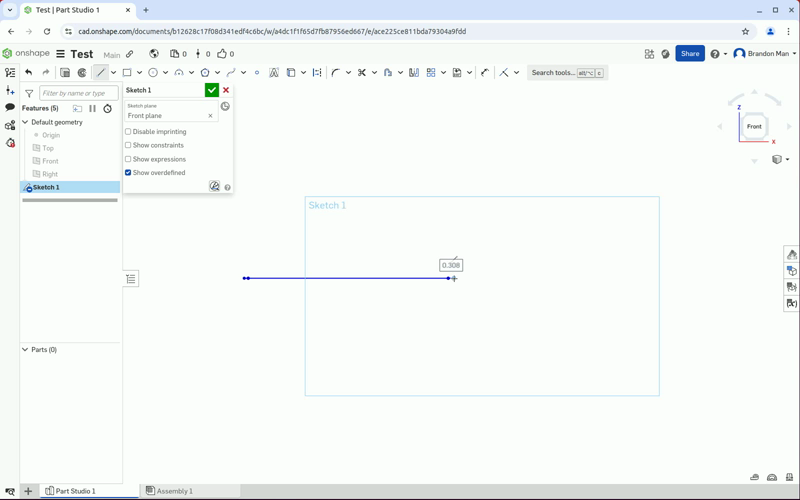
scroll(-6)
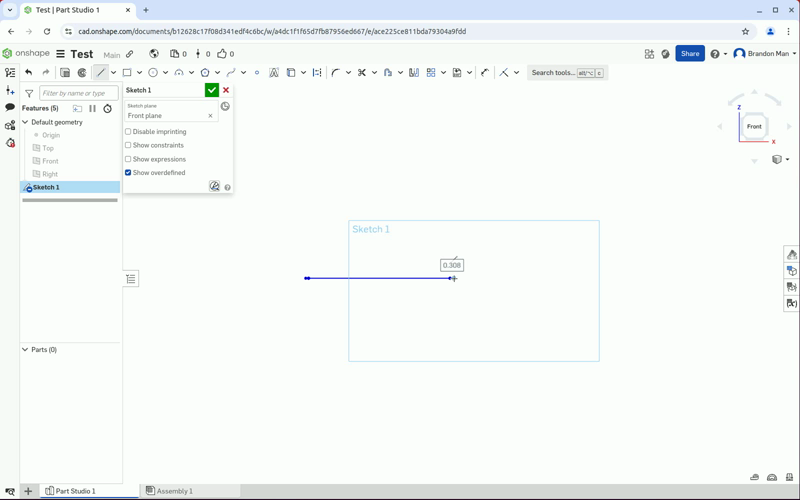
scroll(-6)
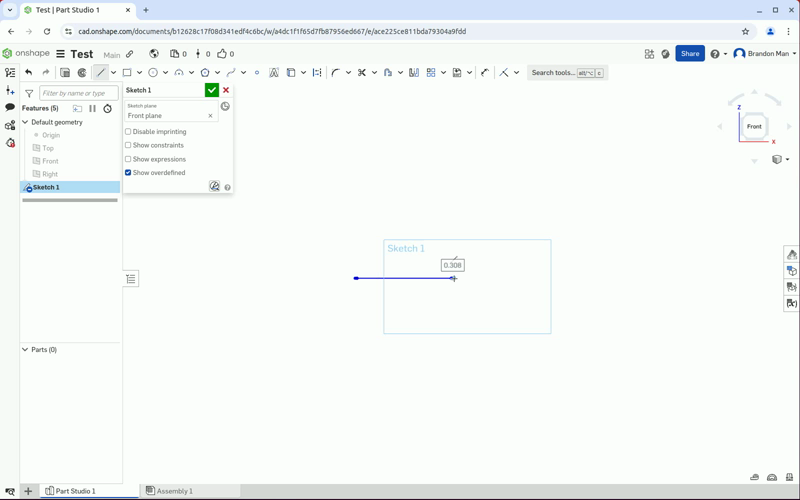
scroll(-6)
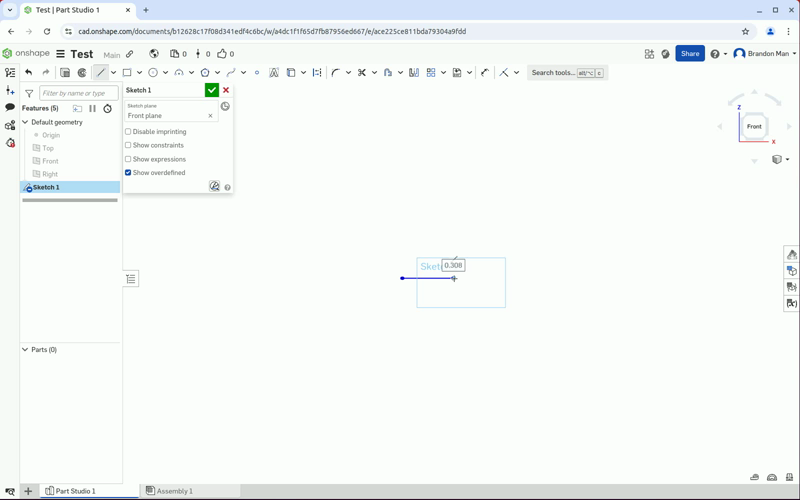
key_up(shift)
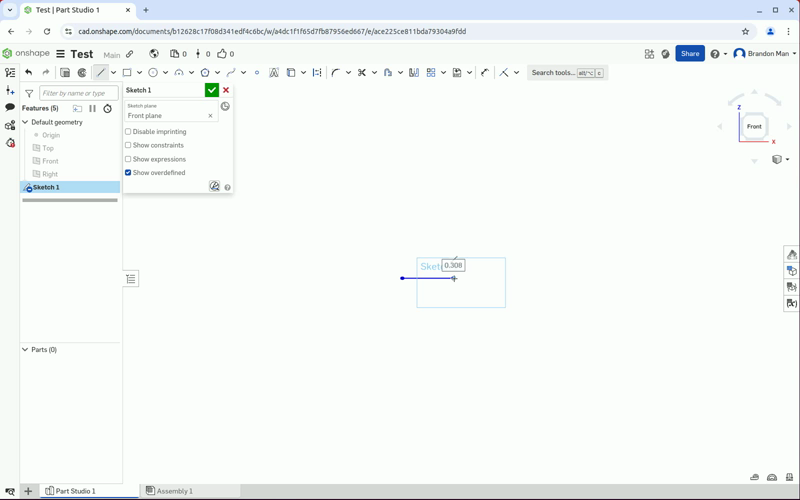
key_down(shift)
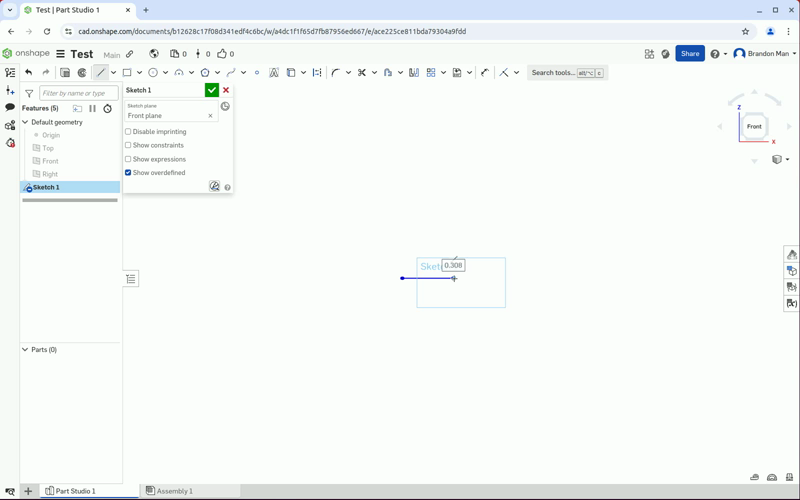
mouse_move(484, 278)
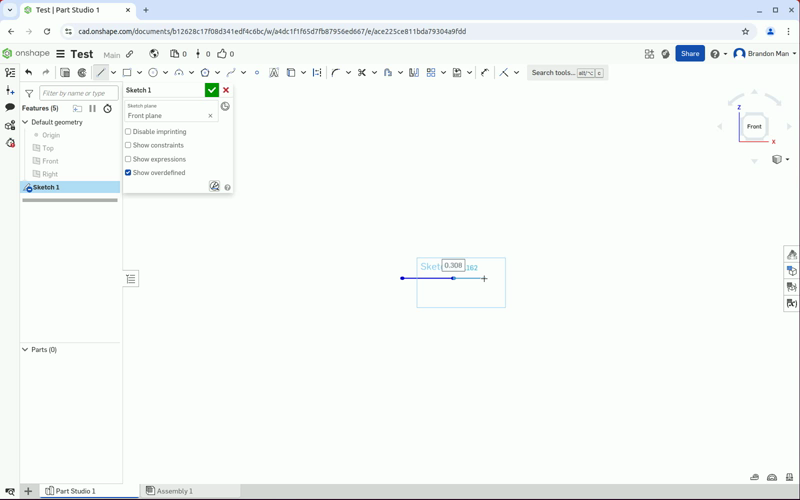
mouse_move(454, 273)
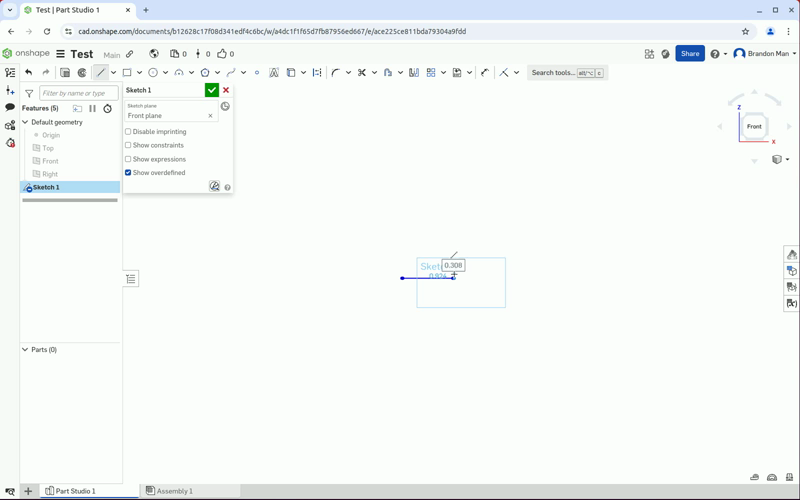
scroll(6)
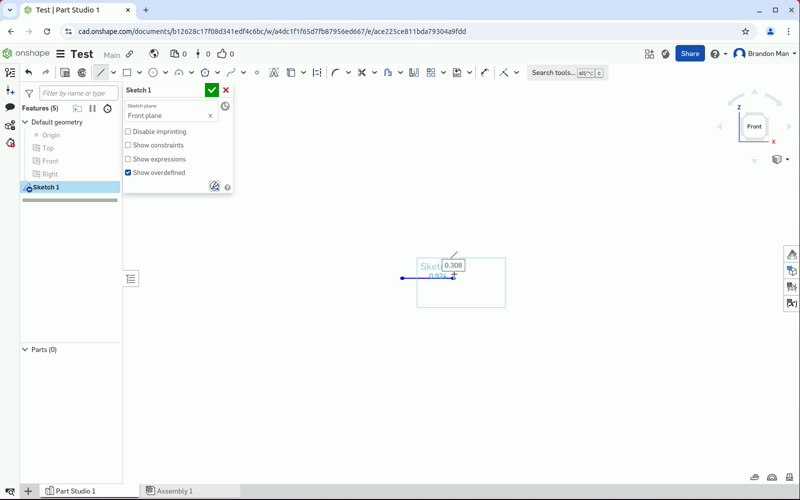
scroll(6)
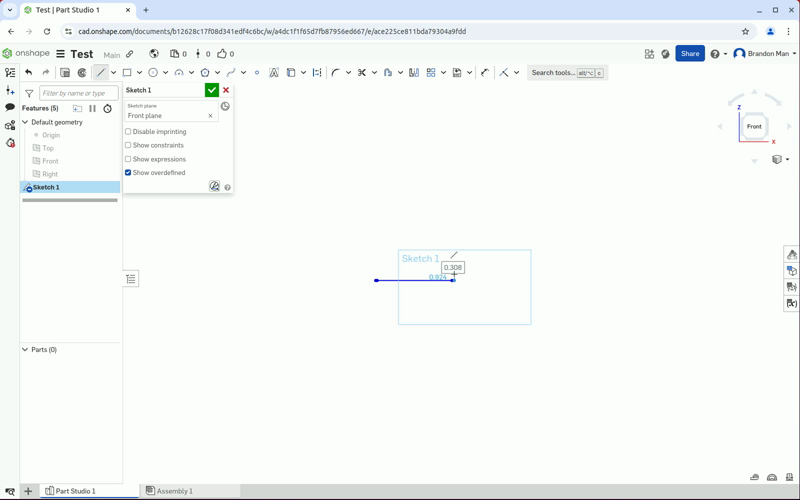
scroll(6)
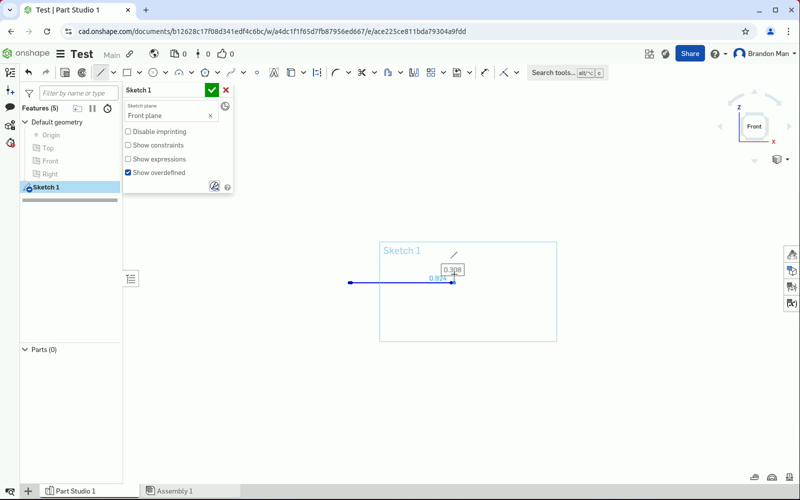
scroll(6)
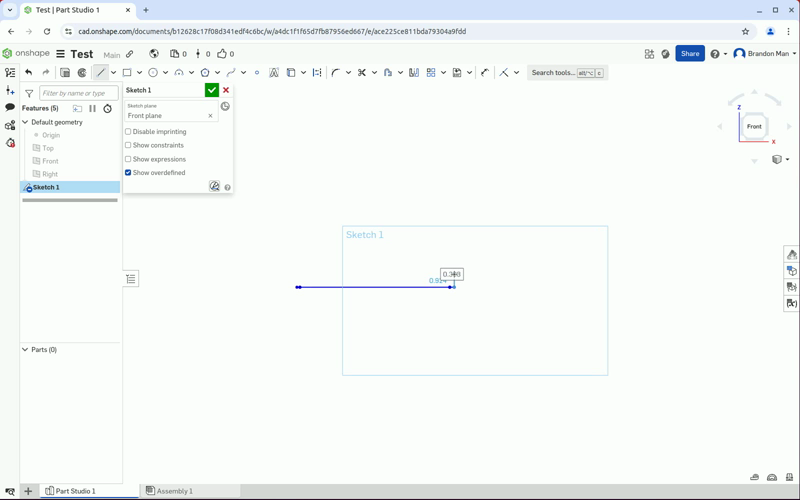
scroll(6)
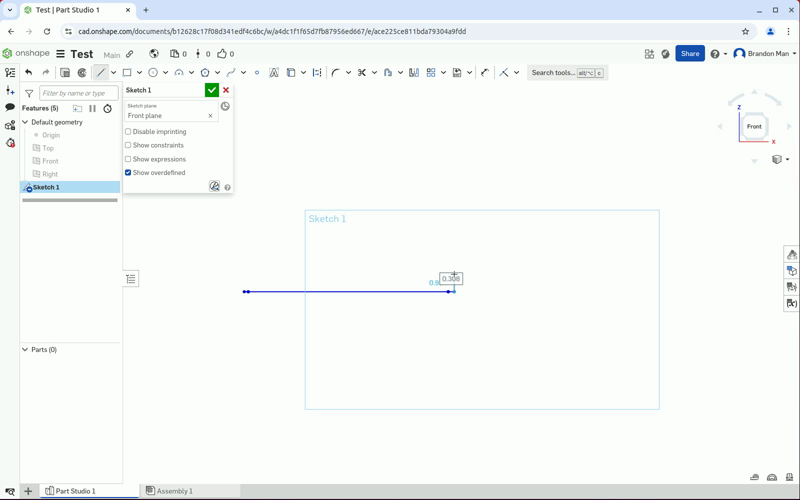
scroll(6)
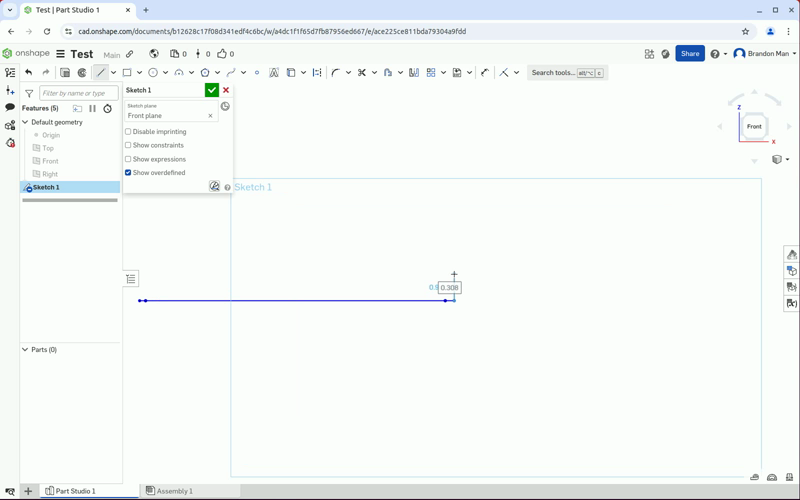
scroll(6)
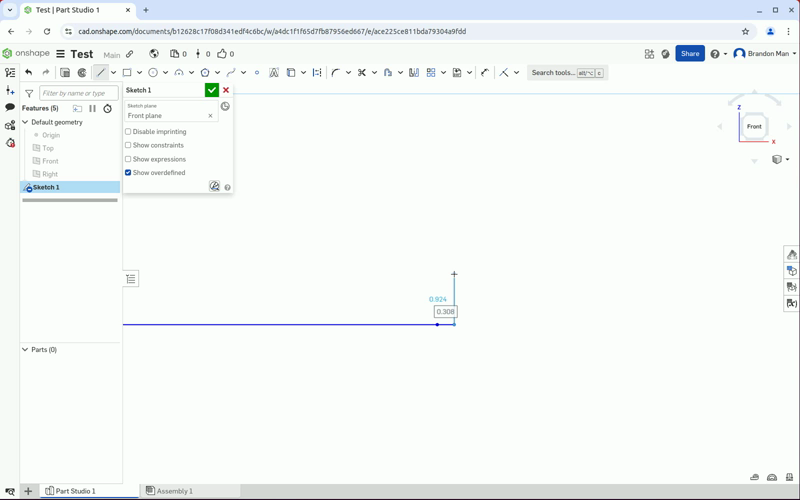
click(454, 273)
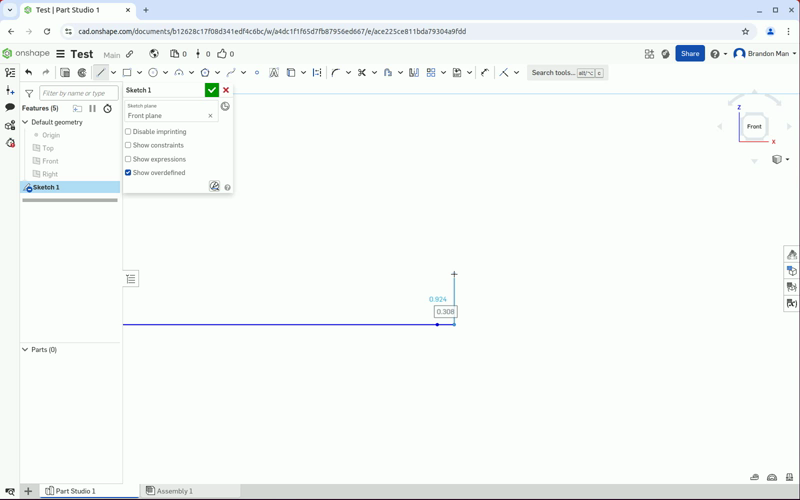
scroll(-6)
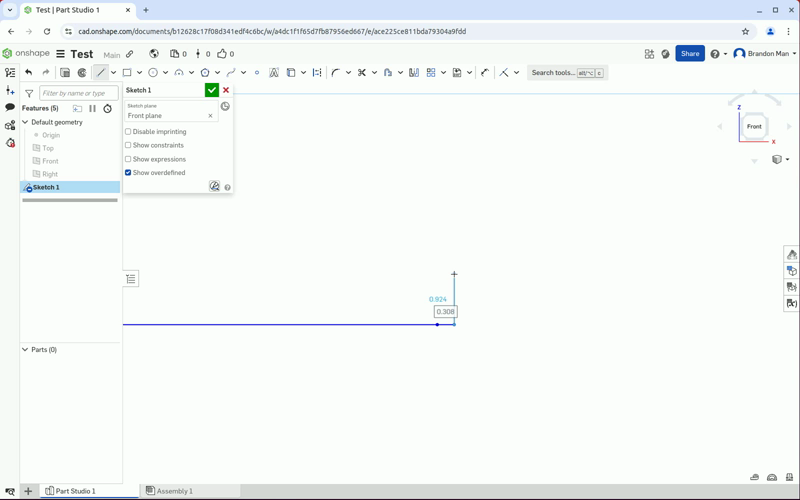
scroll(-6)
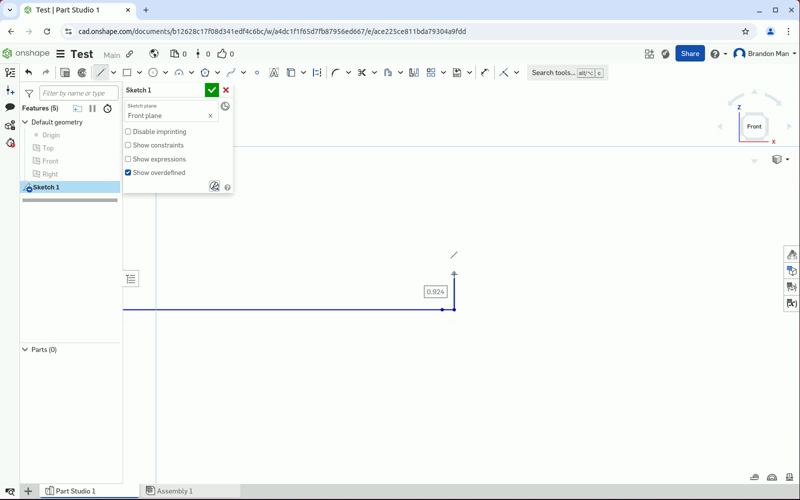
scroll(-6)
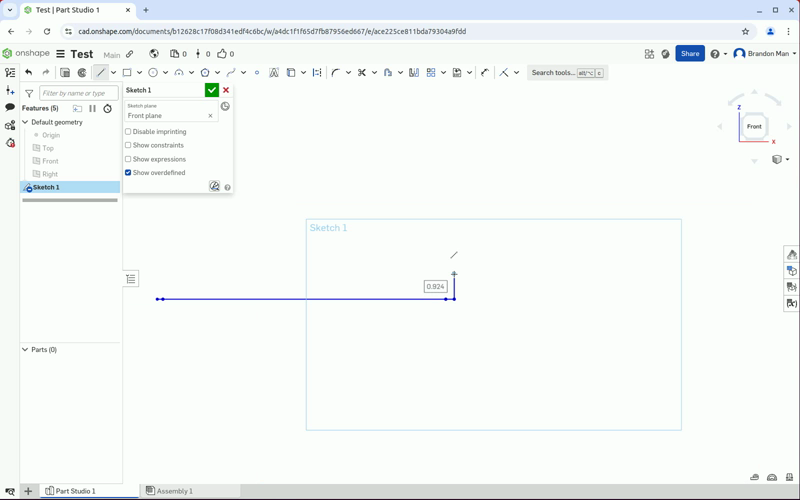
scroll(-6)
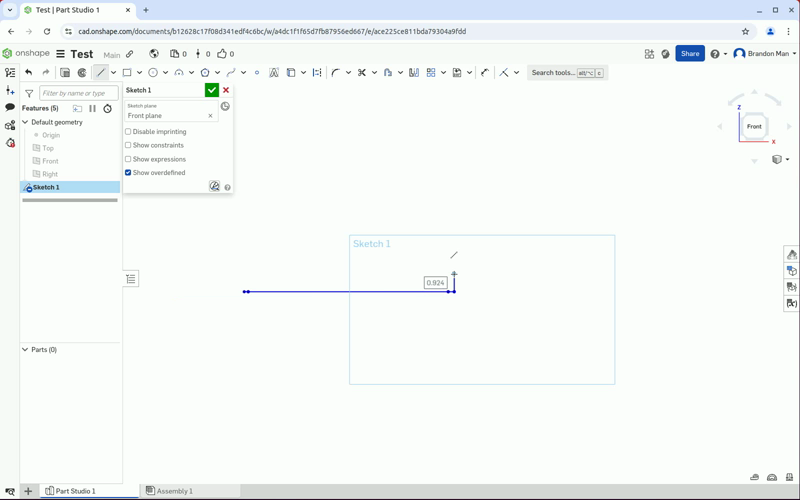
scroll(-6)
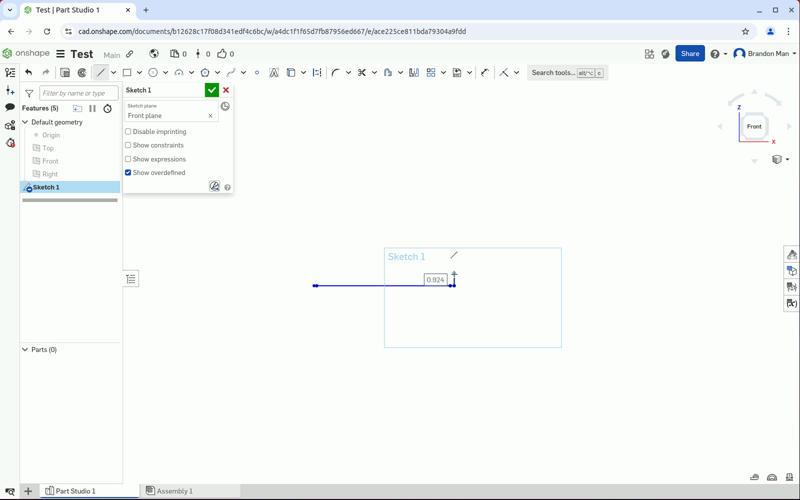
scroll(-6)
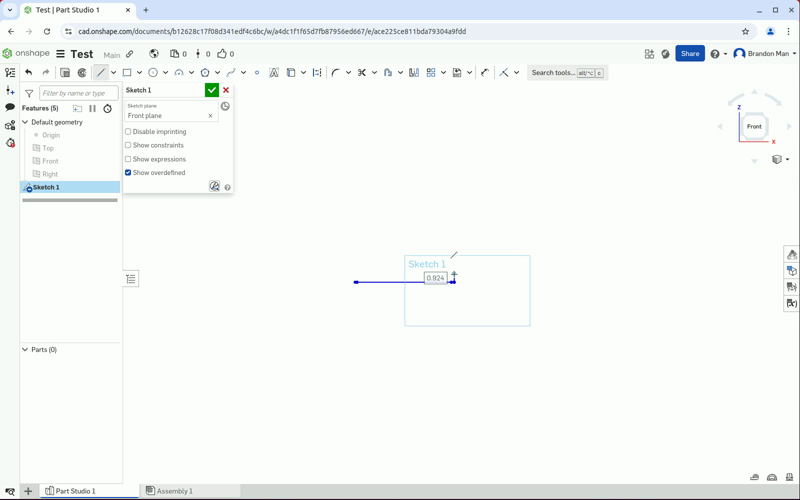
scroll(-6)
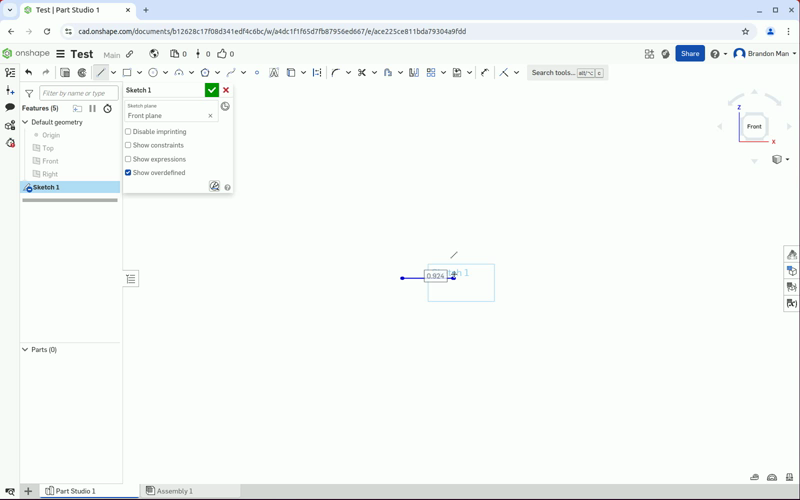
key_up(shift)
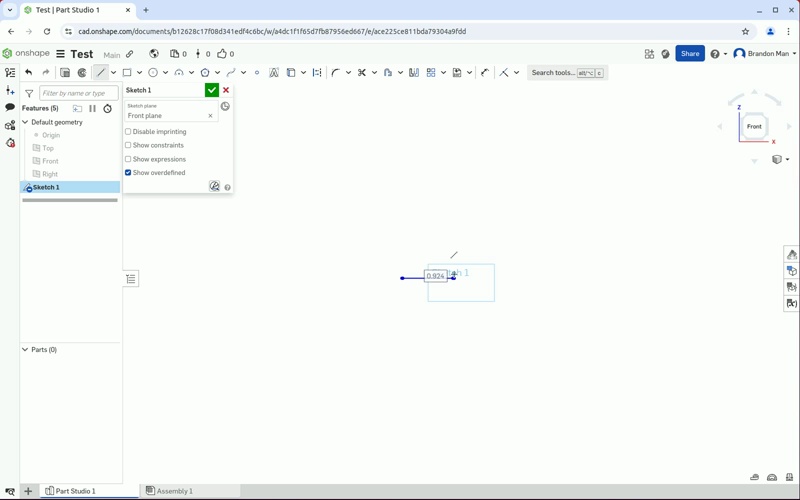
key_down(shift)
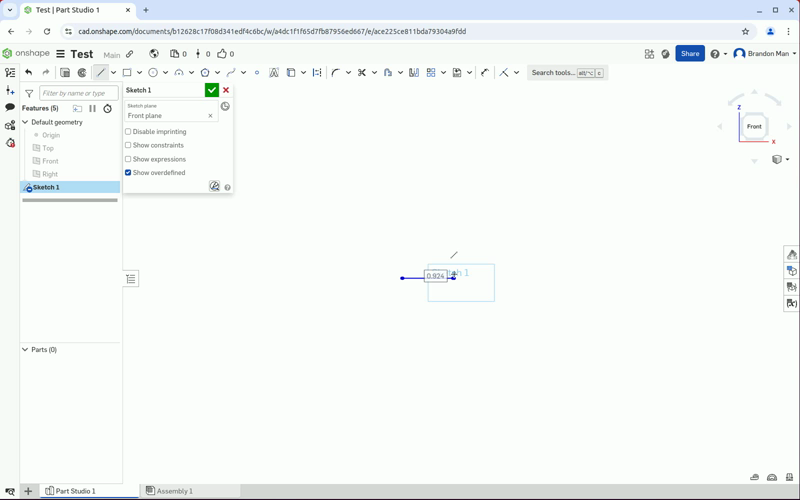
mouse_move(484, 273)
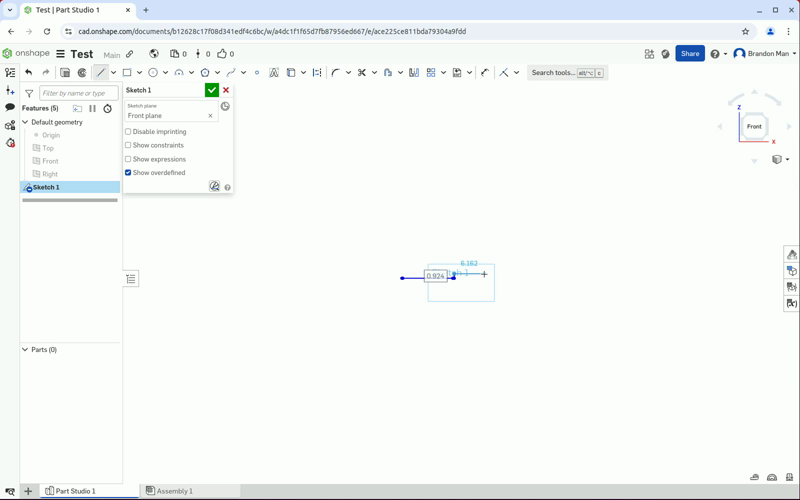
mouse_move(432, 273)
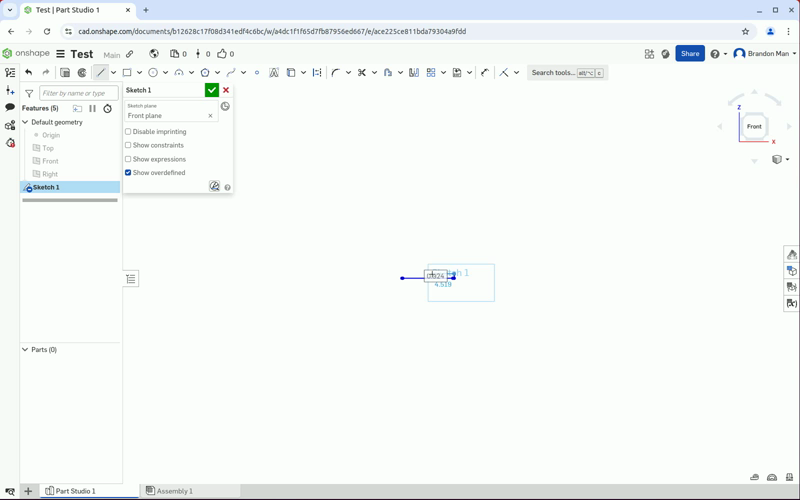
click(432, 273)
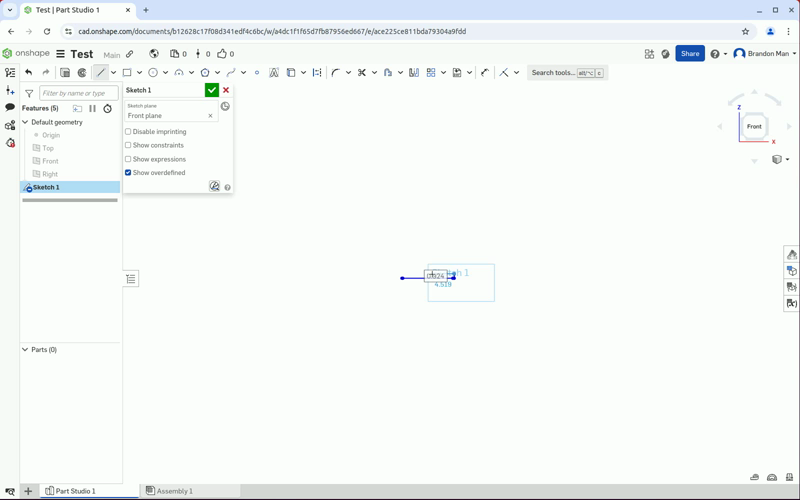
key_up(shift)
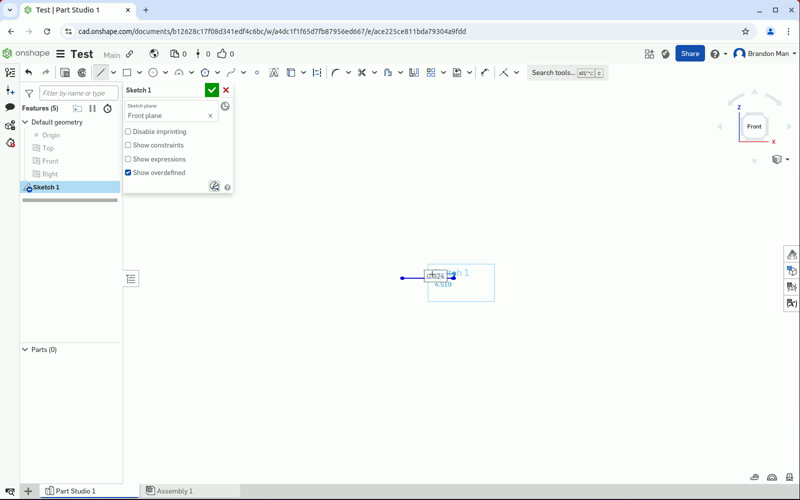
key_down(shift)
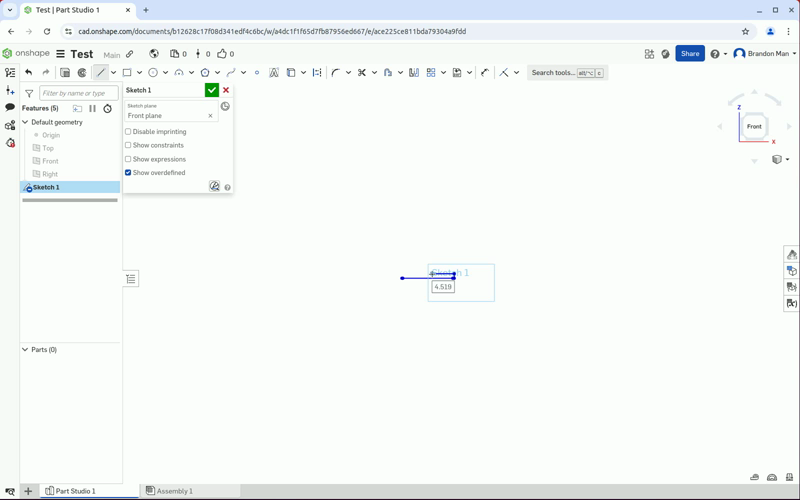
mouse_move(462, 273)
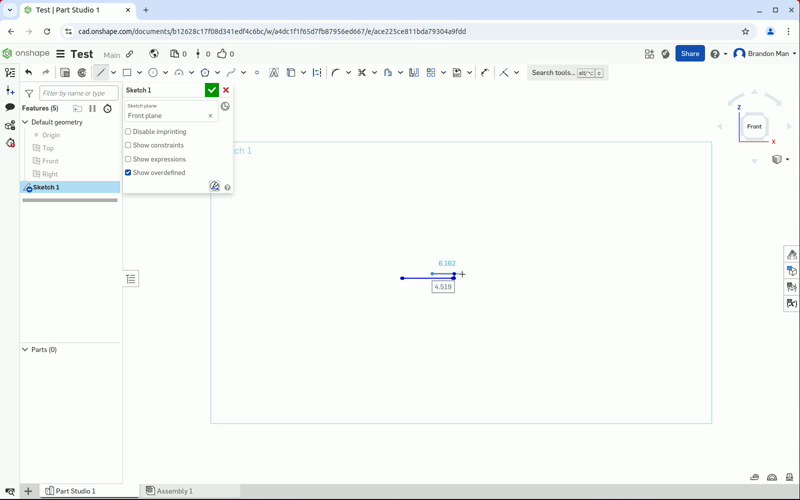
mouse_move(401, 273)
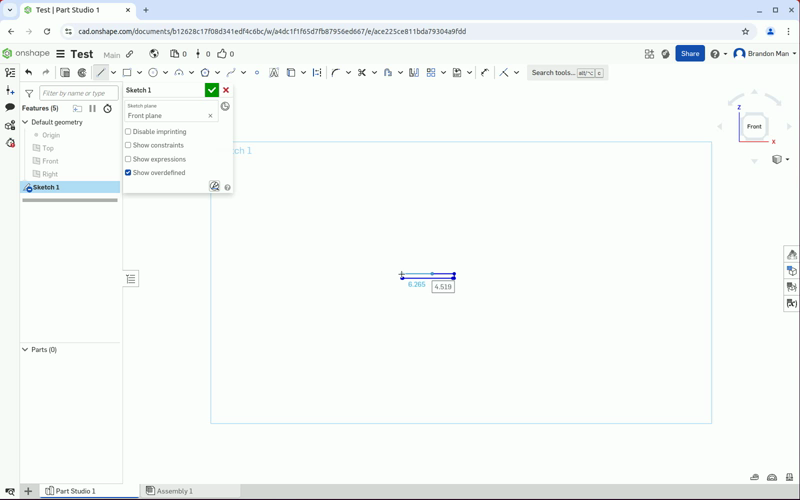
scroll(6)
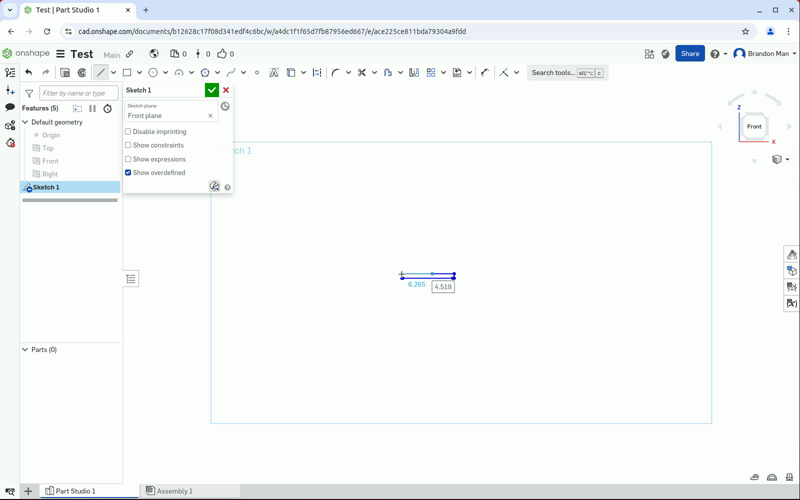
scroll(6)
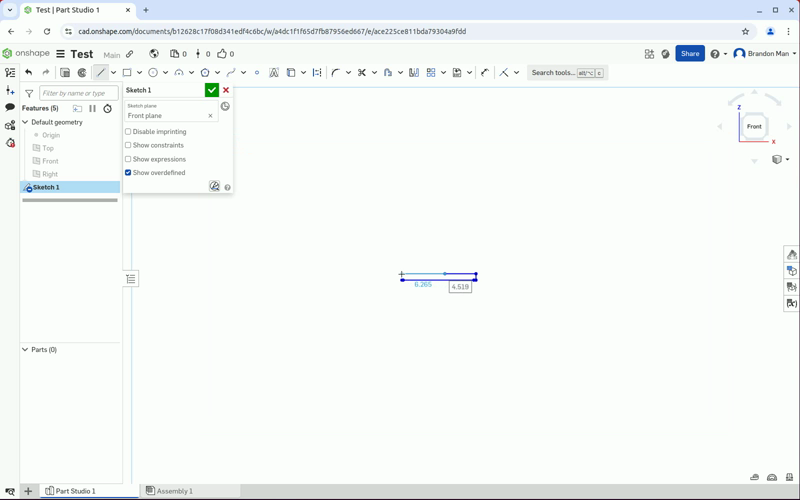
scroll(6)
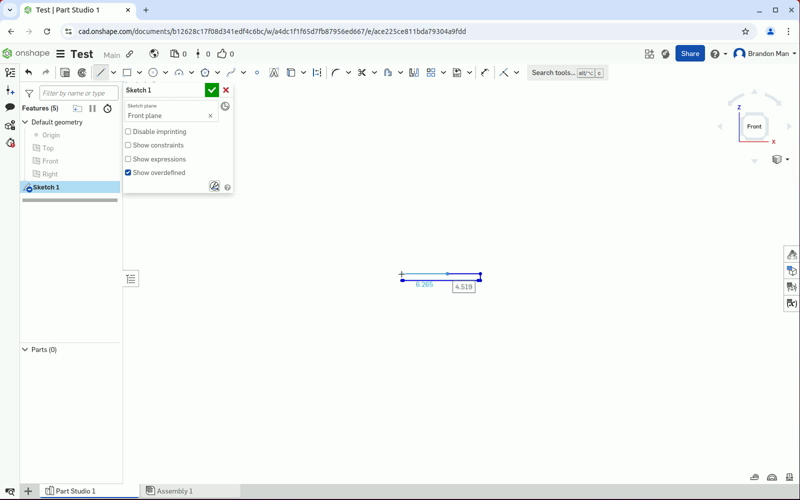
scroll(6)
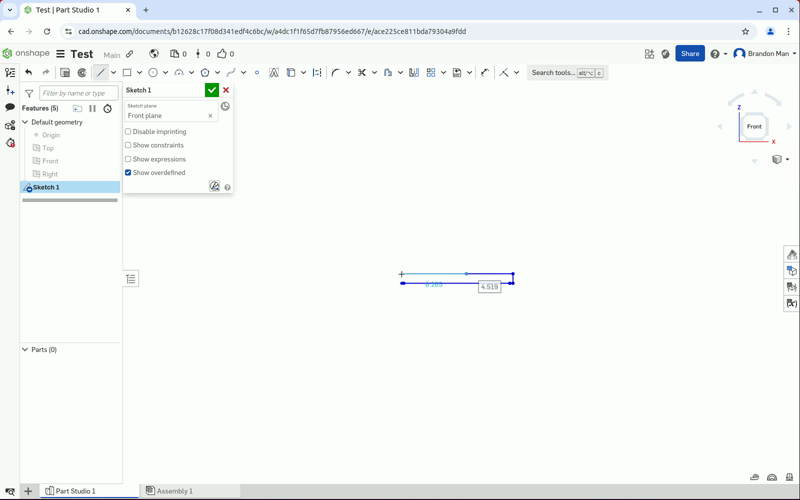
scroll(6)
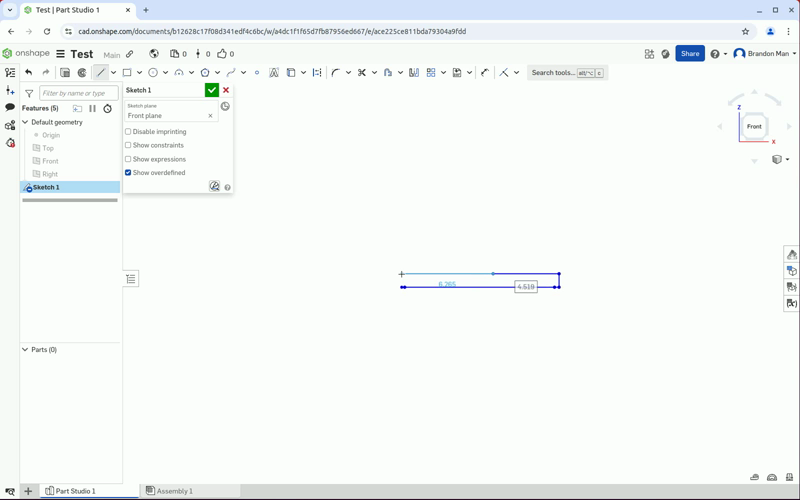
scroll(6)
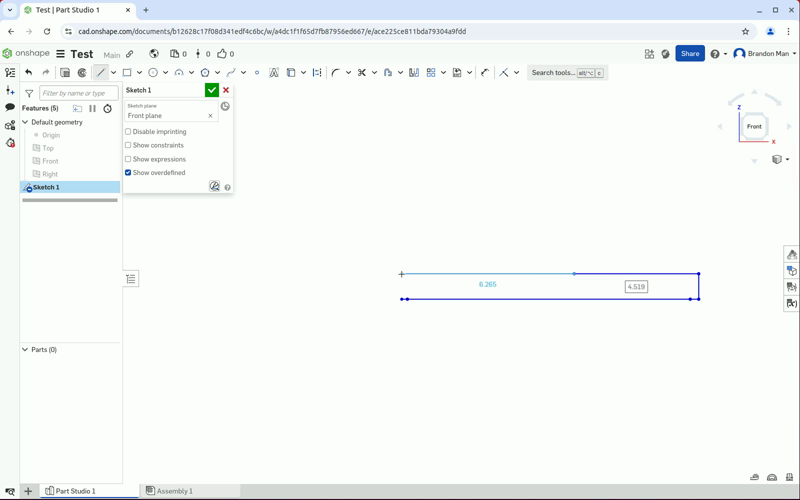
scroll(6)
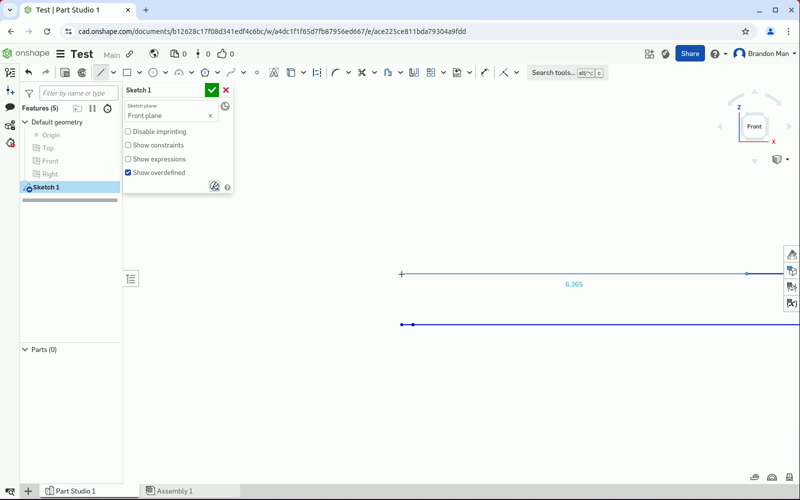
click(401, 273)
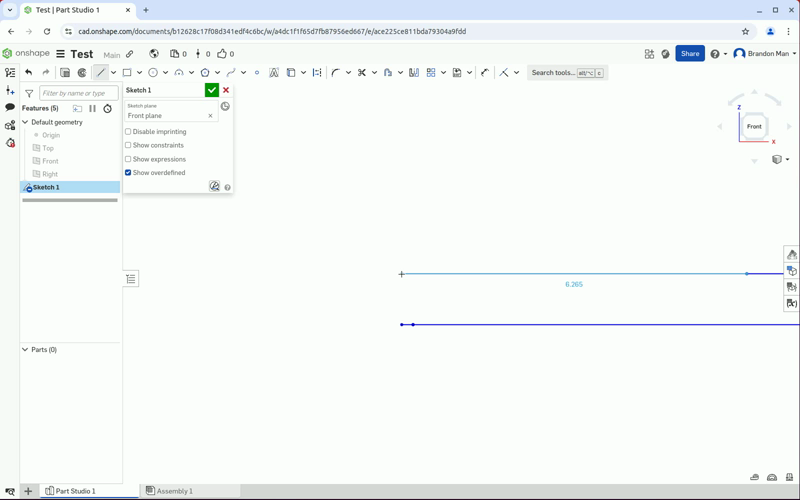
scroll(-6)
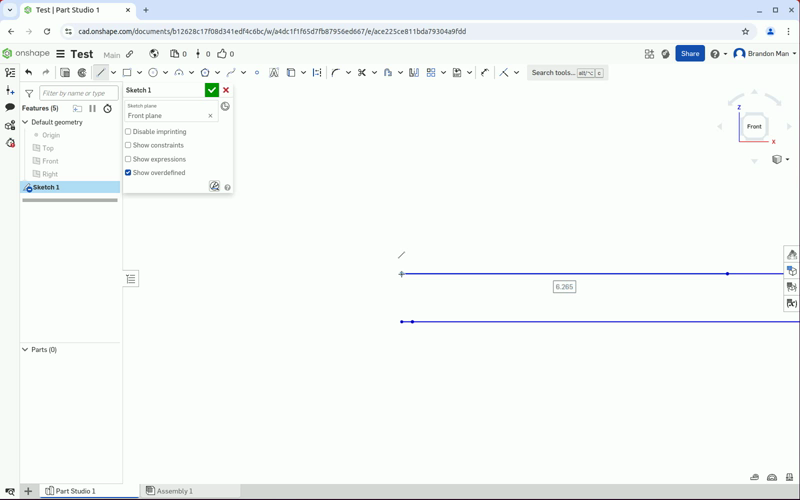
scroll(-6)
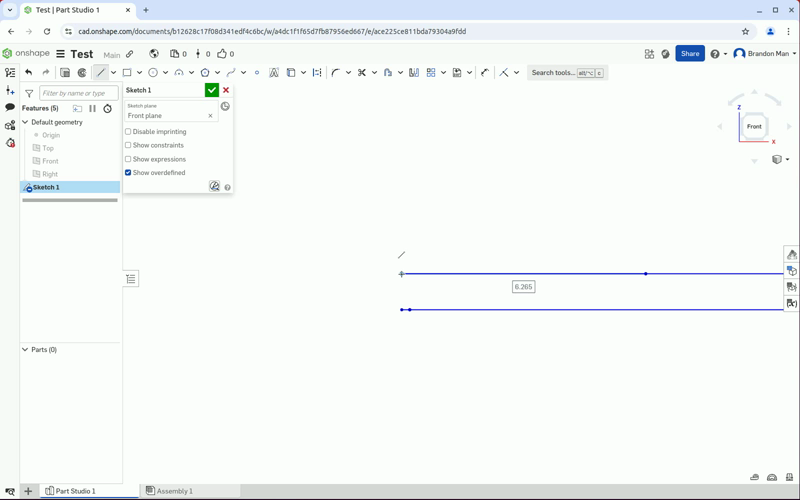
scroll(-6)
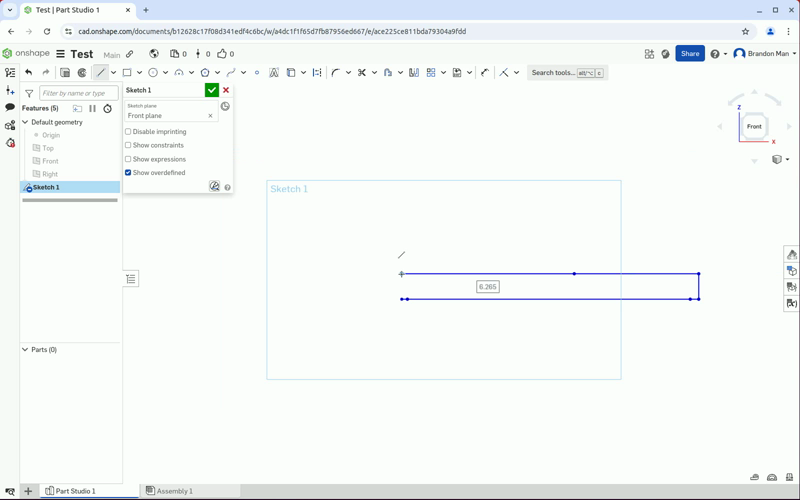
scroll(-6)
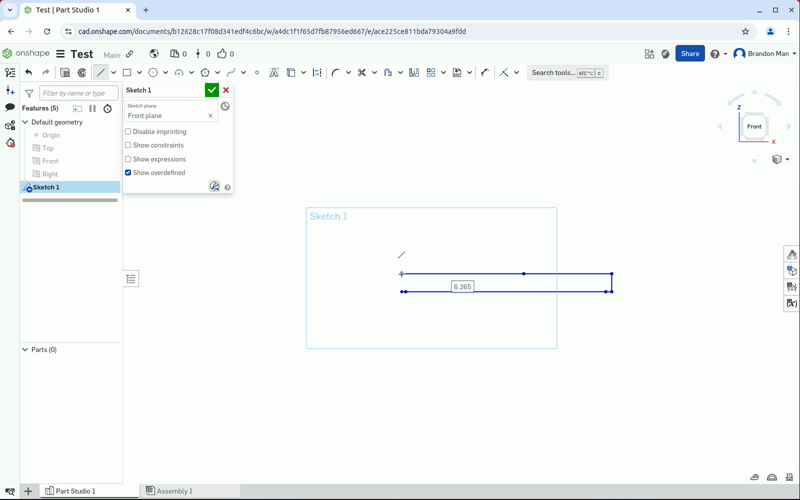
scroll(-6)
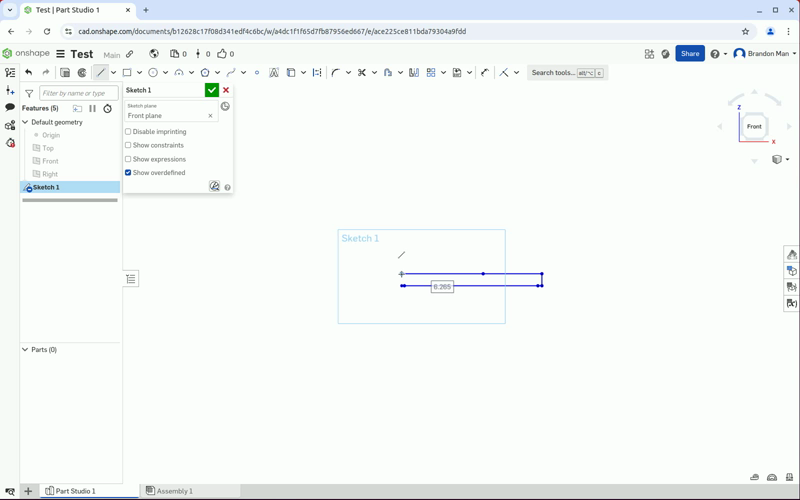
scroll(-6)
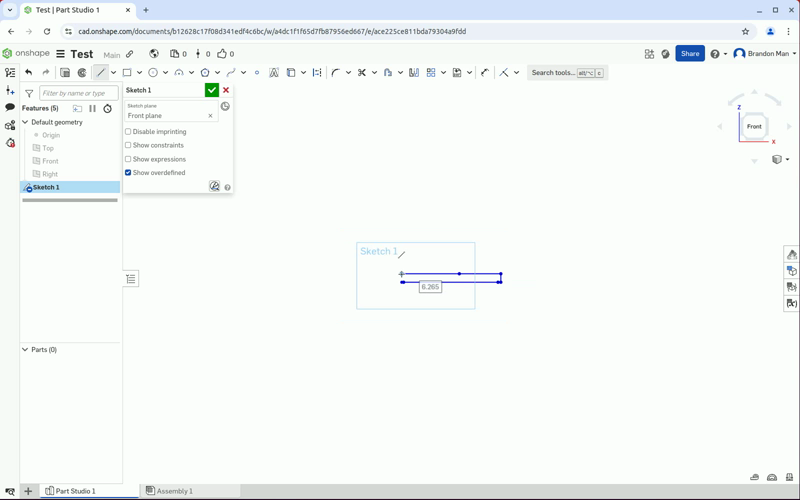
scroll(-6)
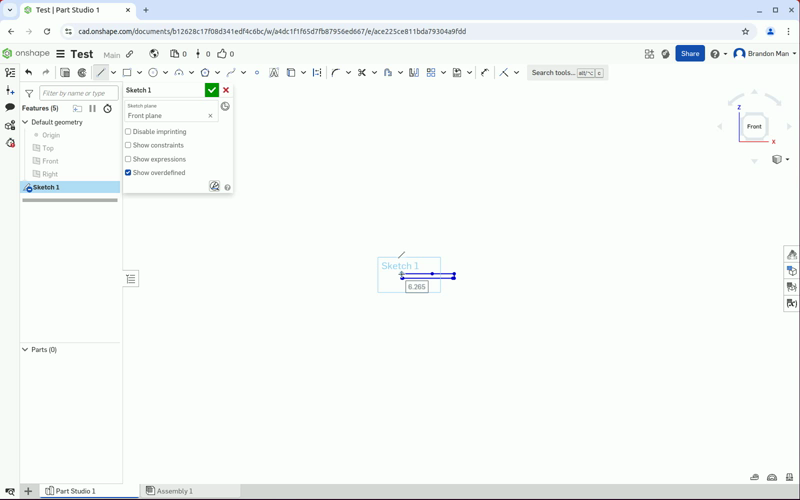
key_up(shift)
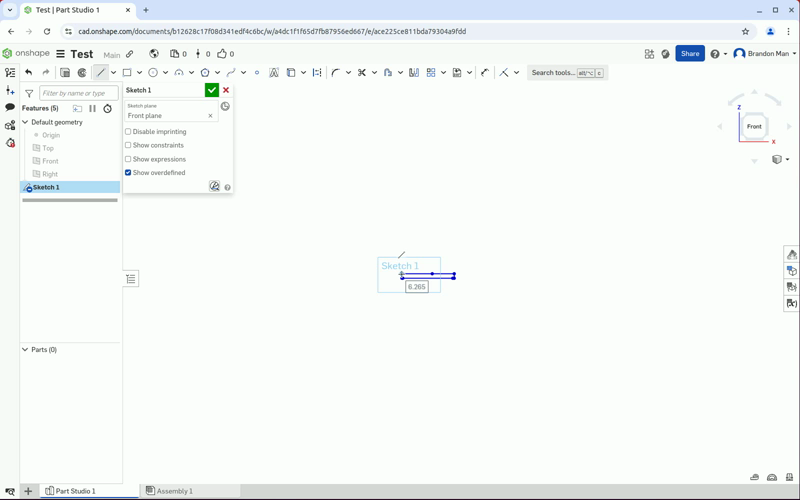
mouse_move(431, 273)
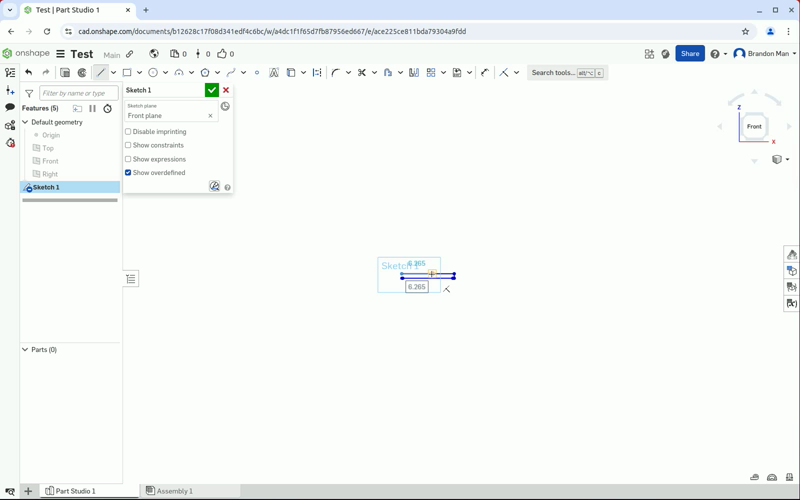
key_down(shift)
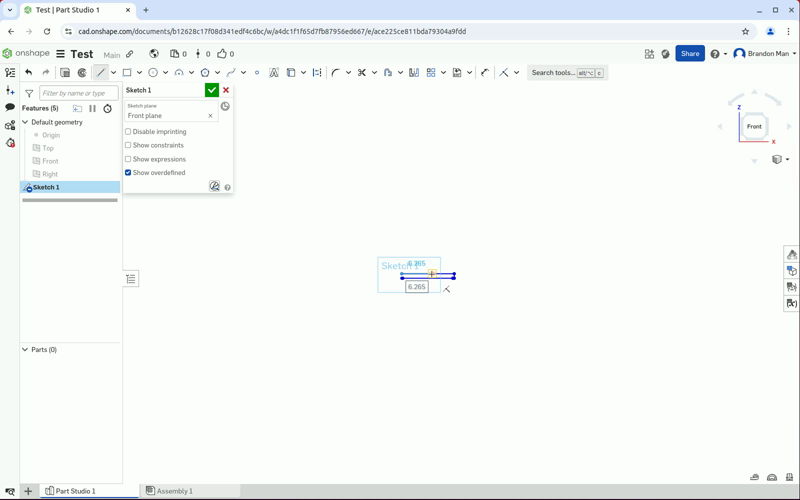
mouse_move(401, 278)
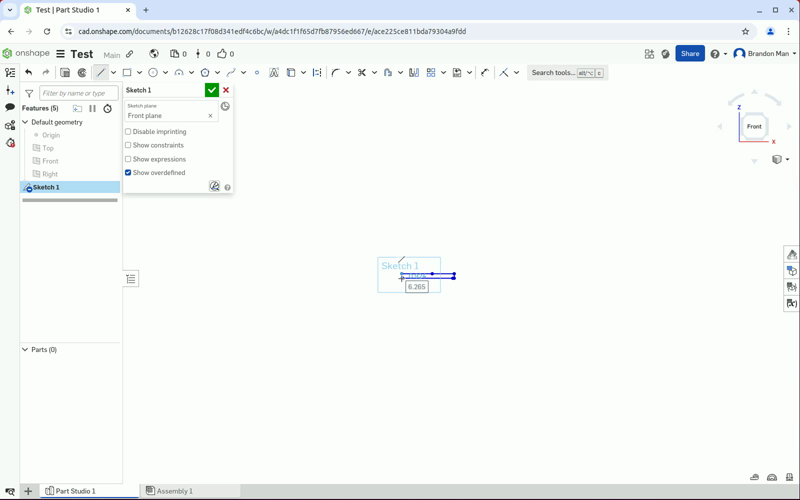
scroll(6)
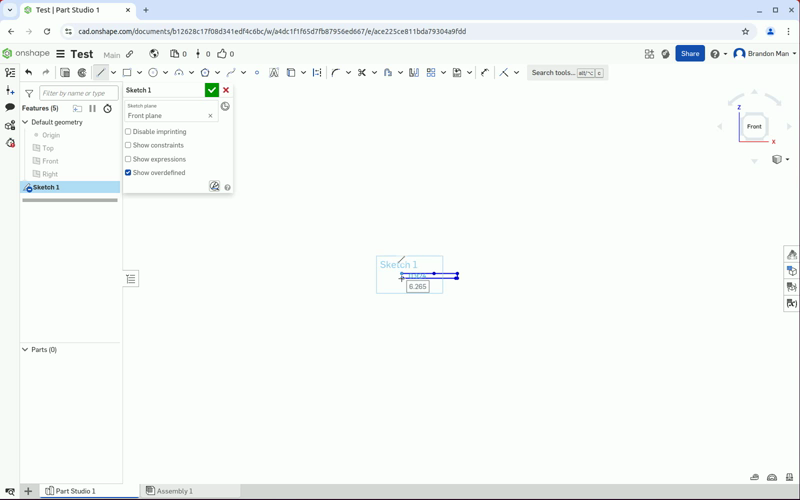
scroll(6)
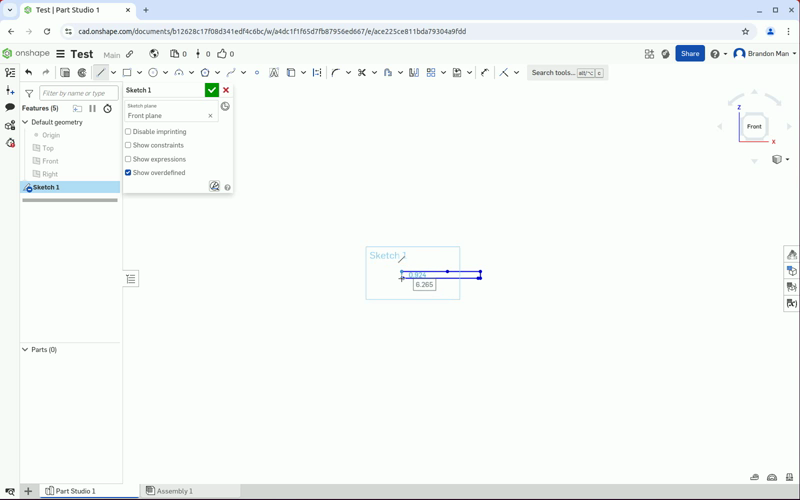
scroll(6)
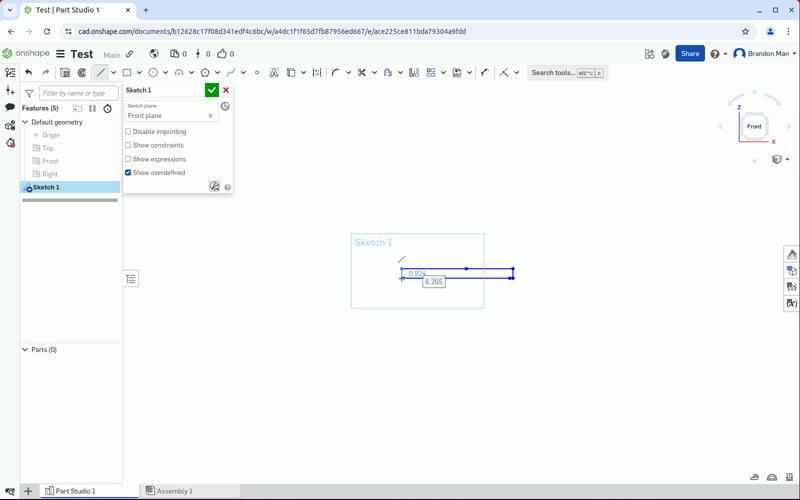
scroll(6)
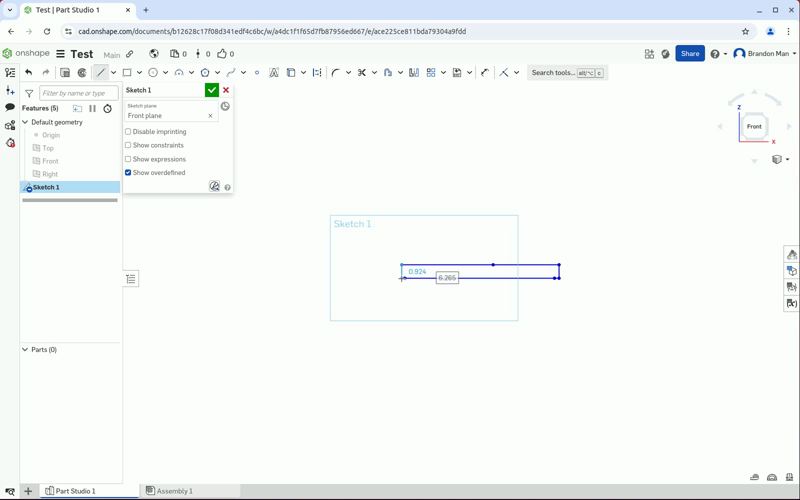
scroll(6)
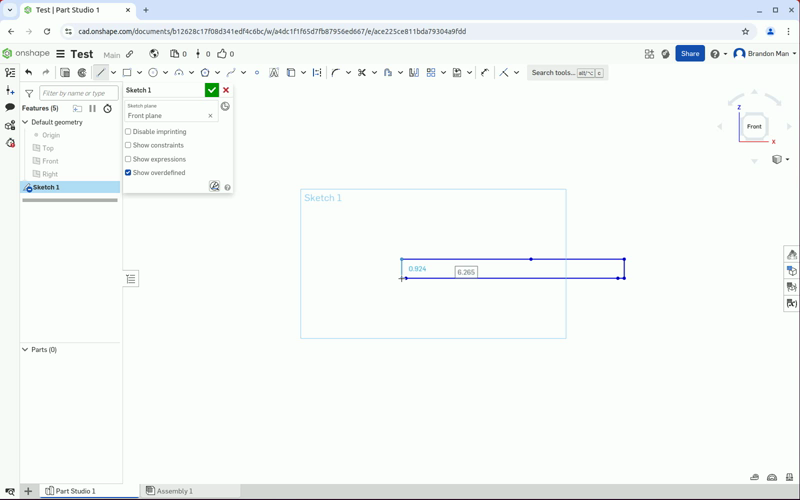
scroll(6)
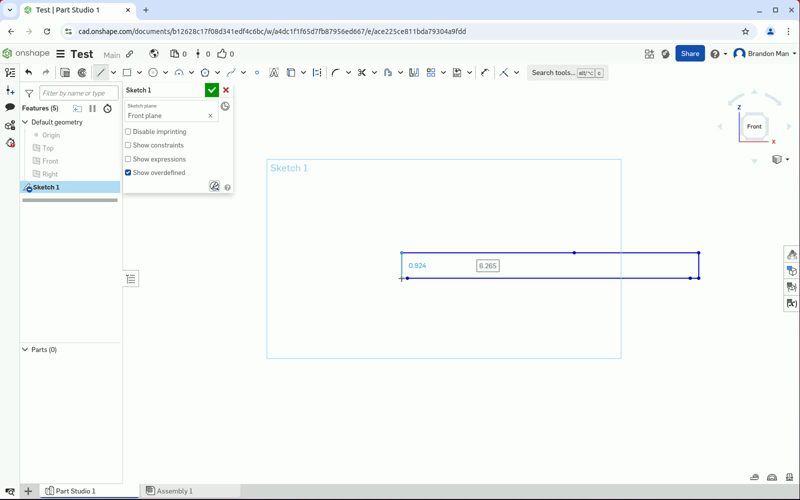
scroll(6)
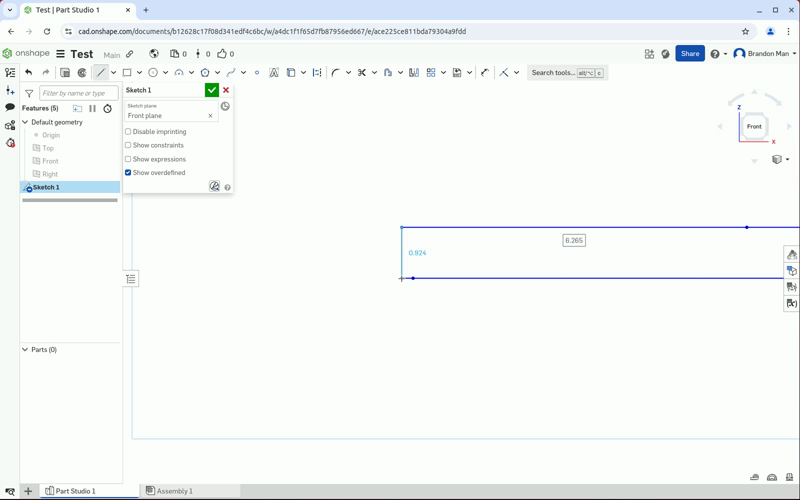
key_up(shift)
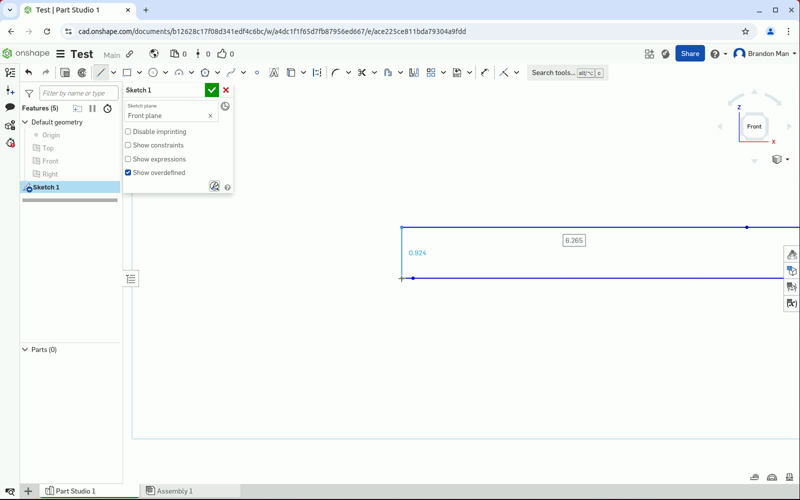
click(401, 278)
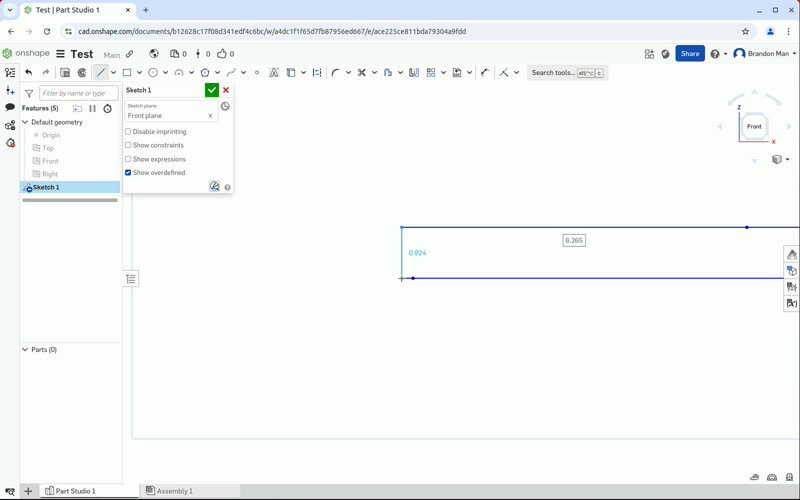
scroll(-6)
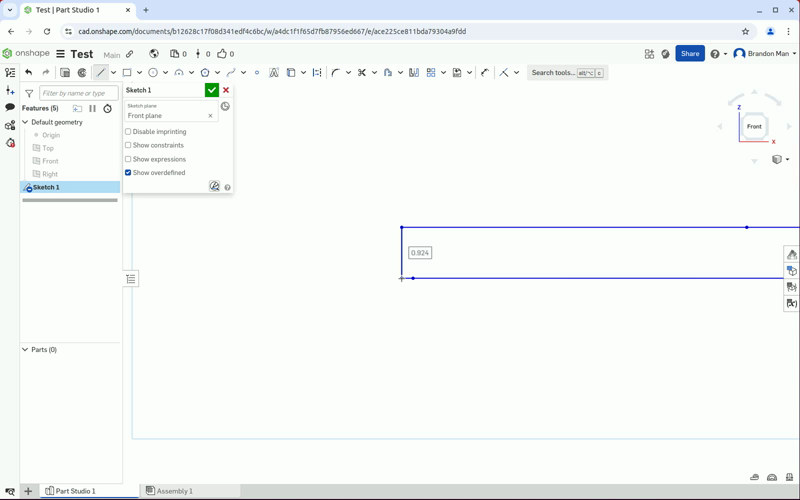
scroll(-6)
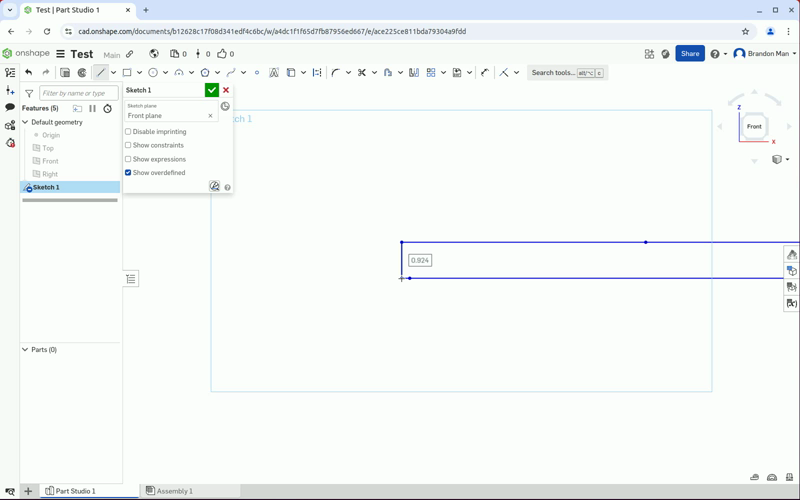
scroll(-6)
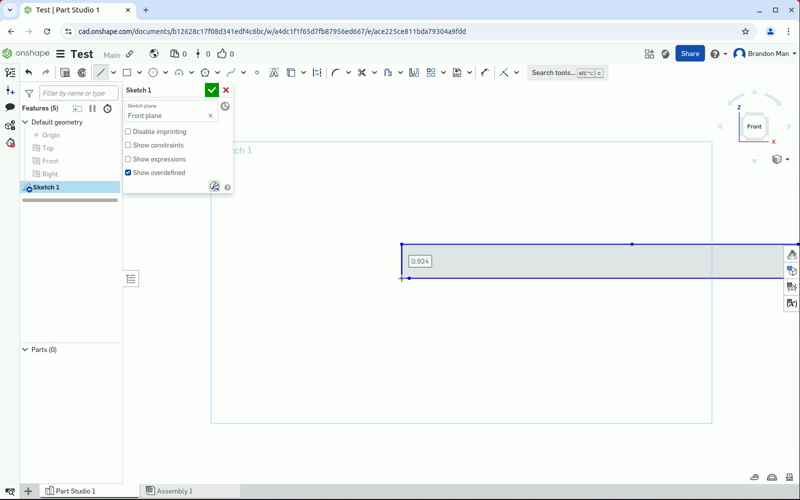
scroll(-6)
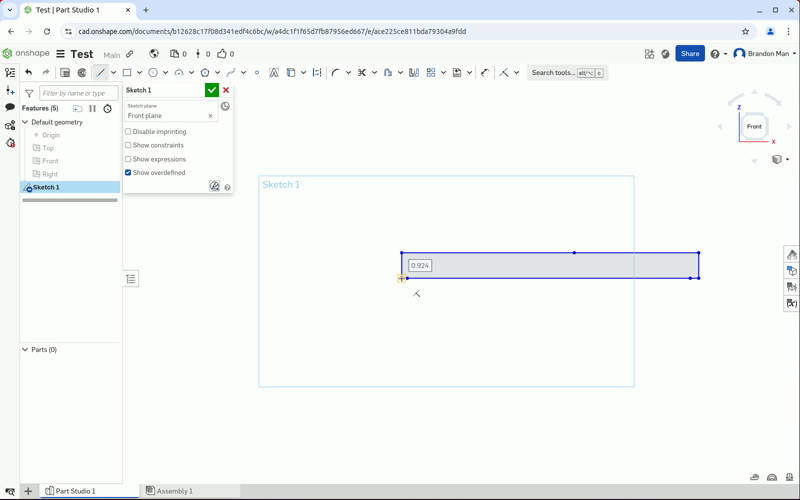
scroll(-6)
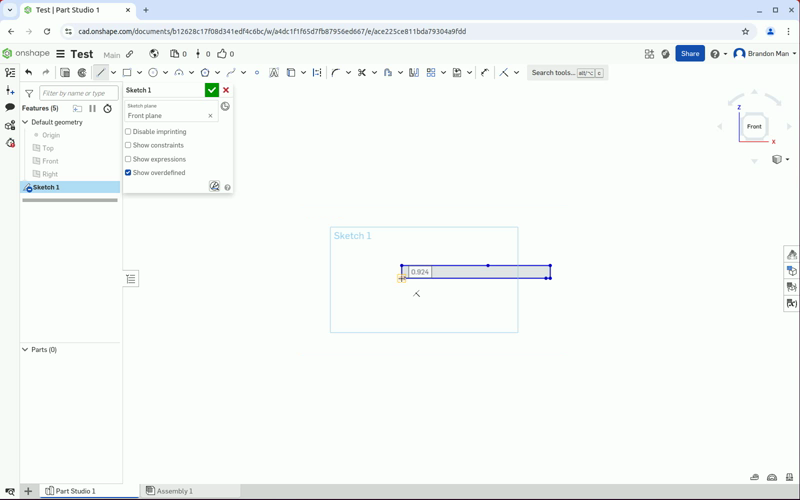
scroll(-6)
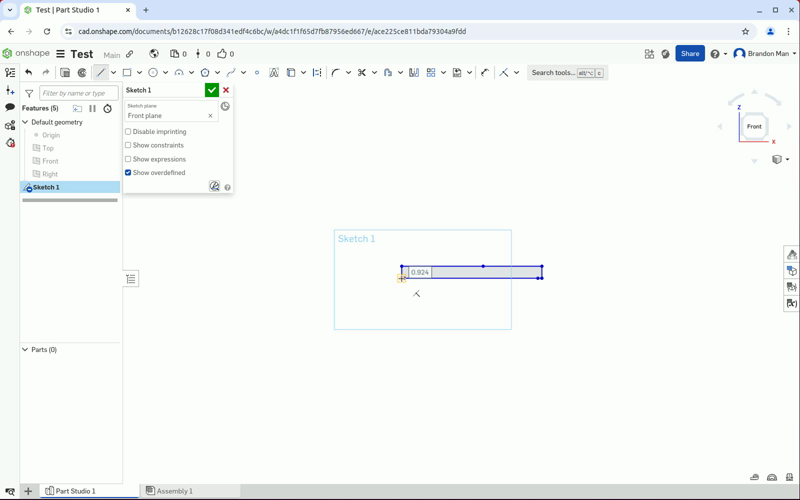
scroll(-6)
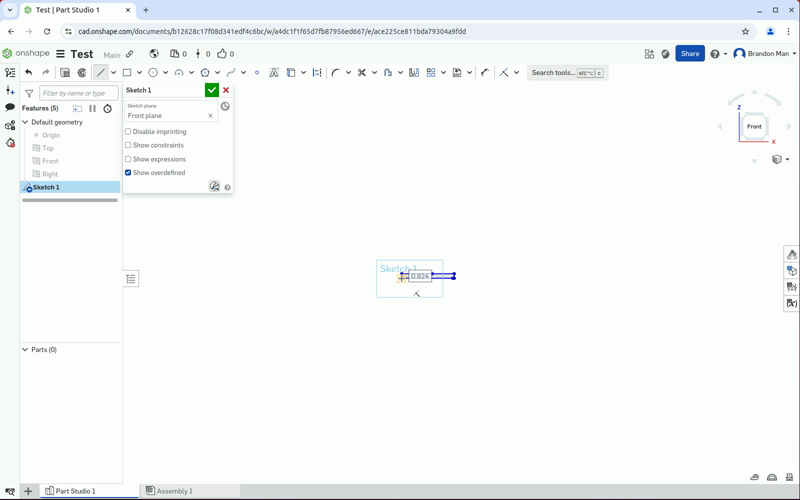
key(esc)
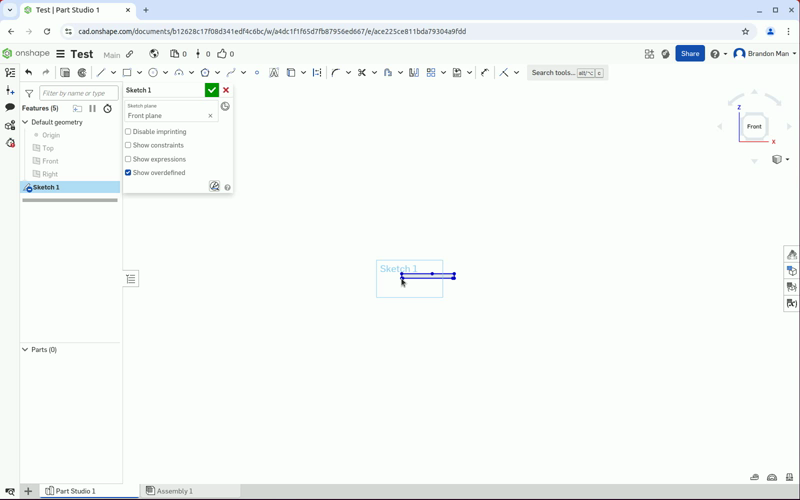
mouse_move(446, 275)
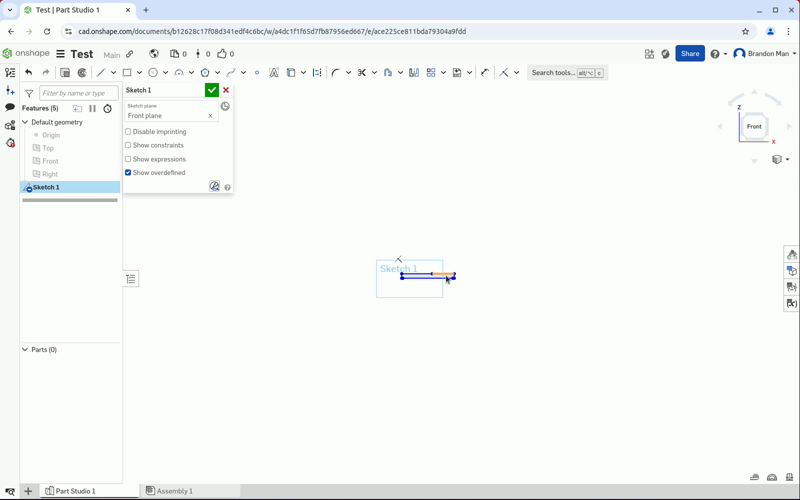
scroll(6)
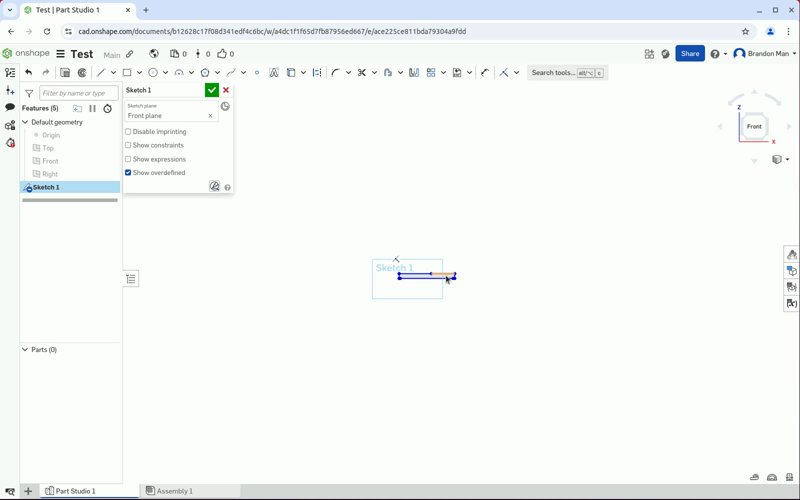
scroll(6)
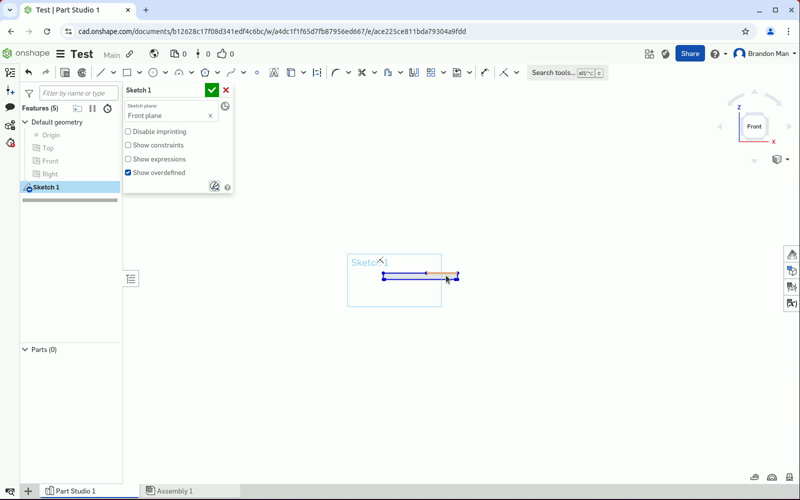
scroll(6)
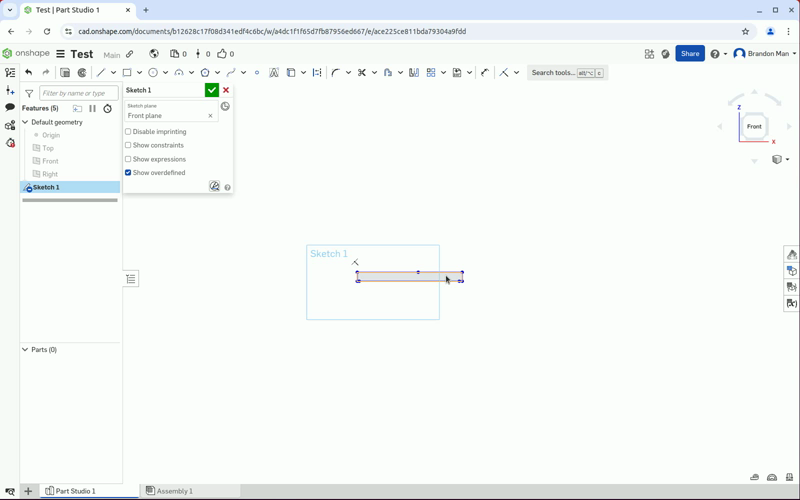
scroll(6)
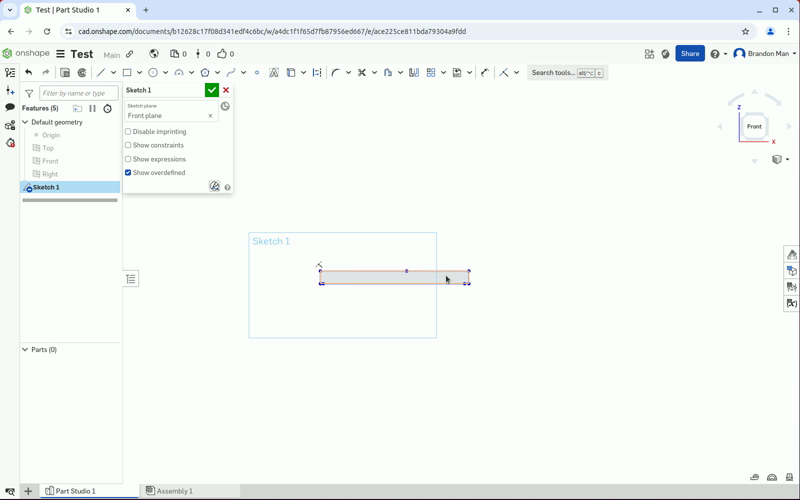
scroll(6)
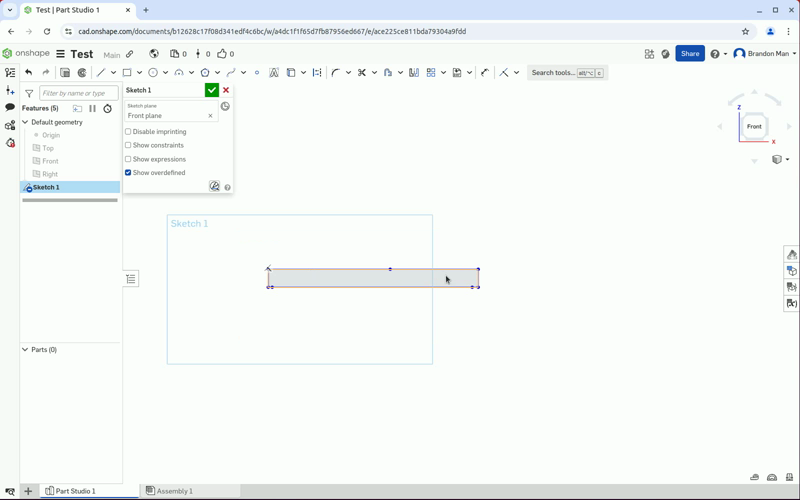
scroll(6)
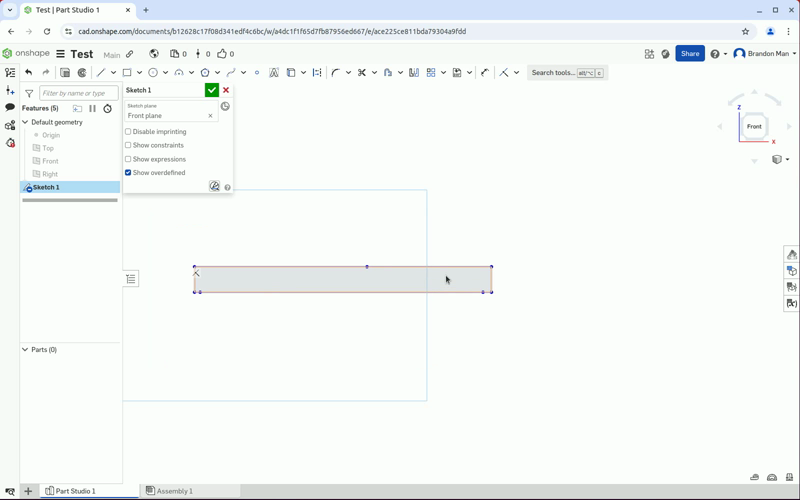
scroll(6)
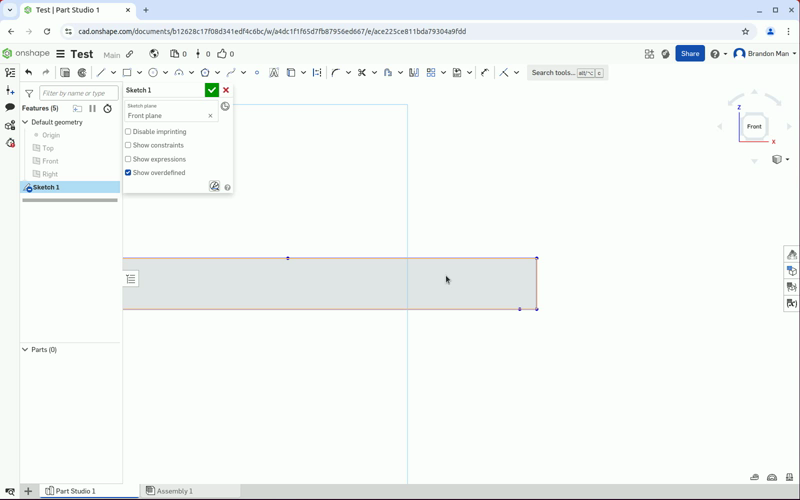
click(446, 275)
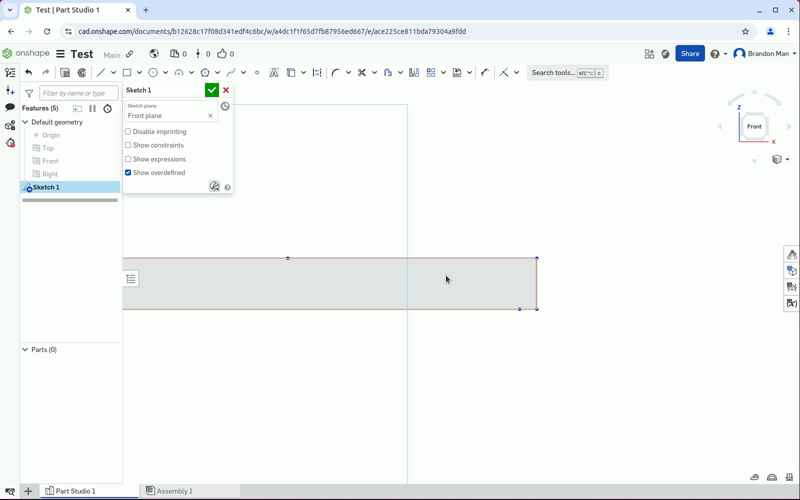
scroll(-6)
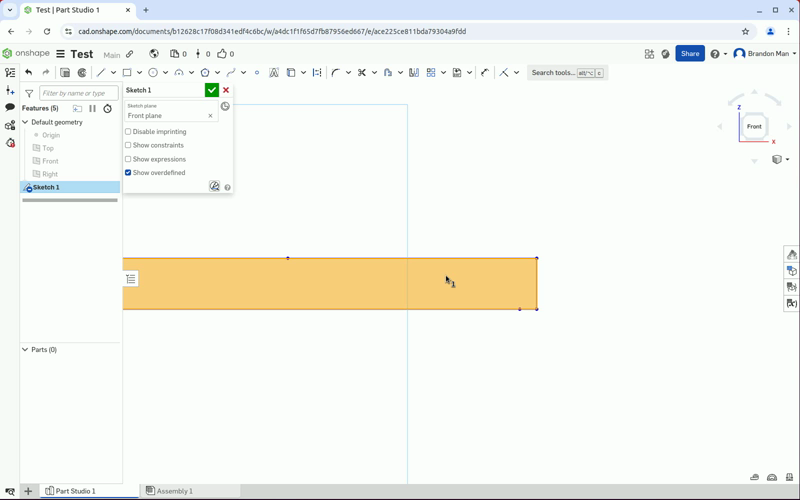
scroll(-6)
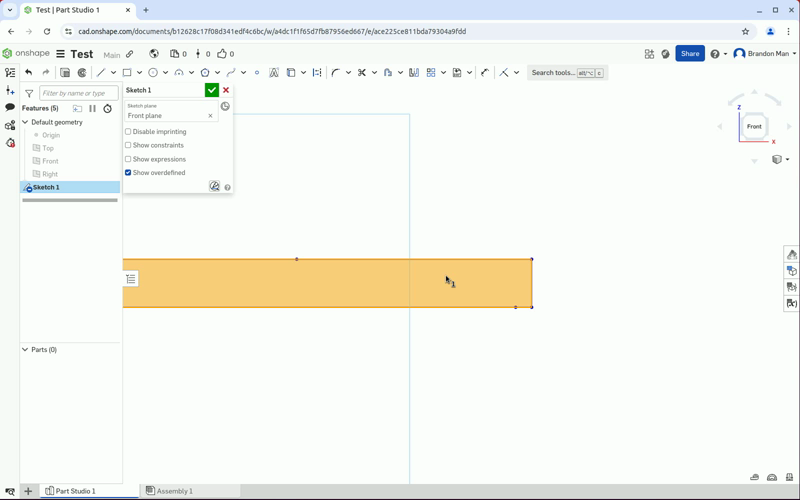
scroll(-6)
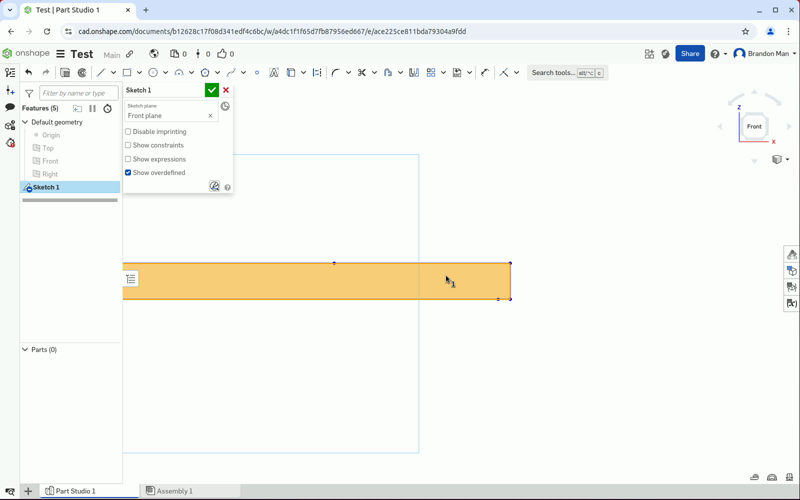
scroll(-6)
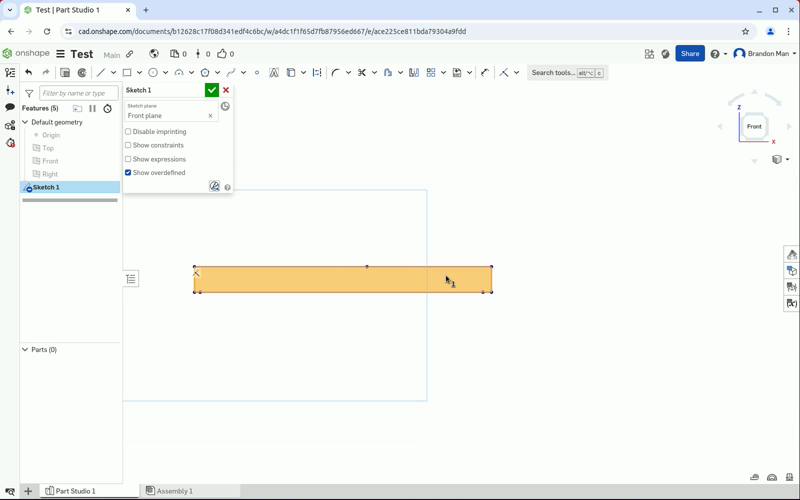
scroll(-6)
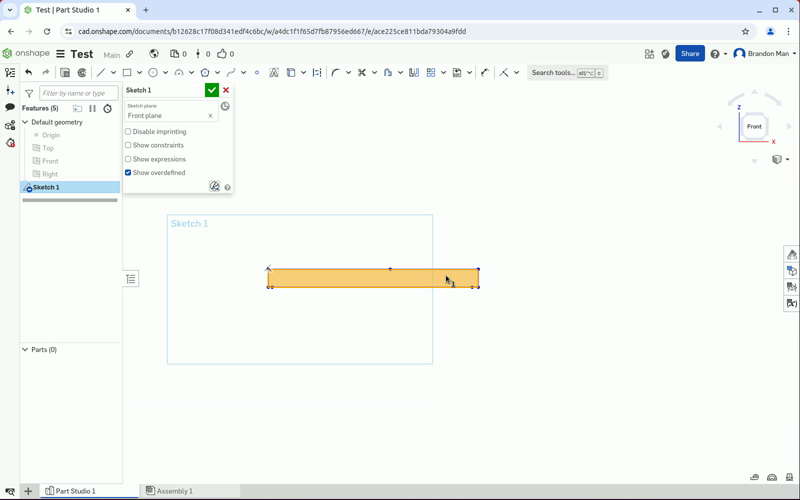
scroll(-6)
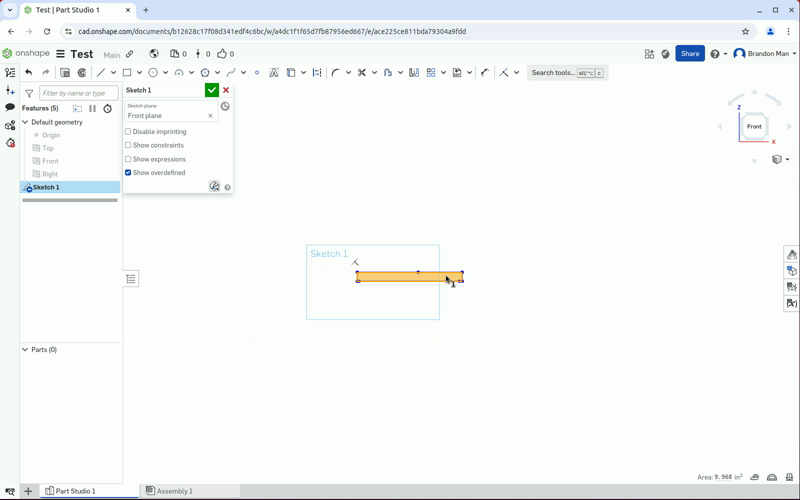
scroll(-6)
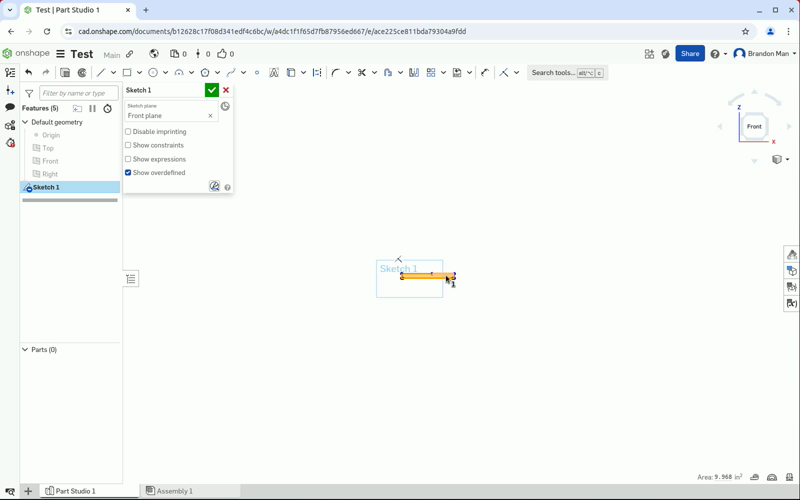
mouse_move(73, 352)
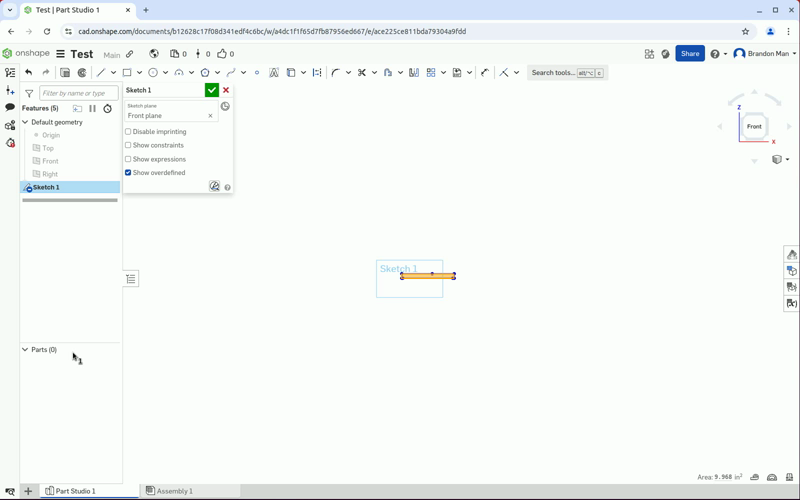
key(shift+y)
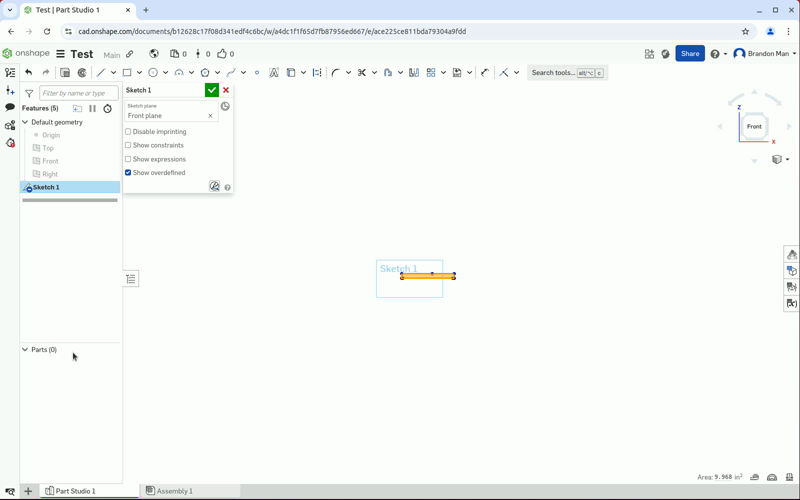
key(shift+e)
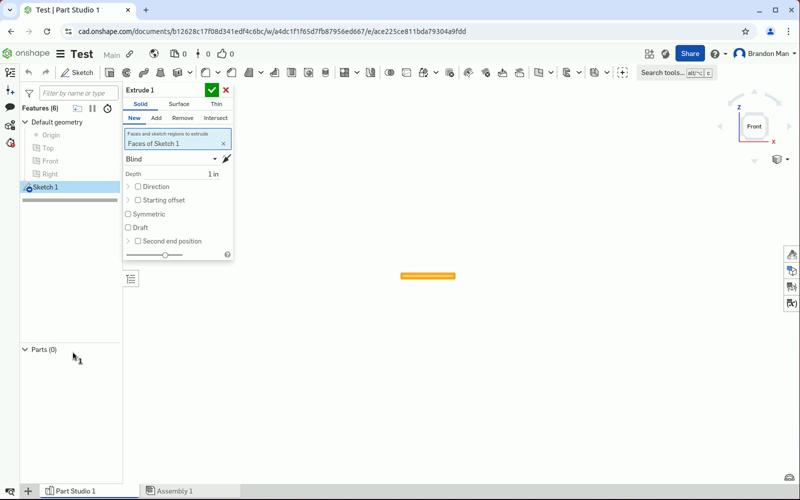
mouse_move(143, 106)
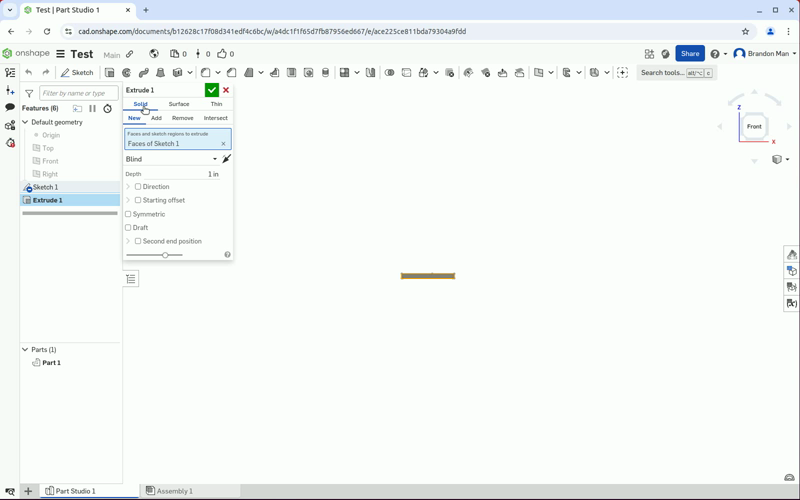
click(143, 106)
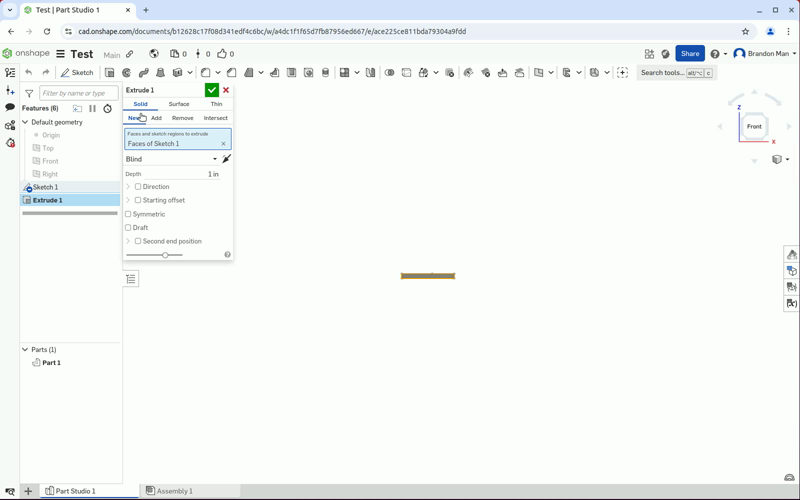
mouse_move(137, 120)
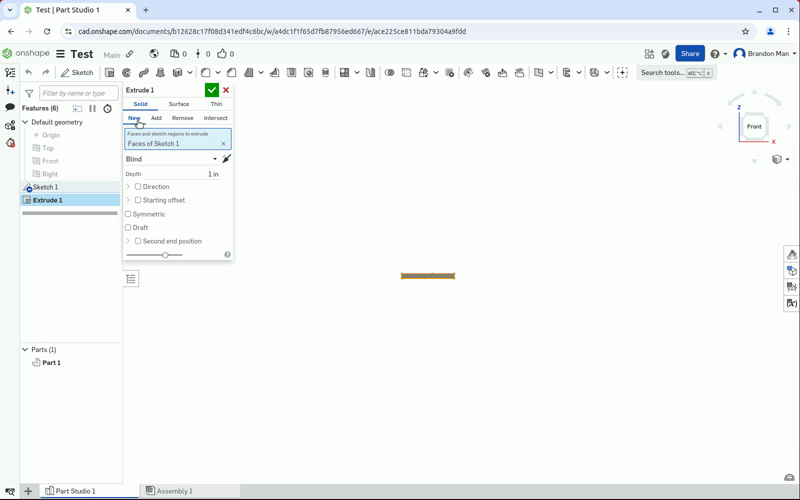
click(137, 120)
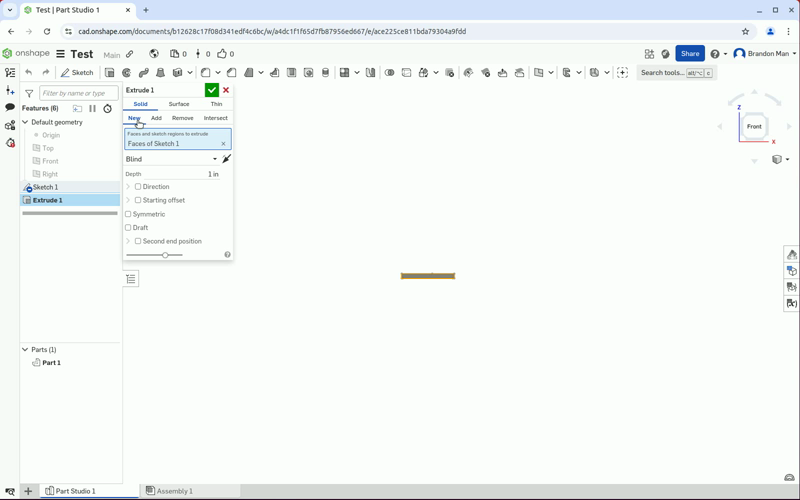
key(tab, 4)
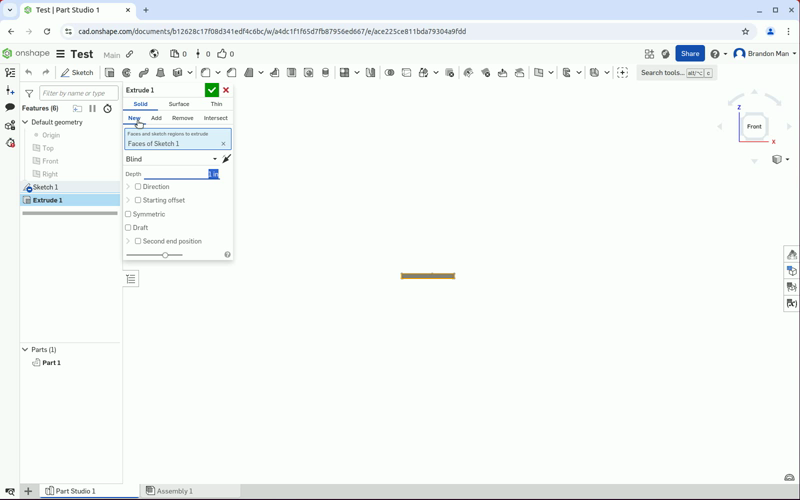
text(0.963)
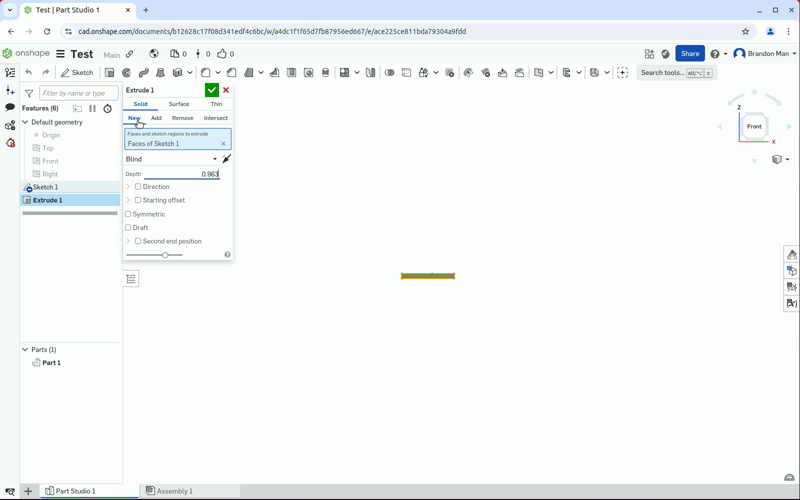
key(enter)
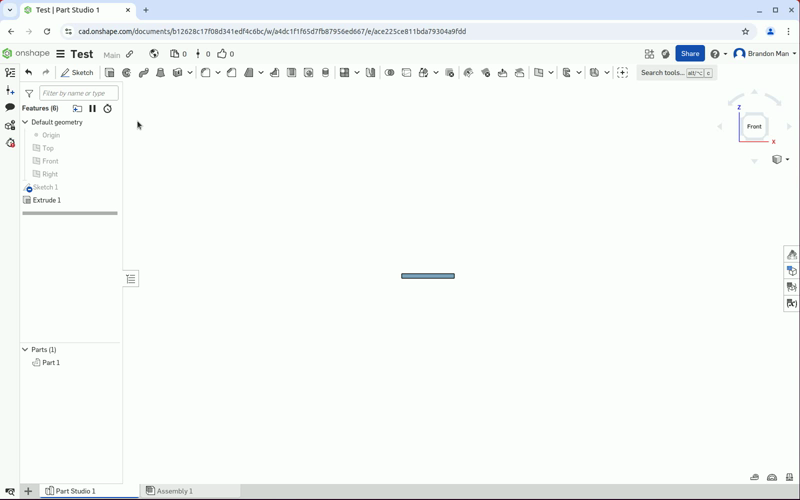
key(shift+h)
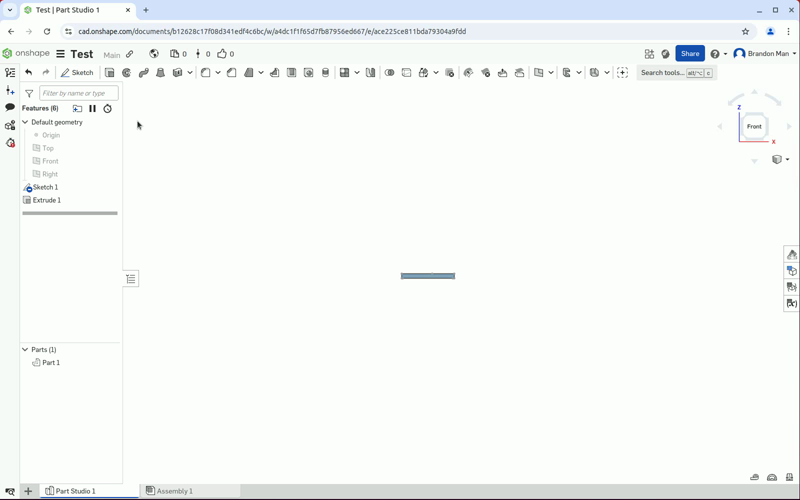
key(shift+h)
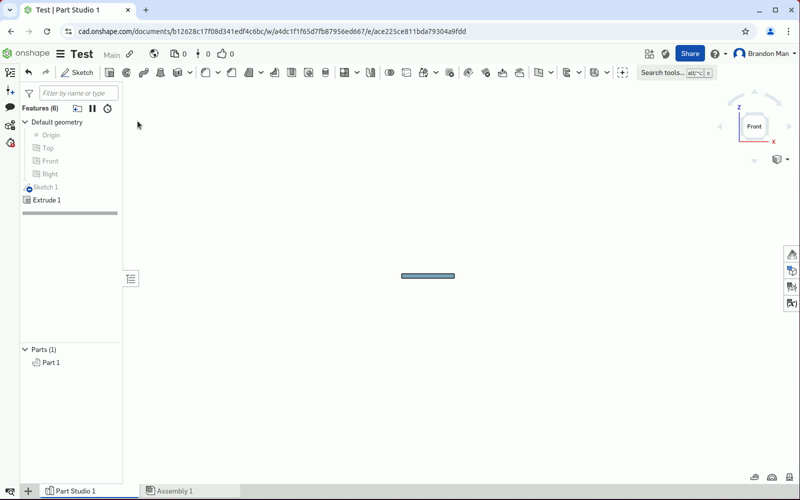
mouse_move(73, 189)
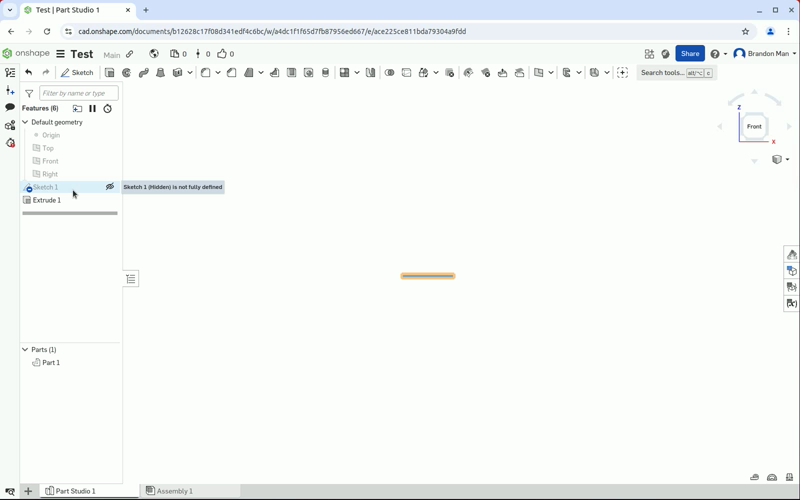
click(73, 189)
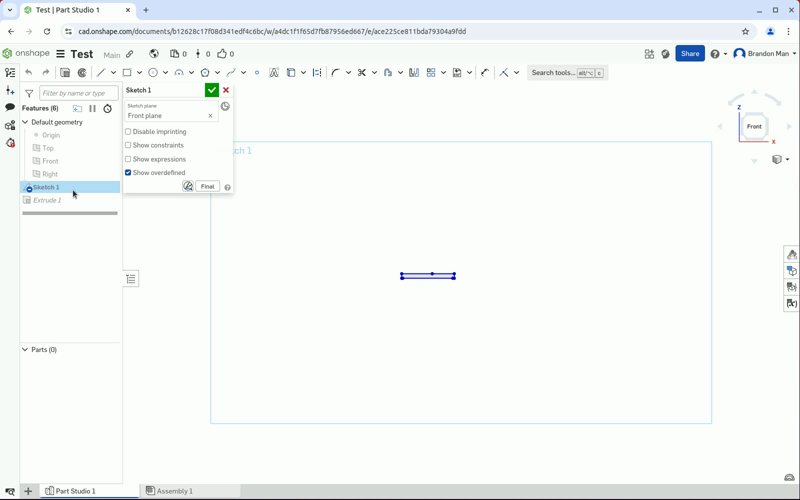
mouse_move(229, 92)
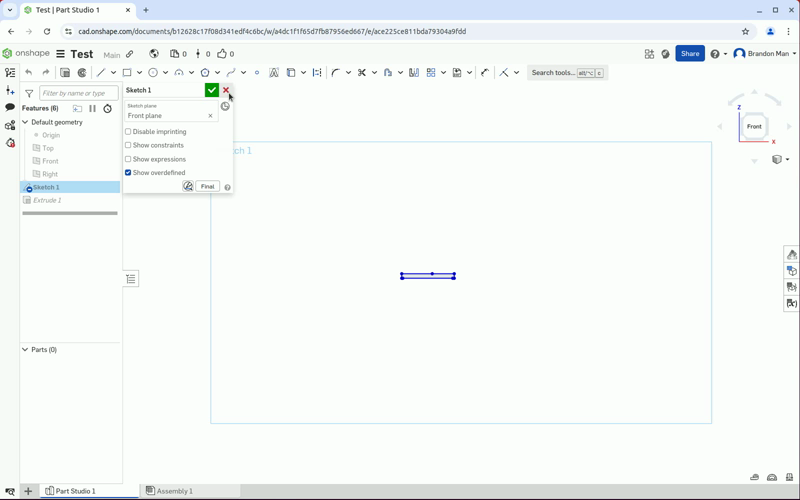
click(229, 92)
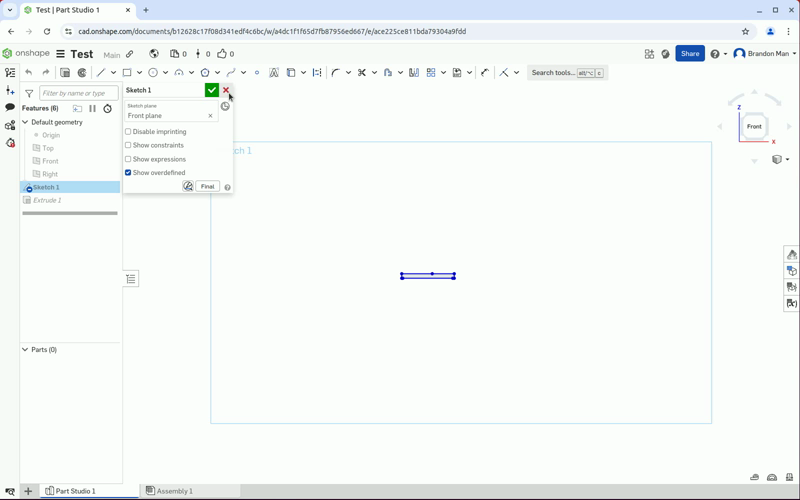
key(shift+s)
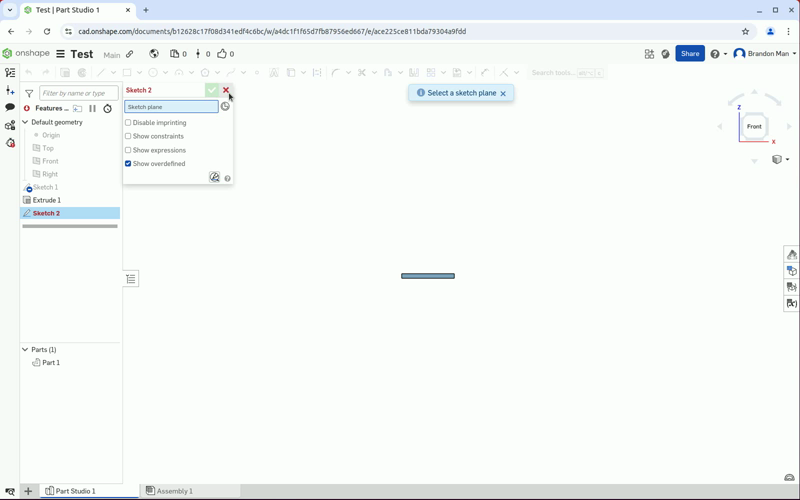
mouse_move(73, 163)
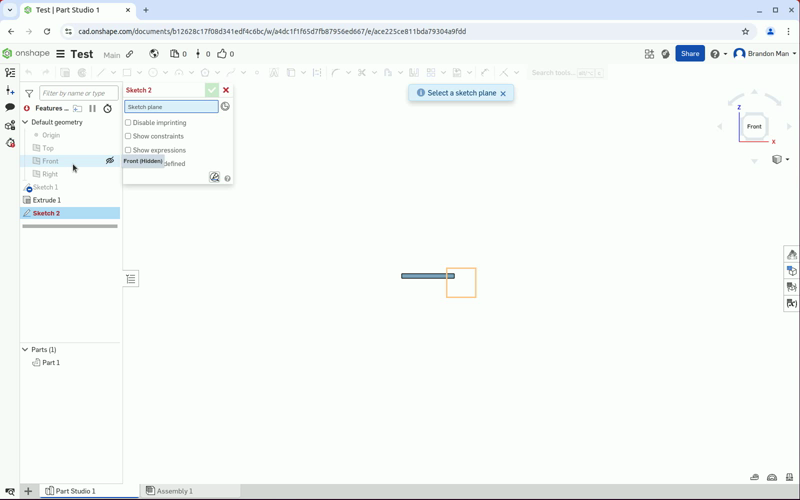
click(73, 163)
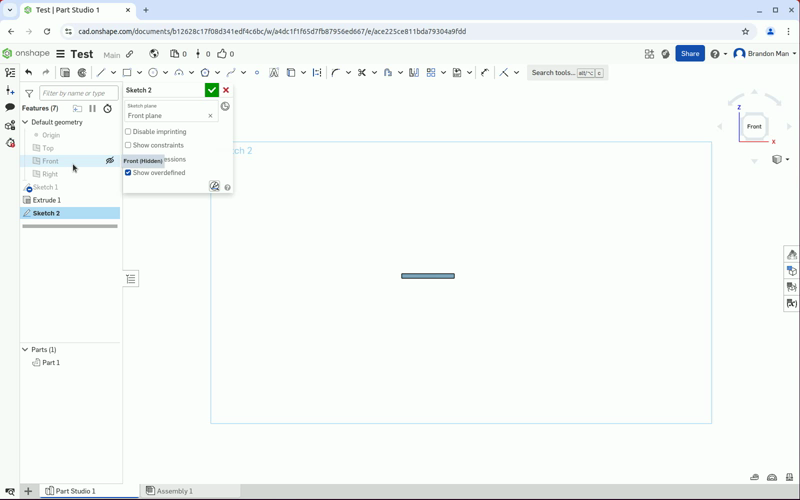
mouse_move(73, 352)
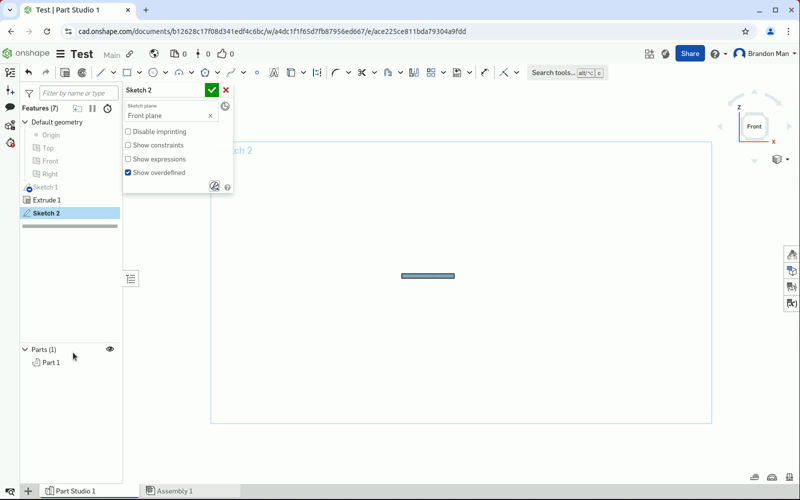
key(y)
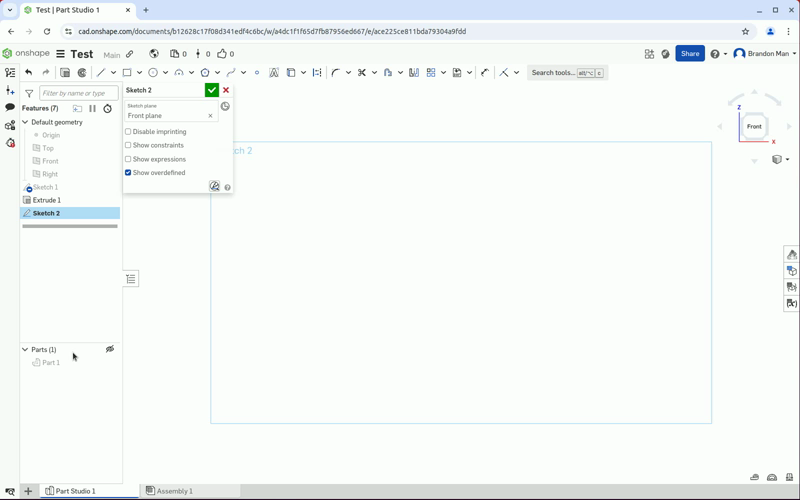
key(l)
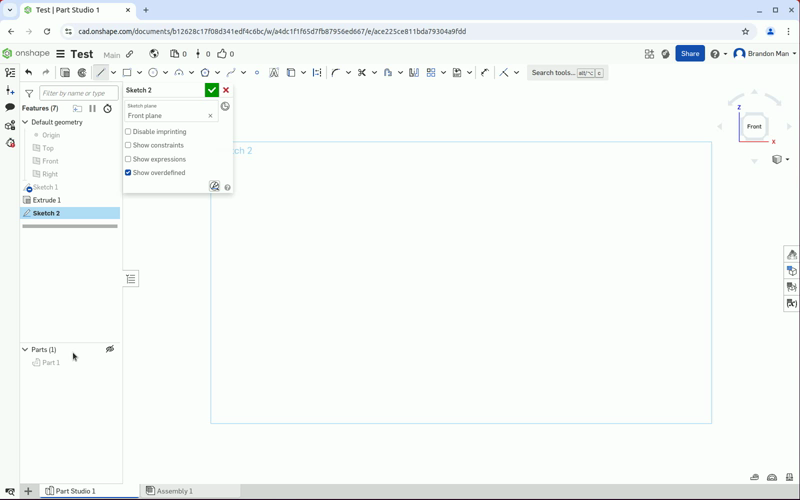
key_down(shift)
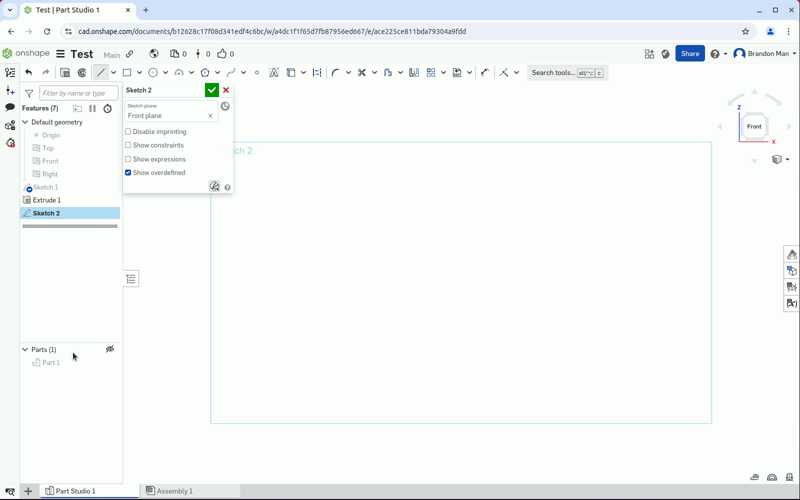
mouse_move(401, 273)
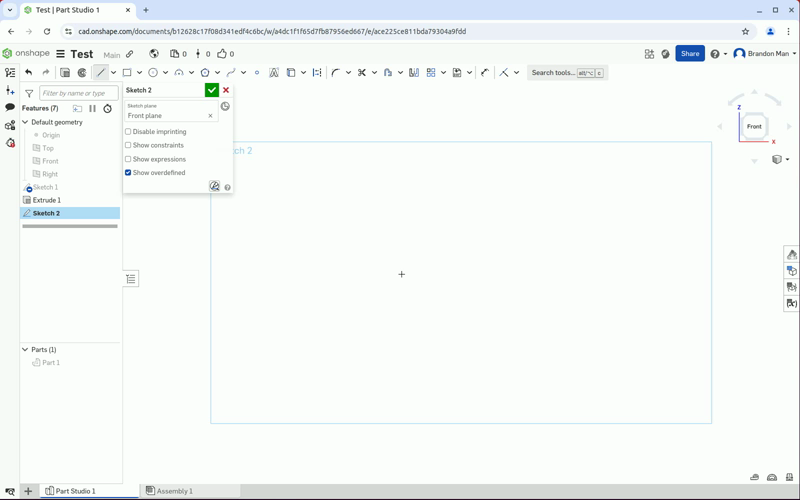
click(401, 273)
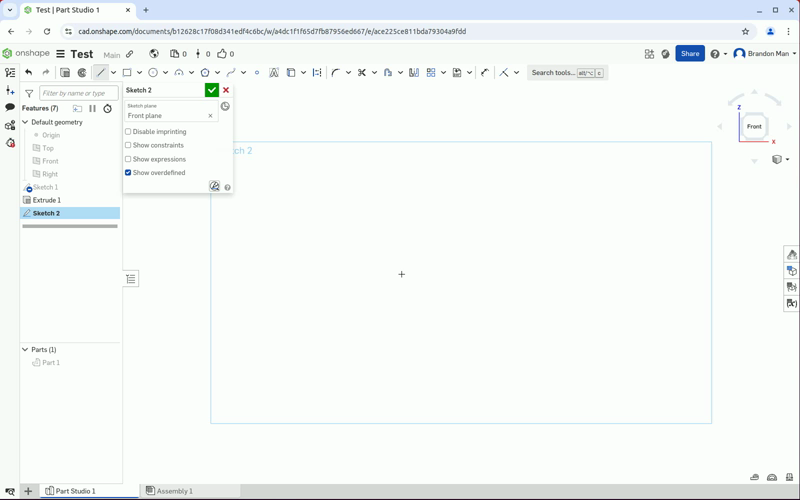
key_up(shift)
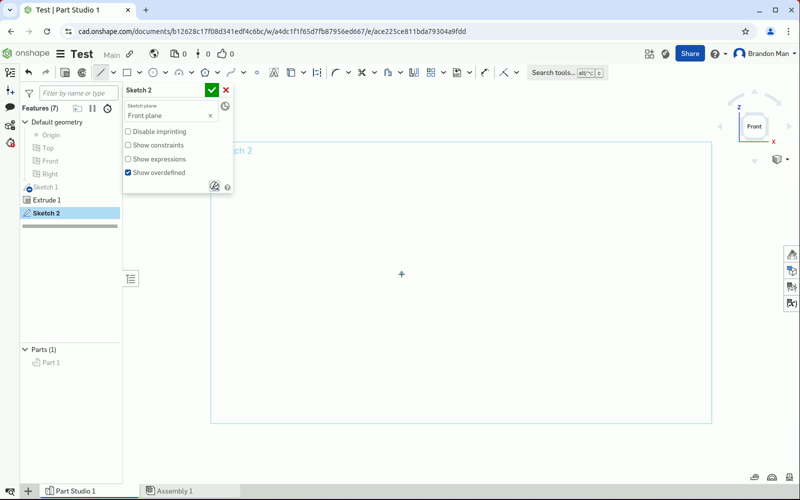
key_down(shift)
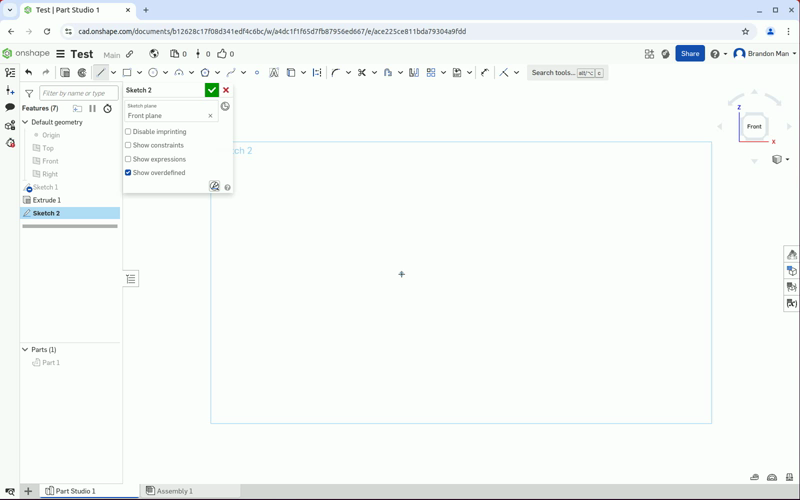
mouse_move(431, 273)
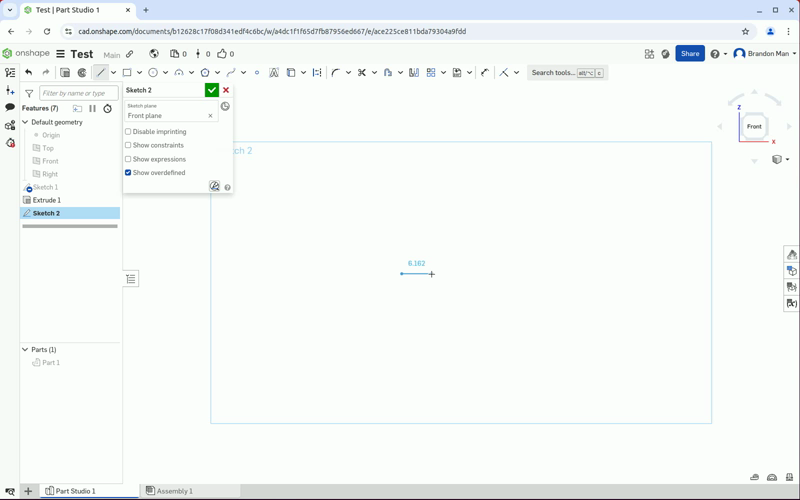
mouse_move(432, 273)
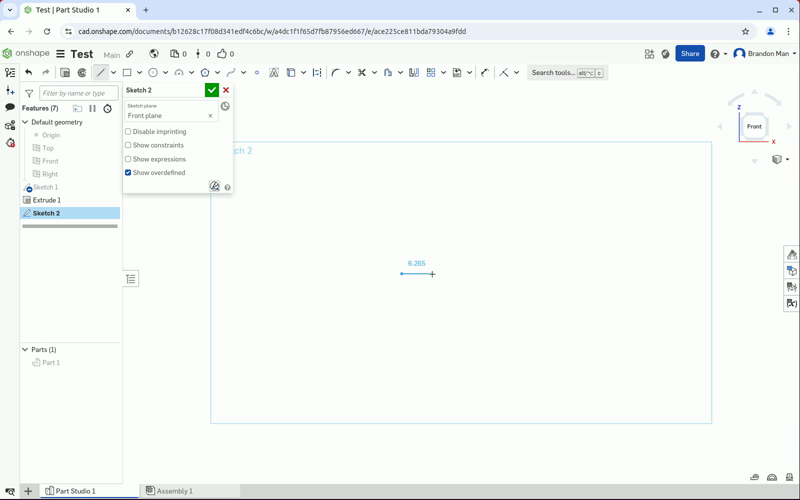
click(432, 273)
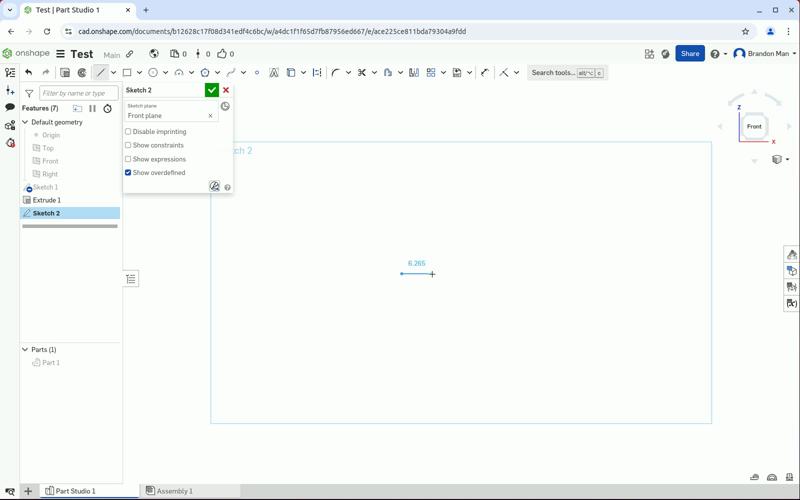
key_up(shift)
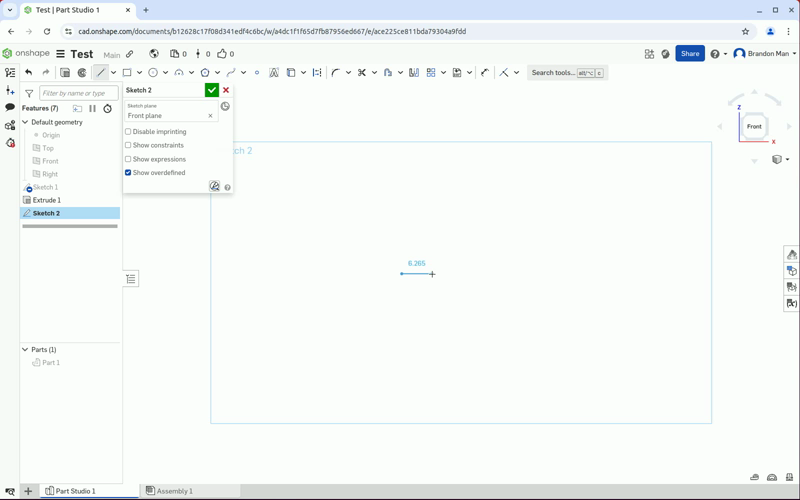
key_down(shift)
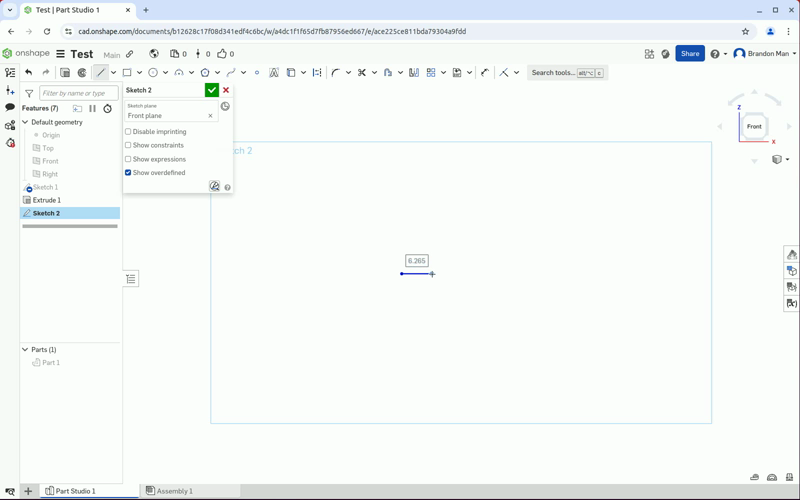
mouse_move(462, 273)
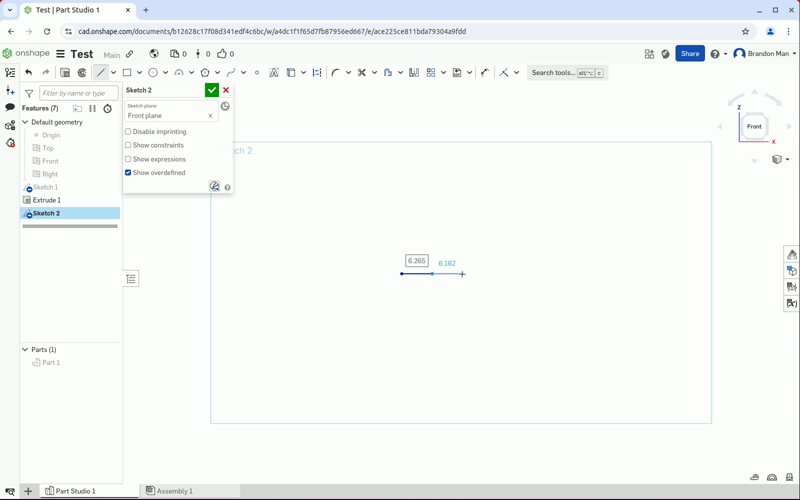
mouse_move(432, 267)
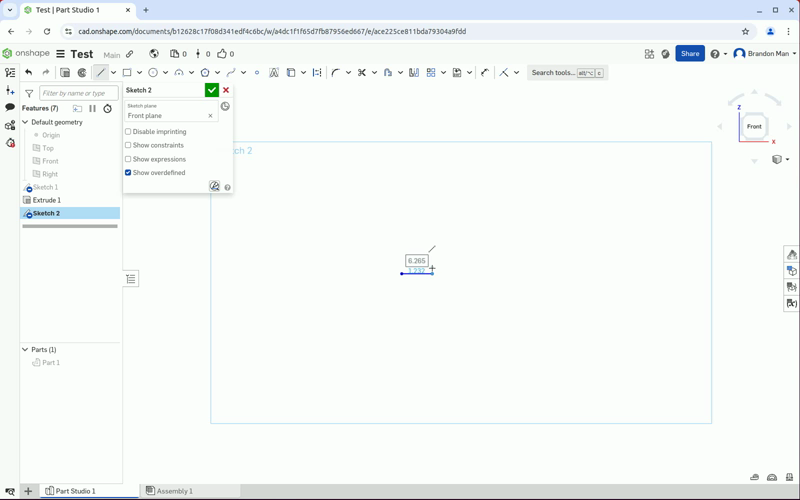
scroll(6)
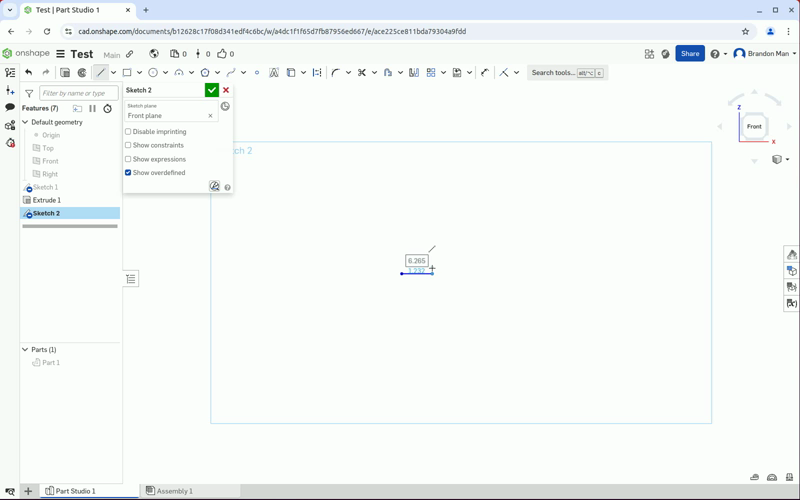
scroll(6)
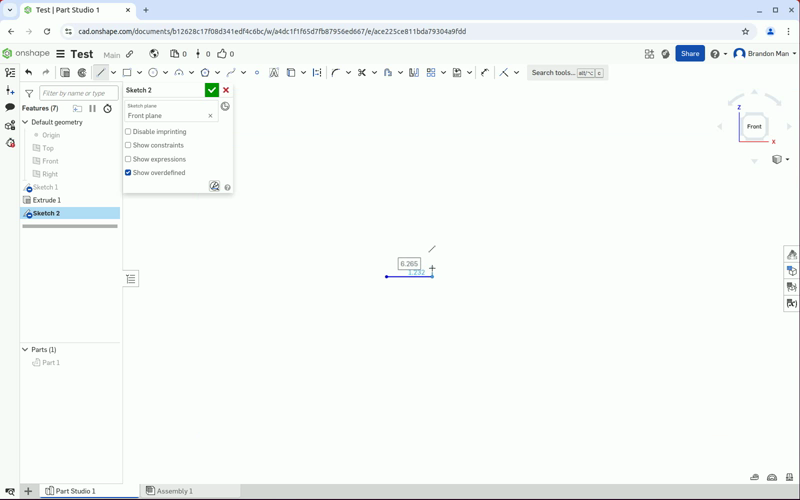
scroll(6)
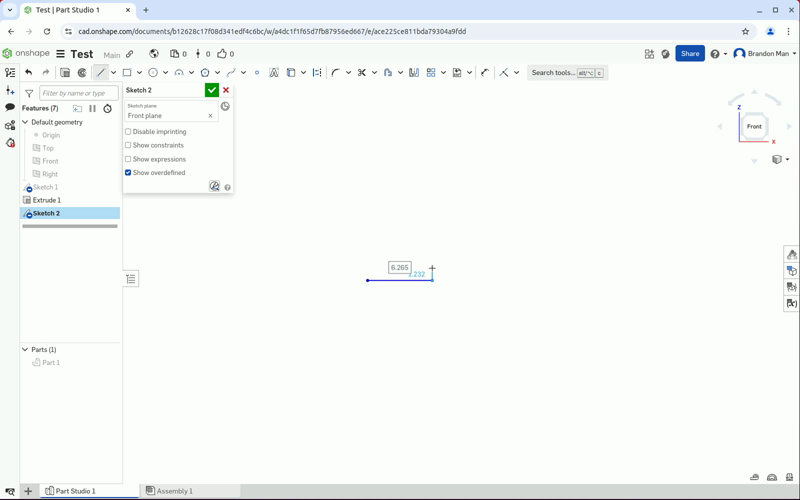
scroll(6)
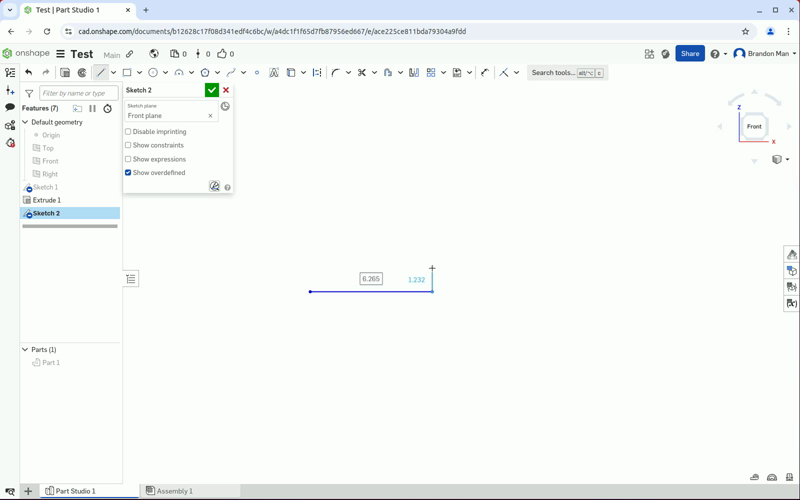
scroll(6)
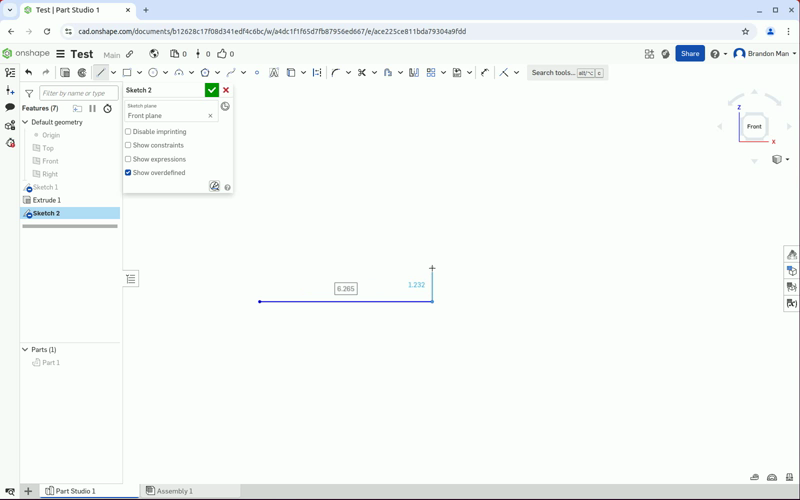
scroll(6)
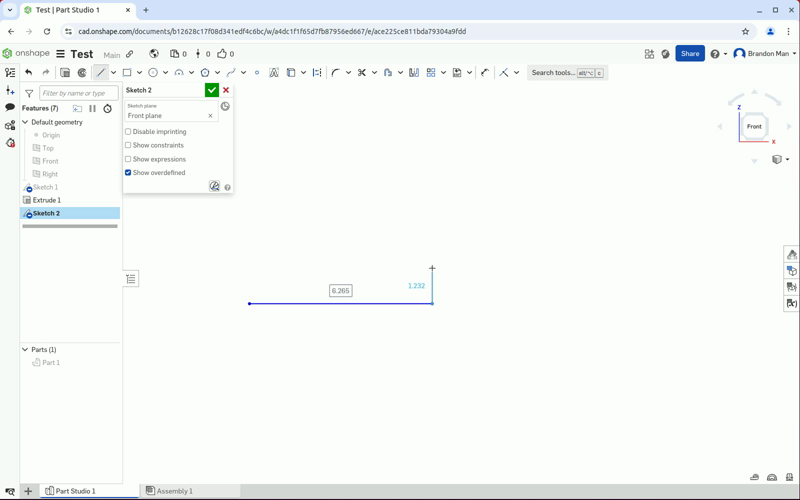
scroll(6)
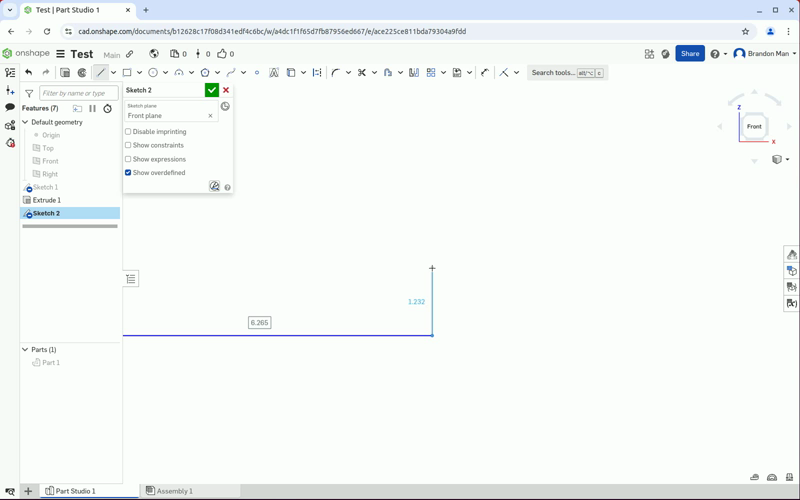
click(432, 267)
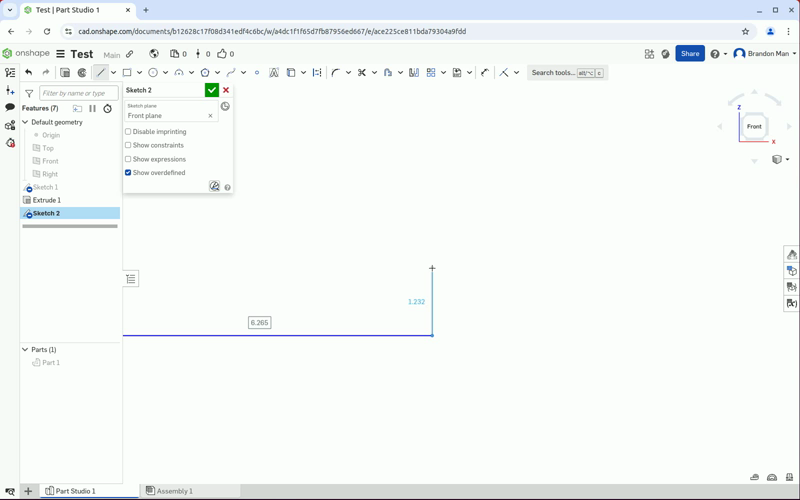
scroll(-6)
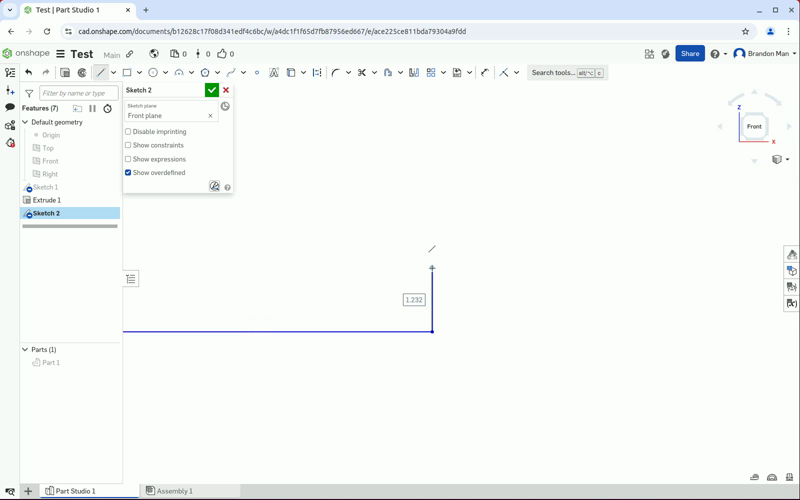
scroll(-6)
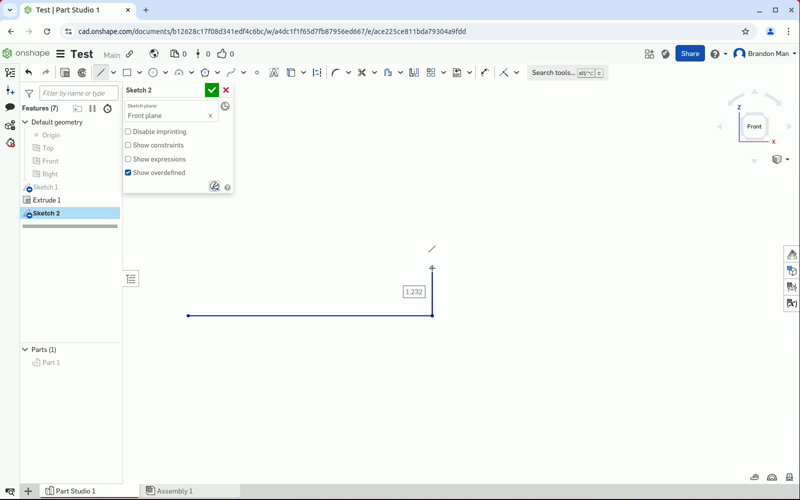
scroll(-6)
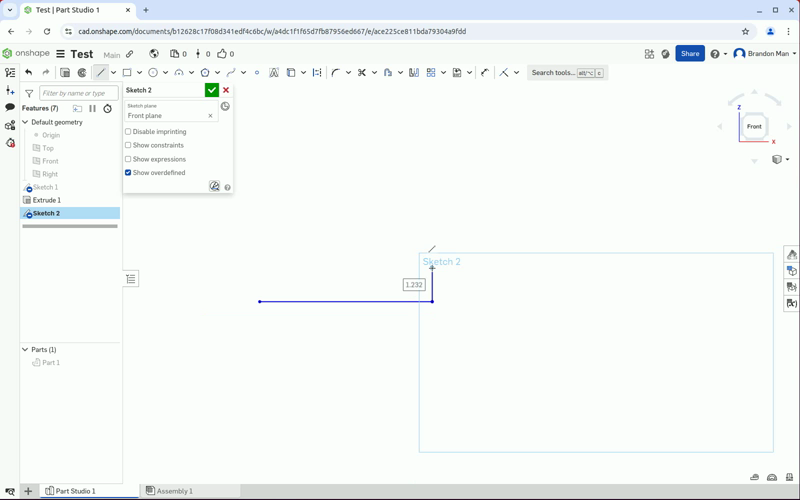
scroll(-6)
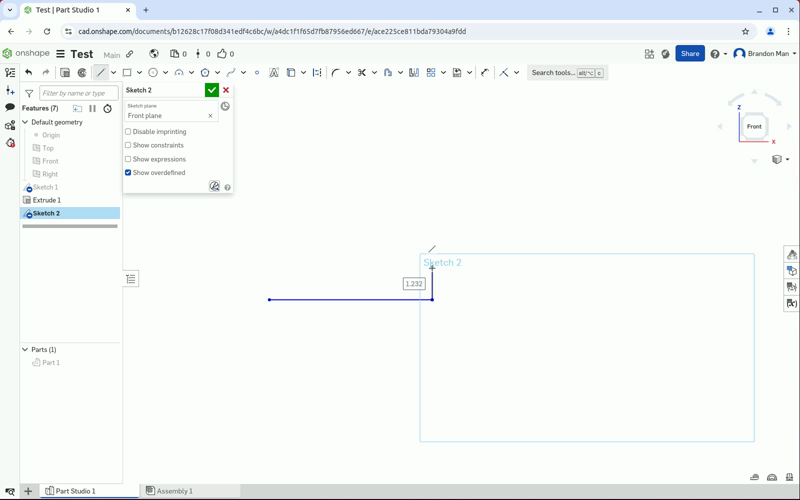
scroll(-6)
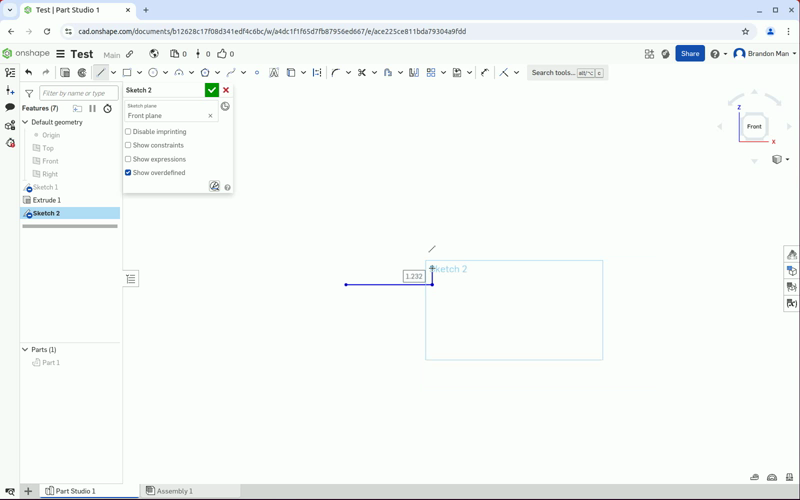
scroll(-6)
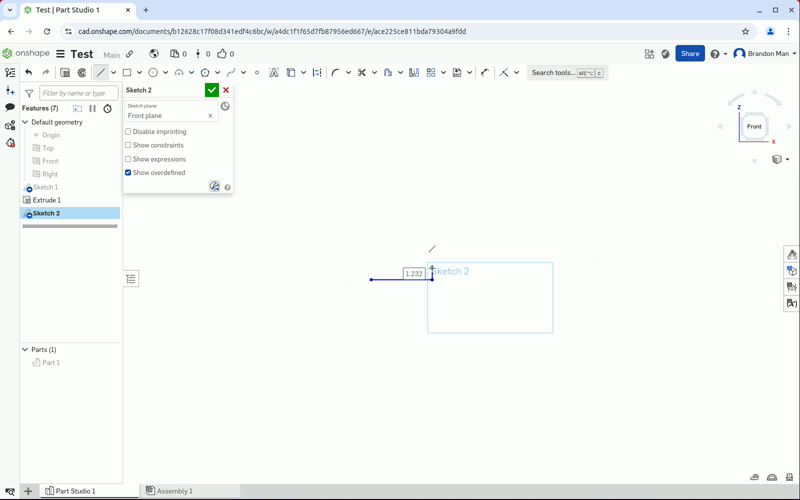
scroll(-6)
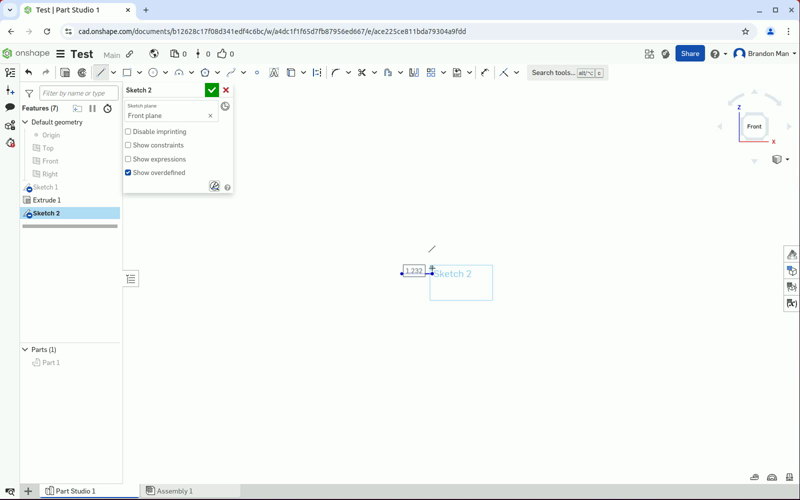
key_up(shift)
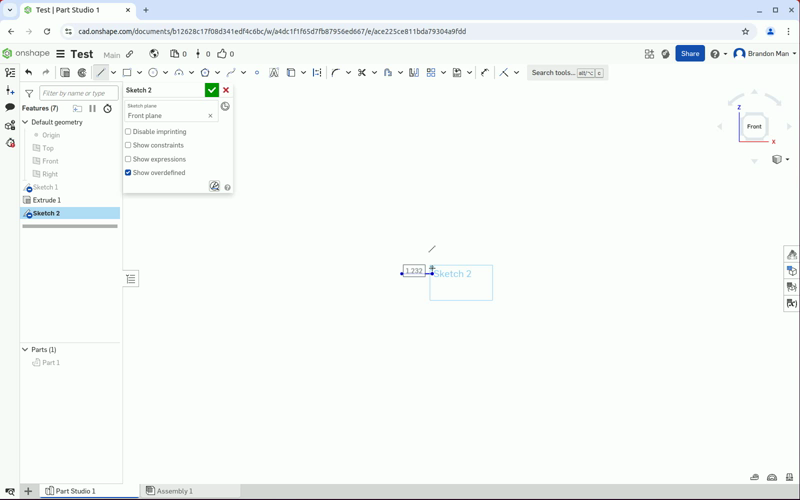
key_down(shift)
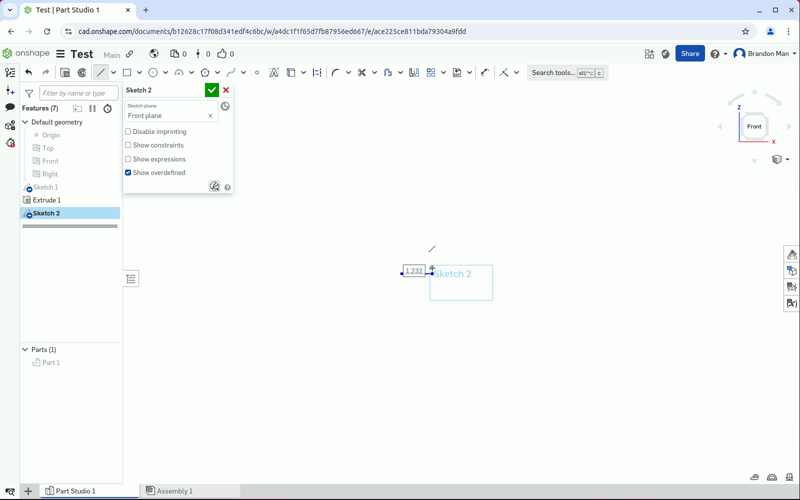
mouse_move(462, 267)
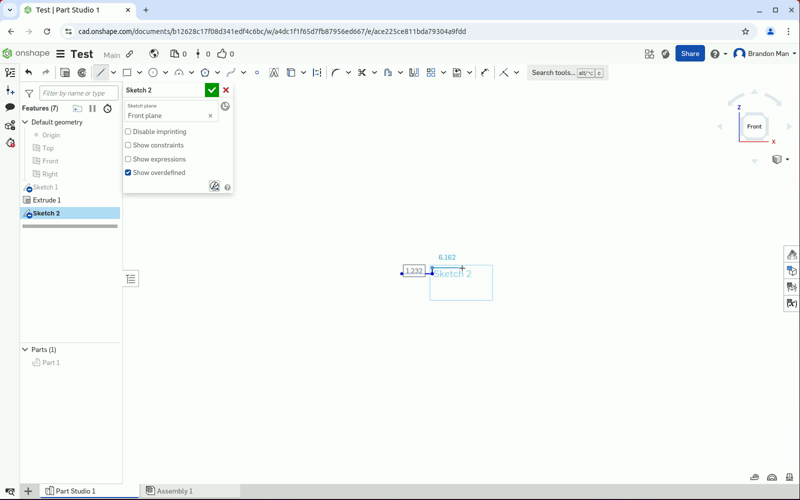
mouse_move(401, 267)
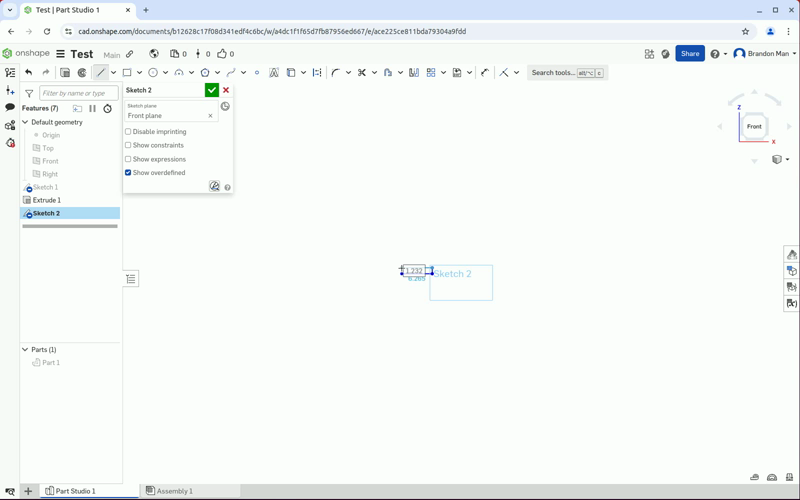
click(401, 267)
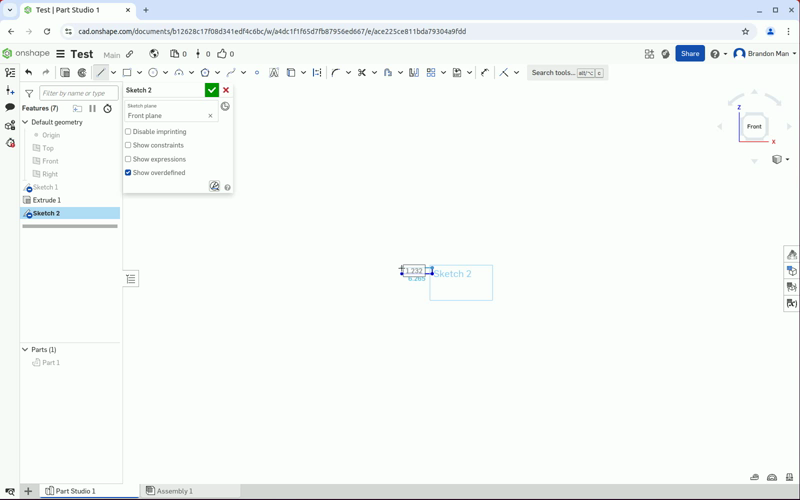
key_up(shift)
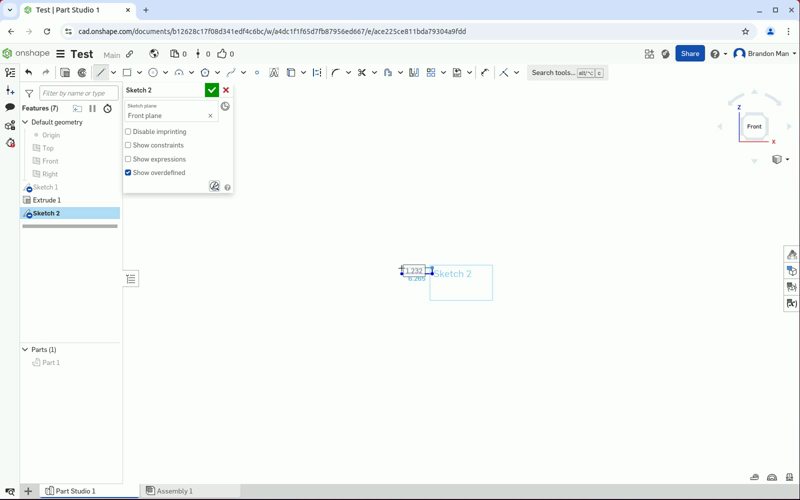
mouse_move(431, 267)
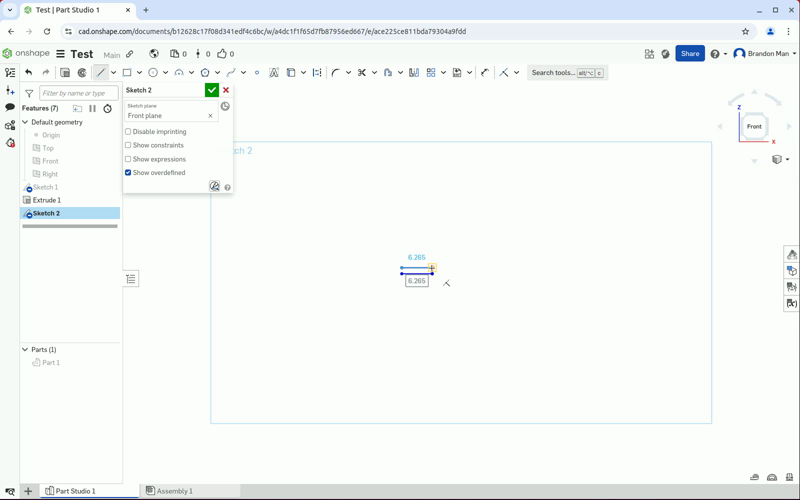
key_down(shift)
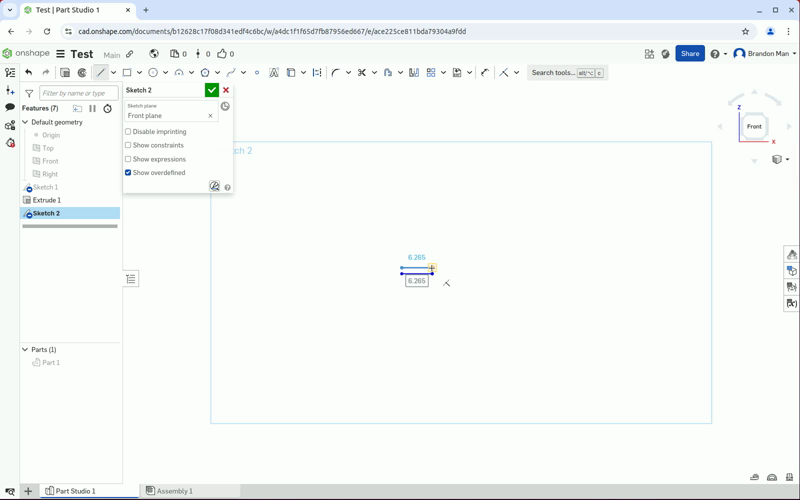
mouse_move(401, 273)
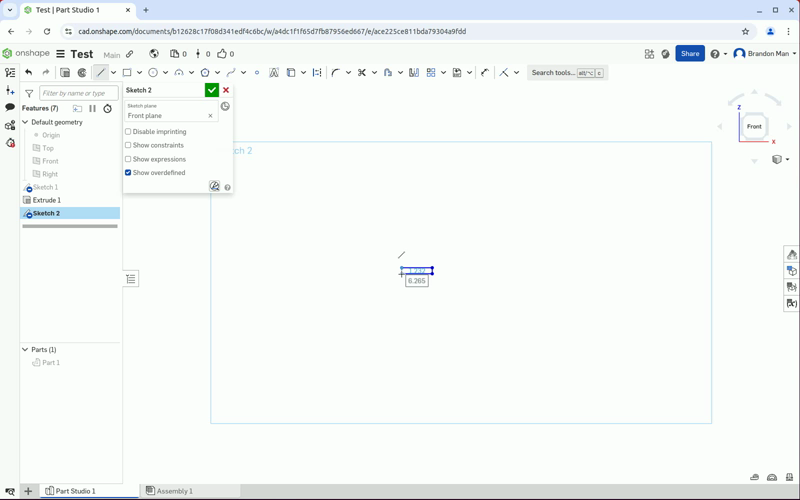
scroll(6)
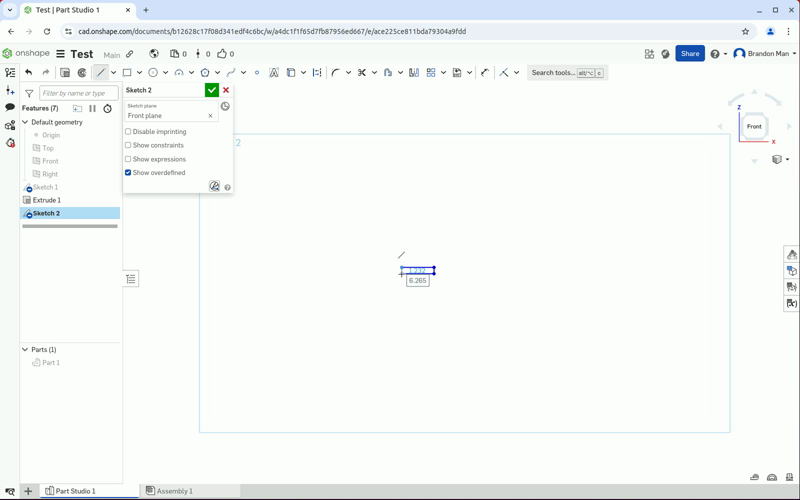
scroll(6)
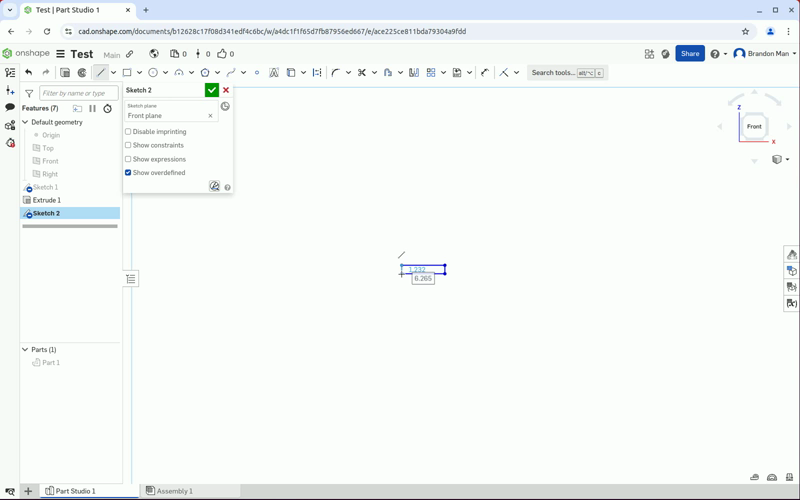
scroll(6)
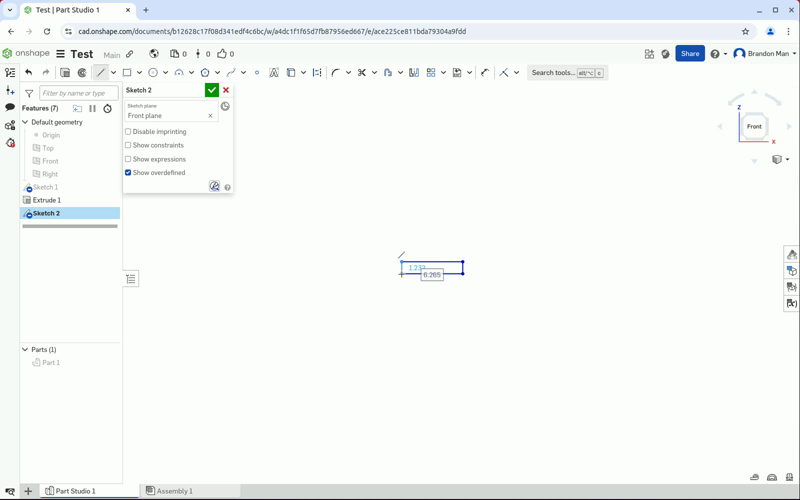
scroll(6)
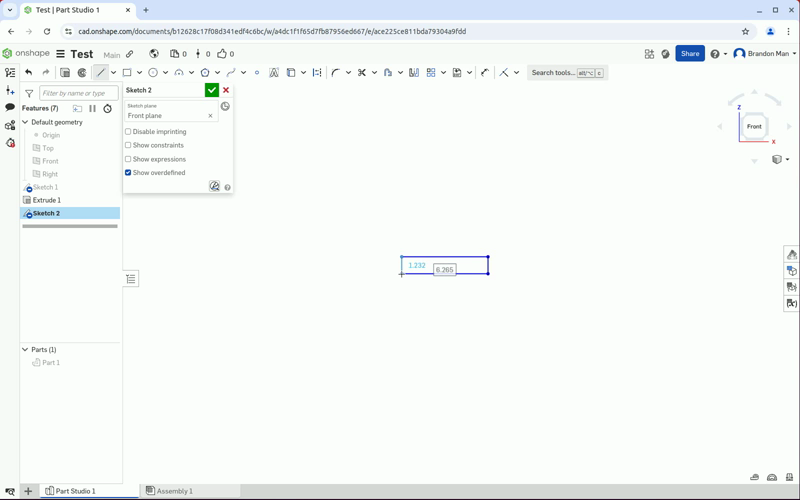
scroll(6)
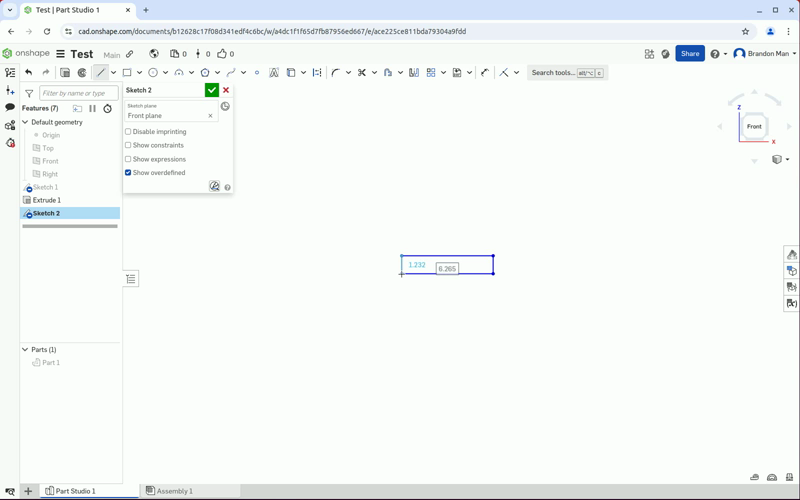
scroll(6)
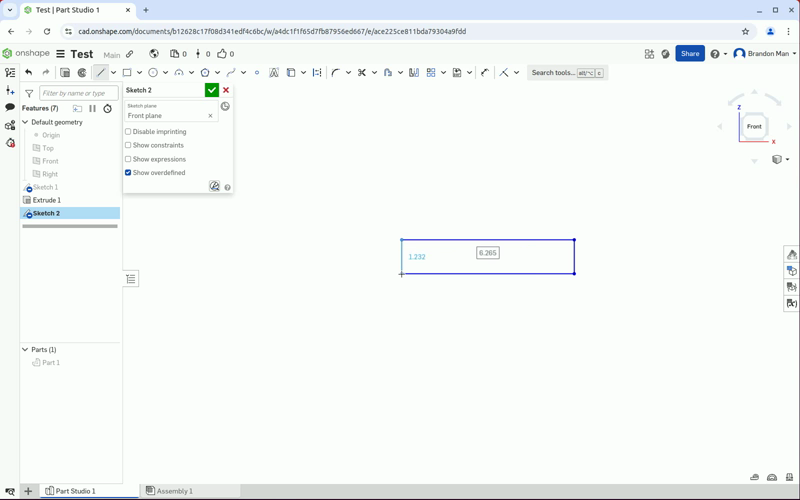
scroll(6)
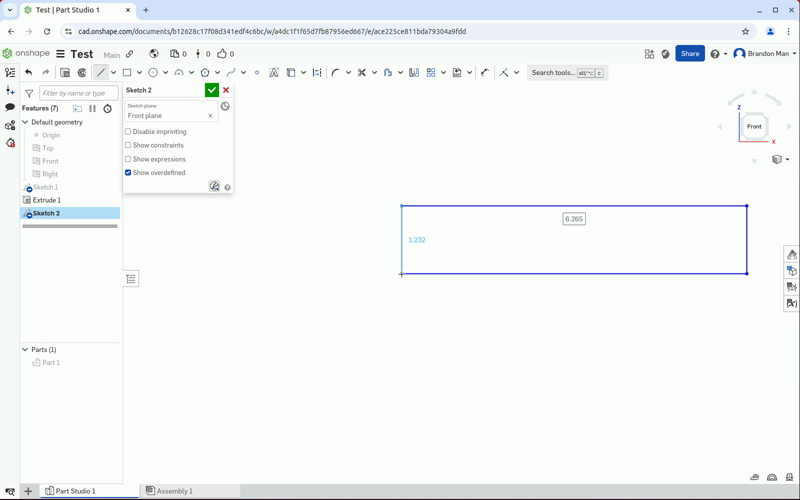
key_up(shift)
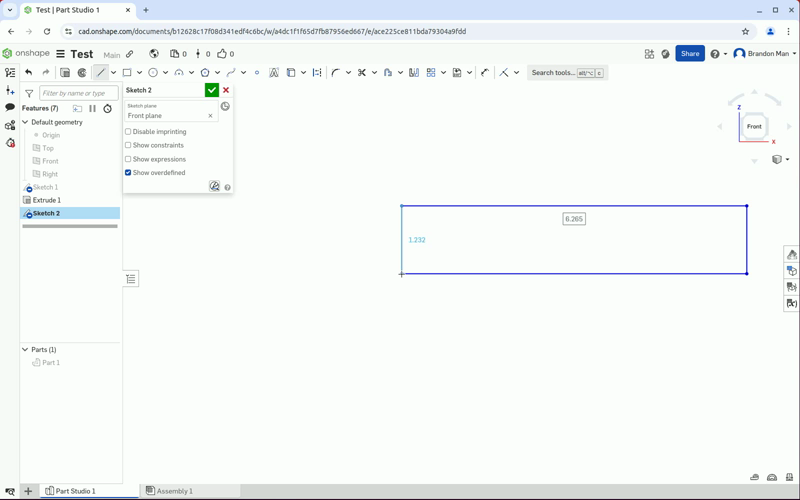
click(401, 273)
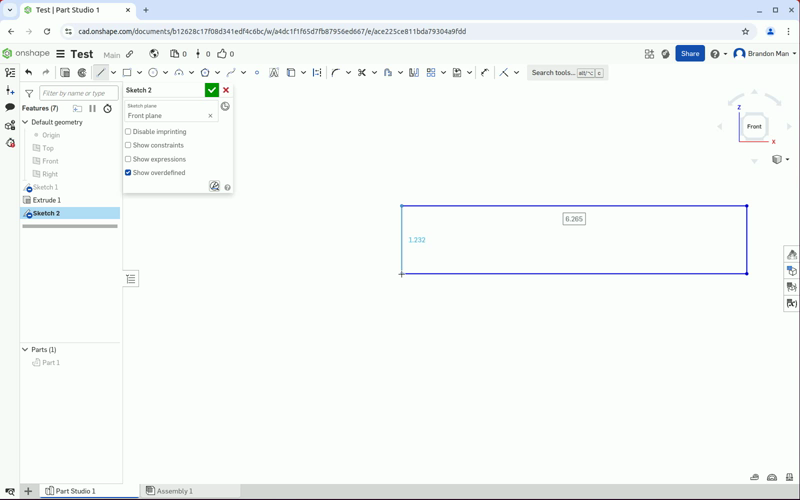
scroll(-6)
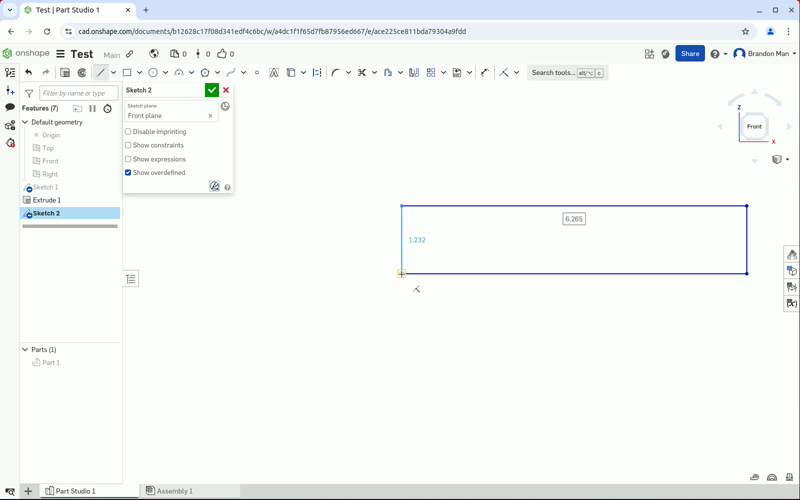
scroll(-6)
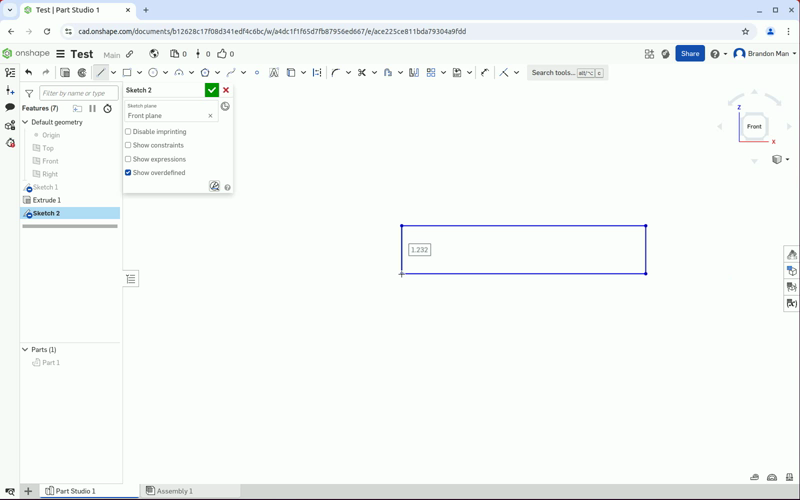
scroll(-6)
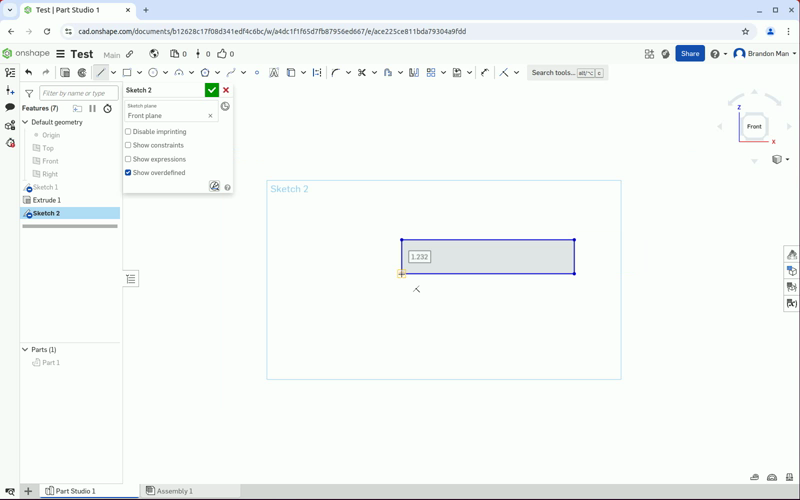
scroll(-6)
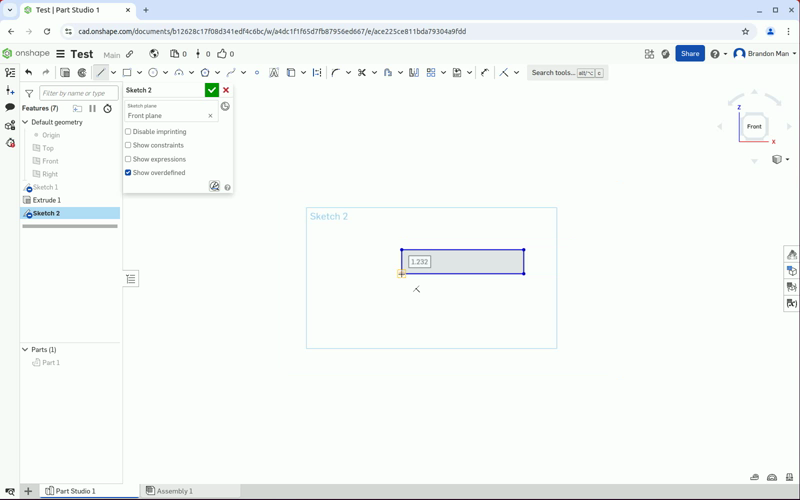
scroll(-6)
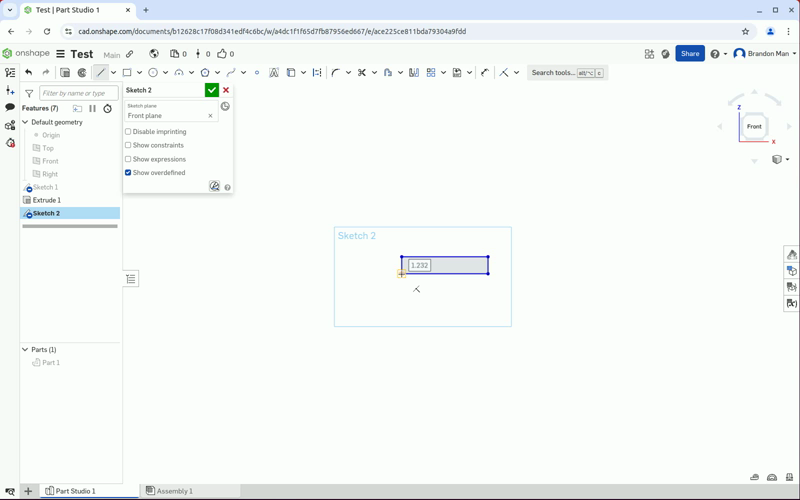
scroll(-6)
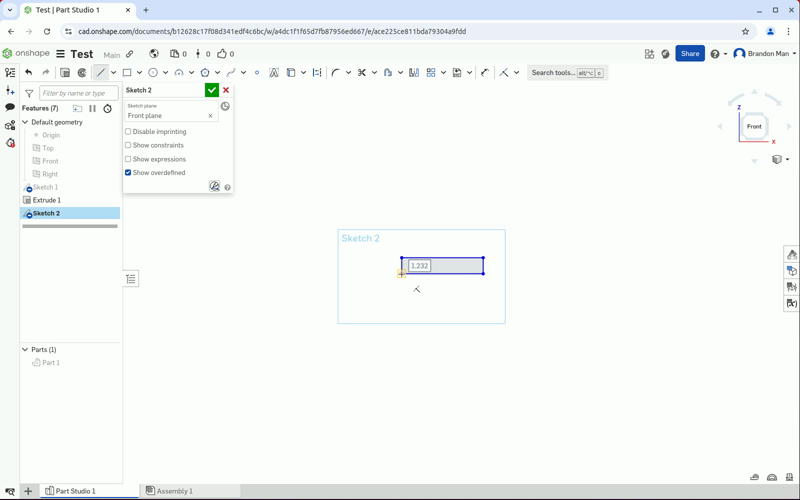
scroll(-6)
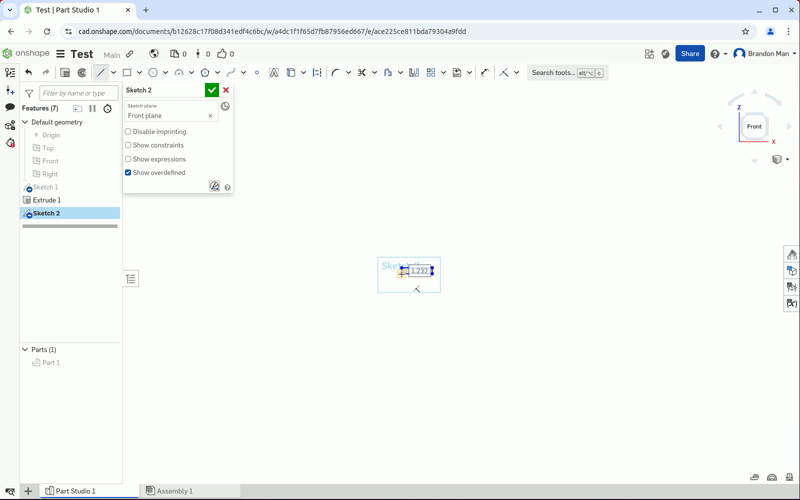
key(esc)
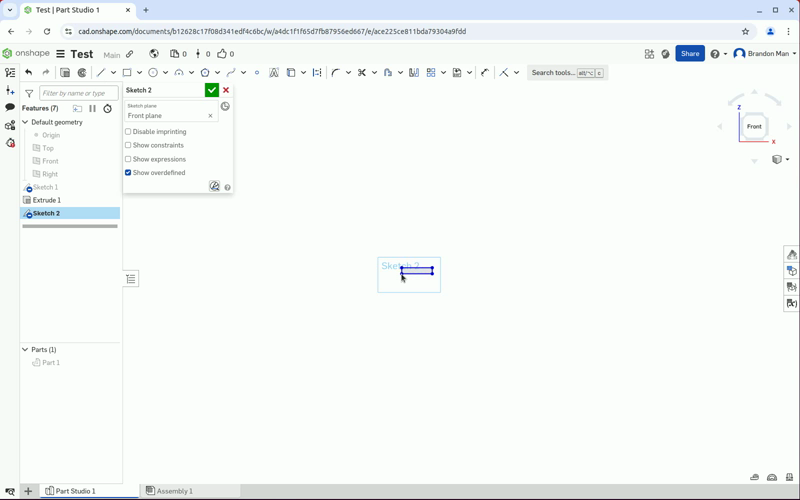
mouse_move(429, 271)
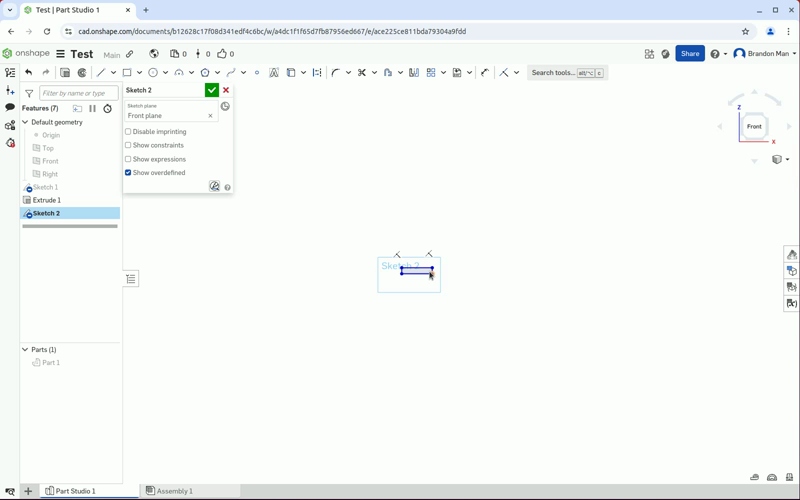
scroll(6)
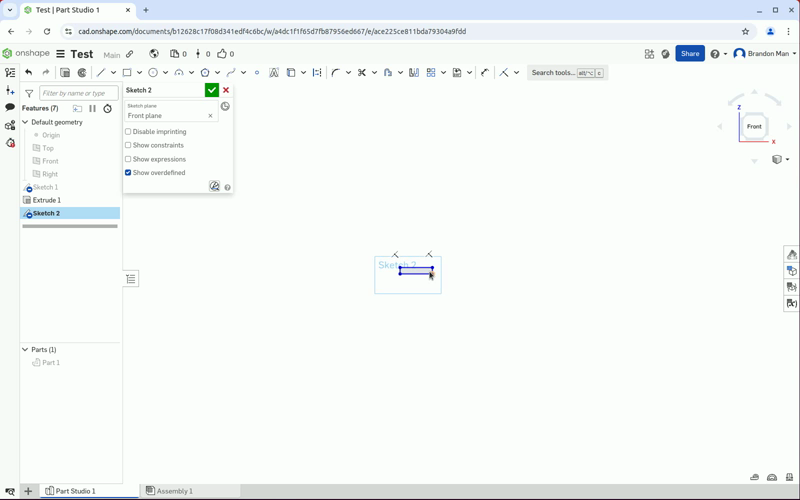
scroll(6)
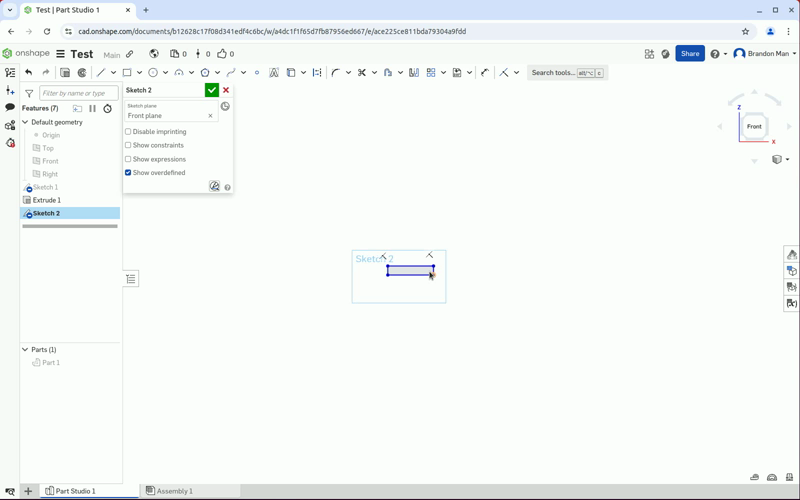
scroll(6)
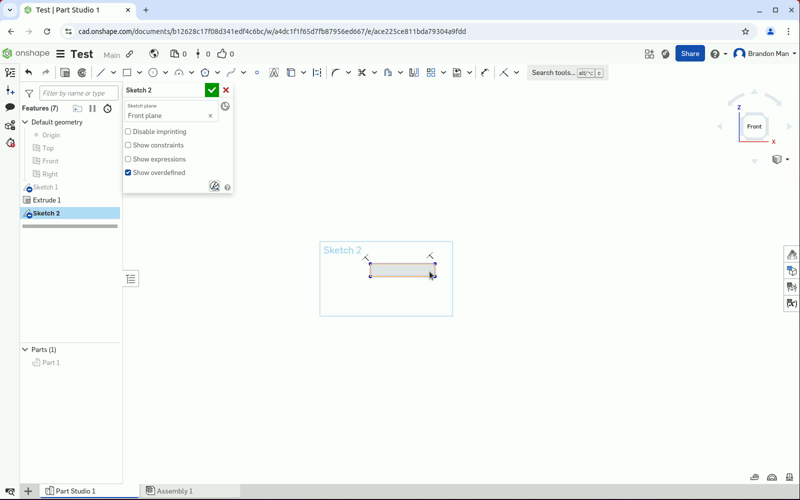
scroll(6)
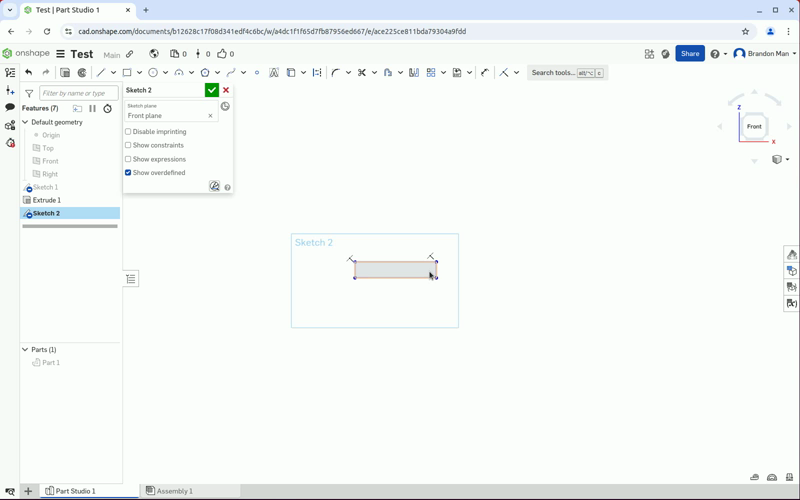
scroll(6)
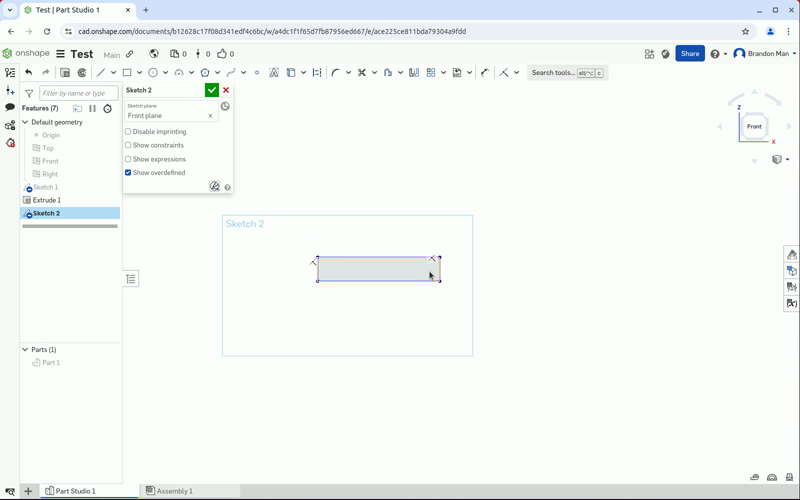
scroll(6)
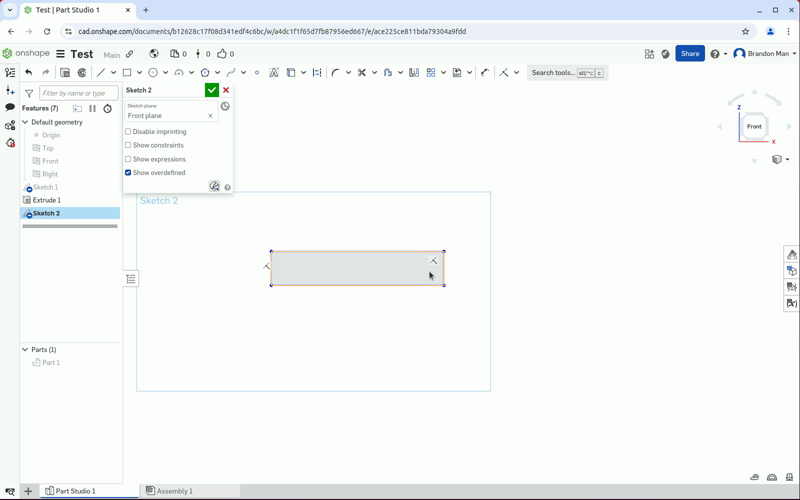
scroll(6)
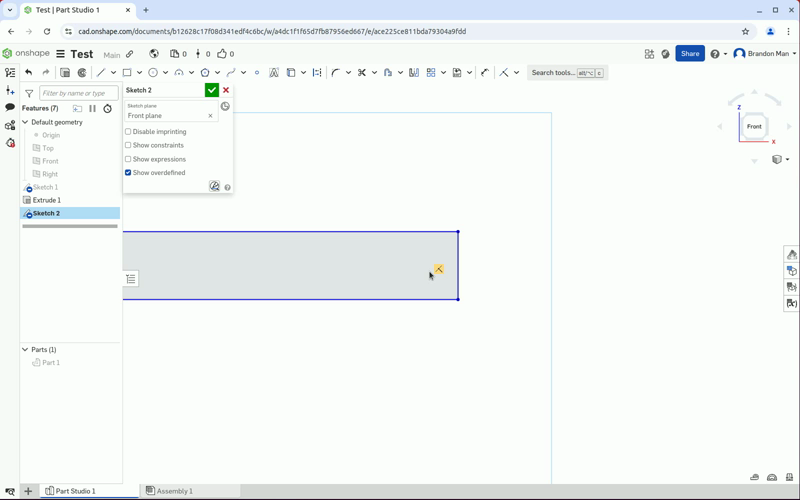
click(429, 271)
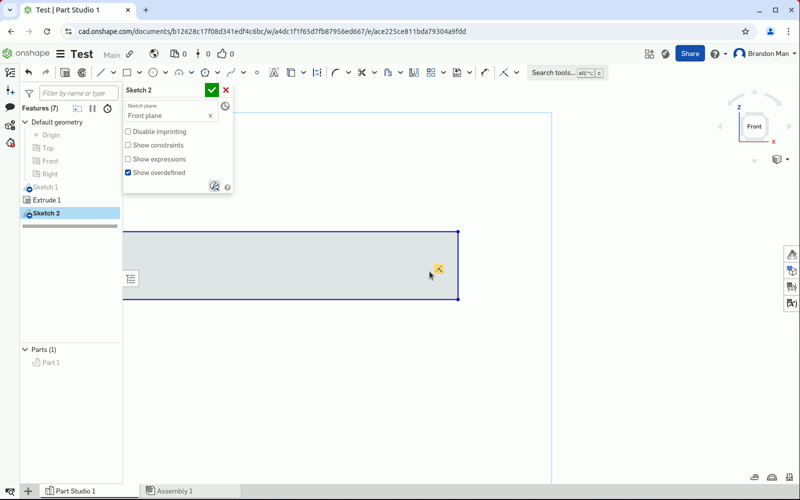
scroll(-6)
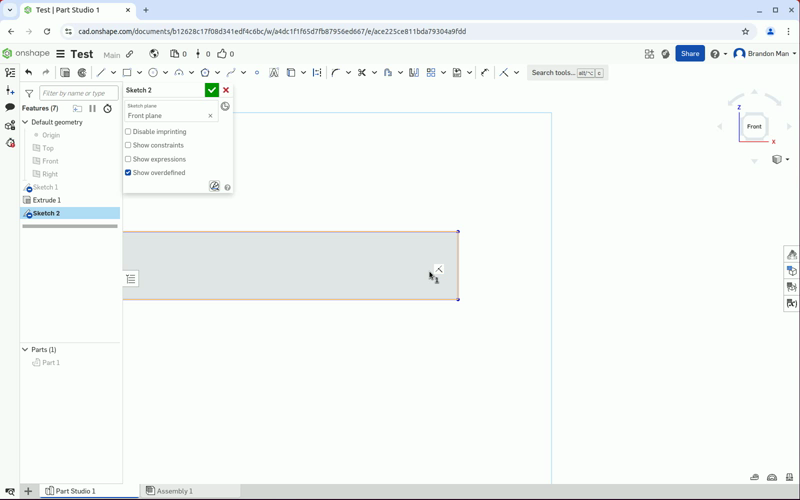
scroll(-6)
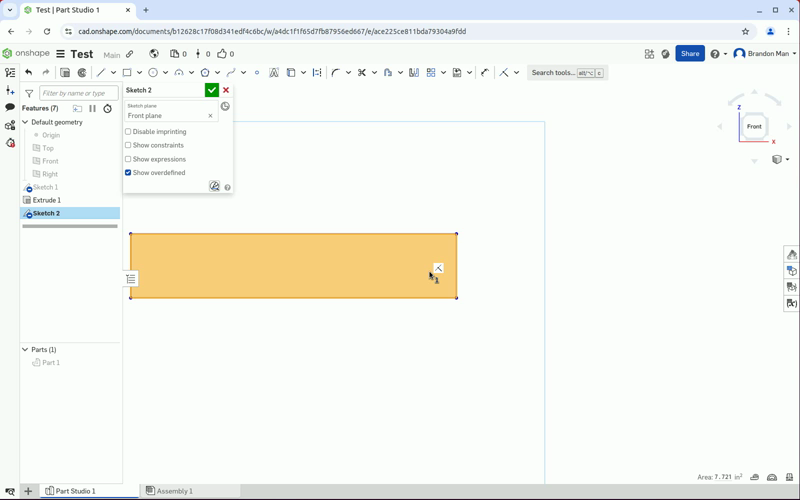
scroll(-6)
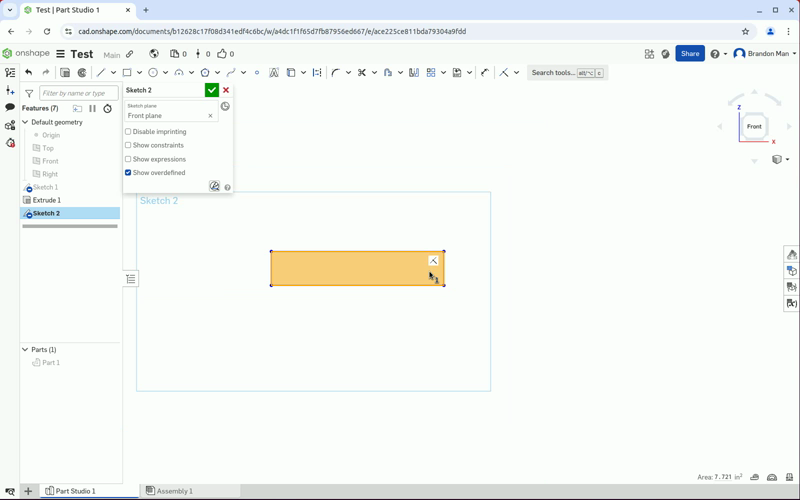
scroll(-6)
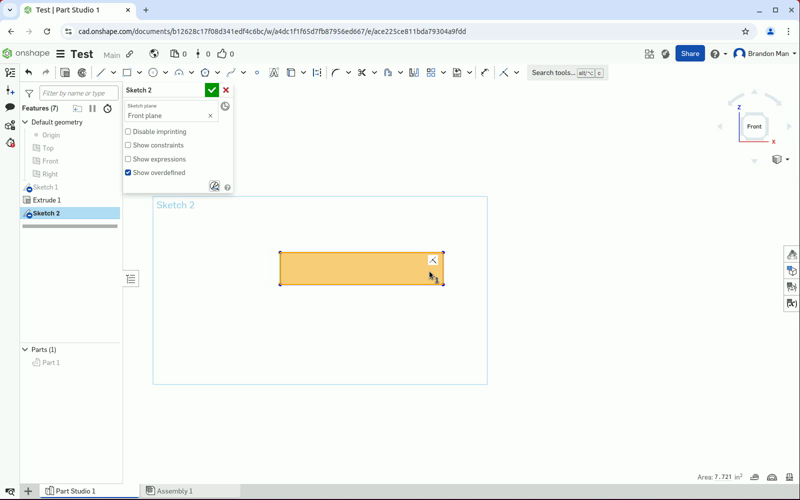
scroll(-6)
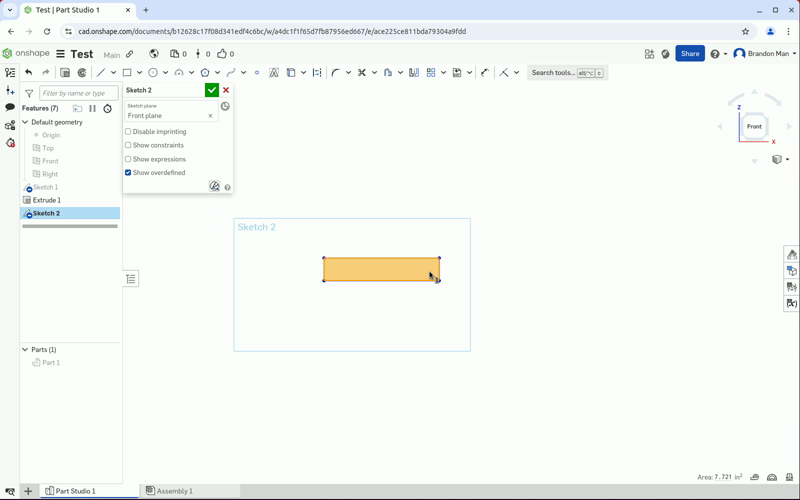
scroll(-6)
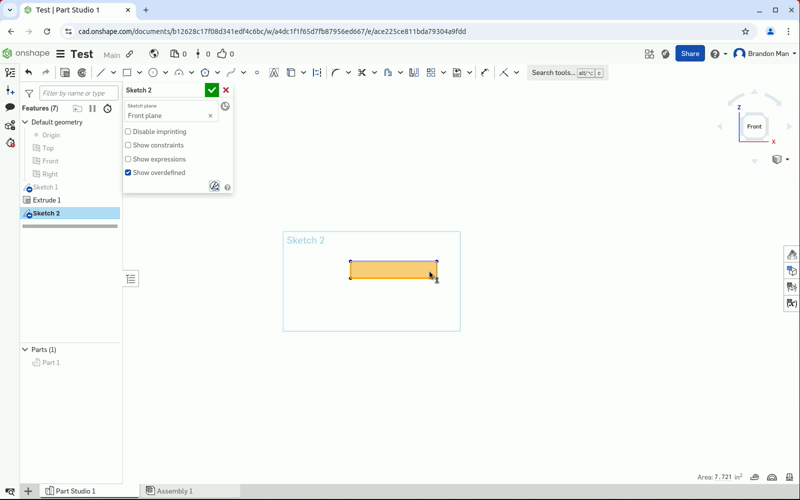
scroll(-6)
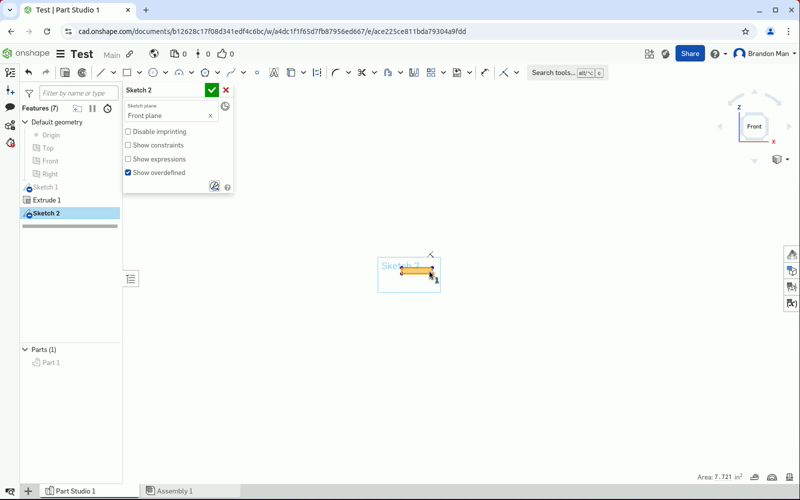
mouse_move(73, 352)
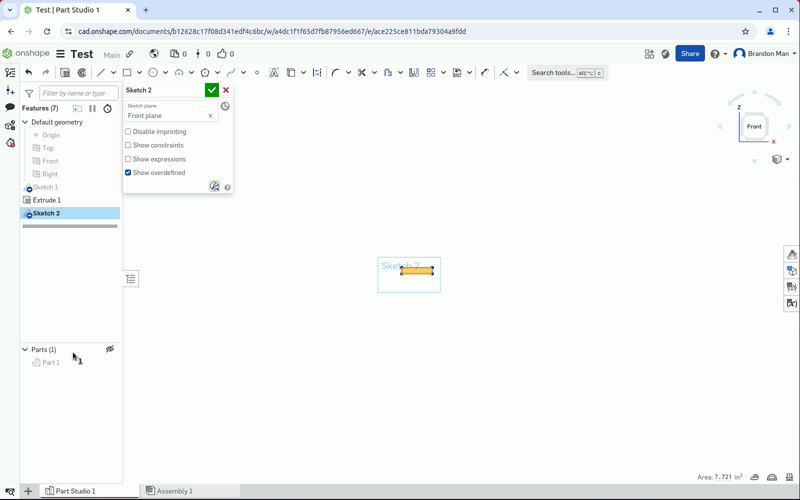
key(shift+y)
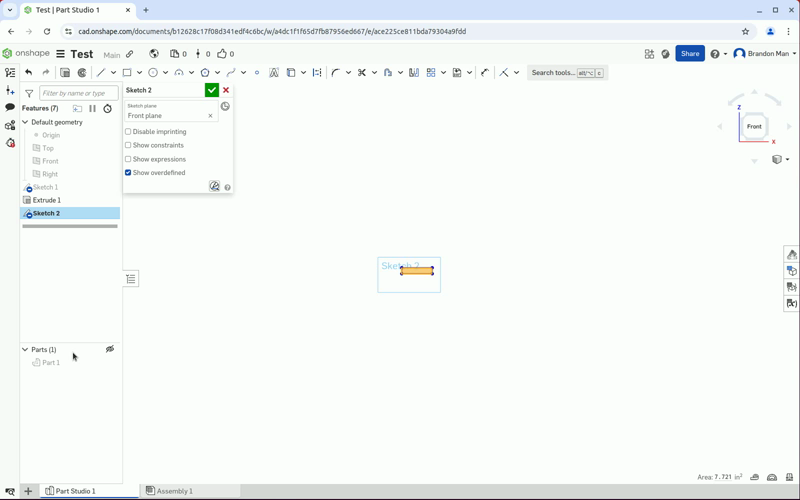
key(shift+e)
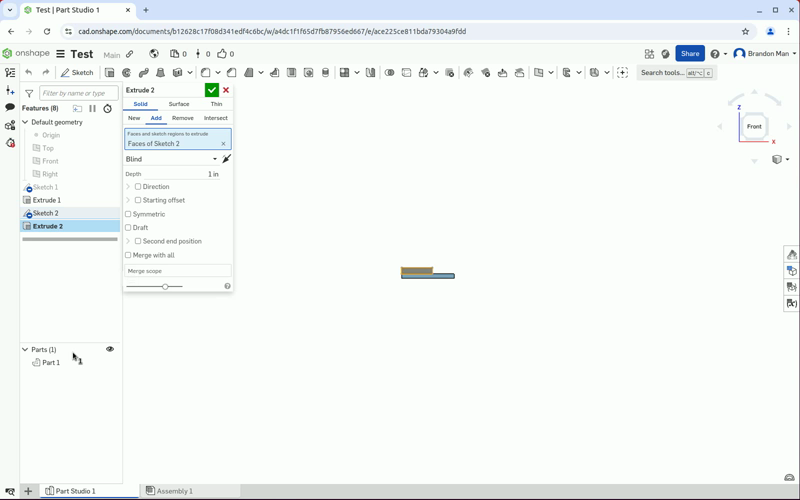
mouse_move(143, 106)
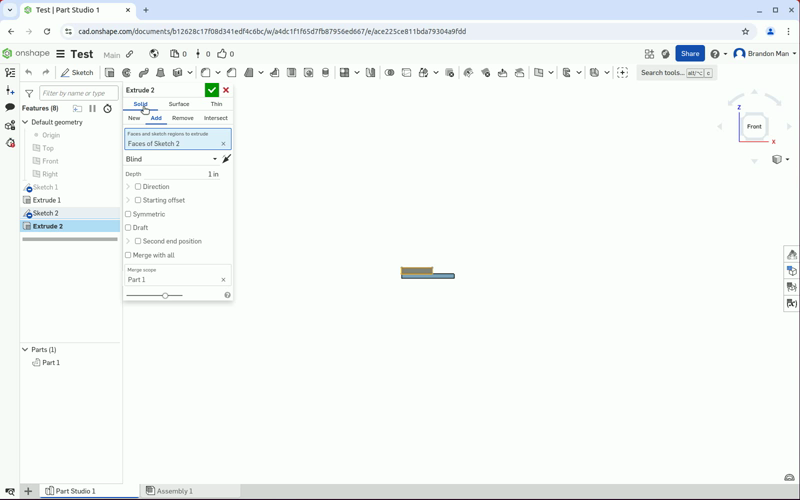
click(143, 106)
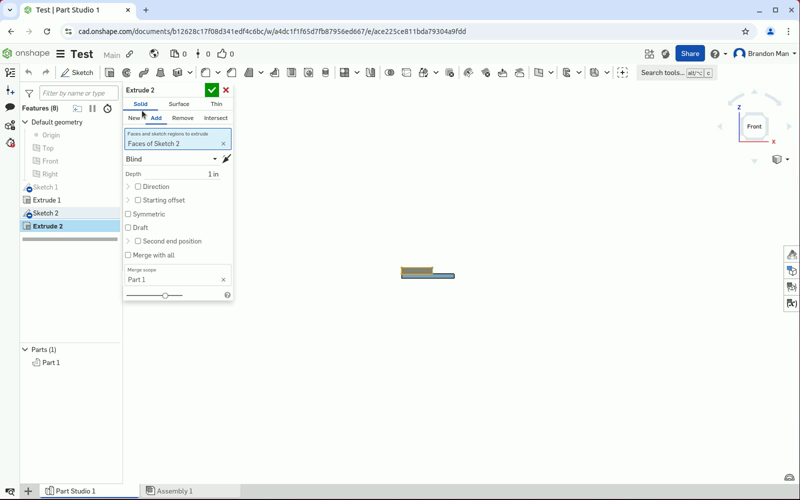
mouse_move(137, 120)
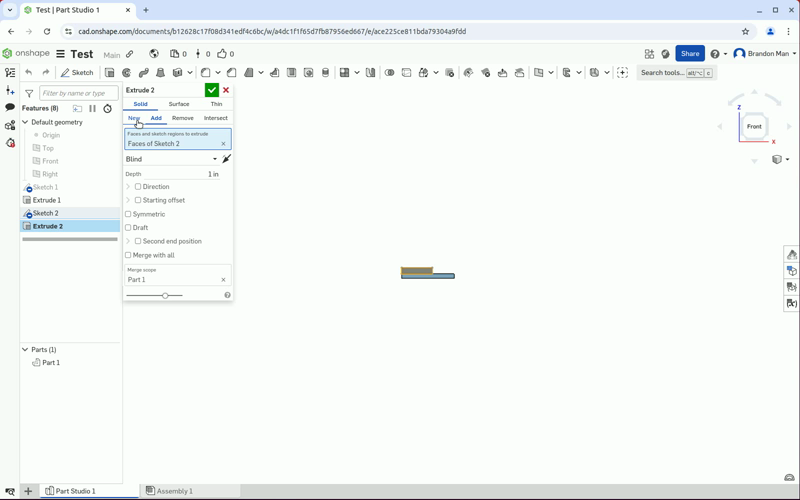
click(137, 120)
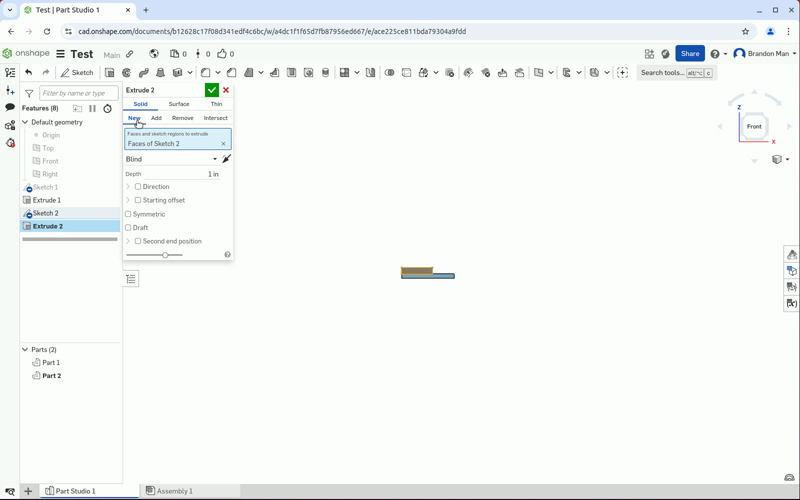
key(tab, 4)
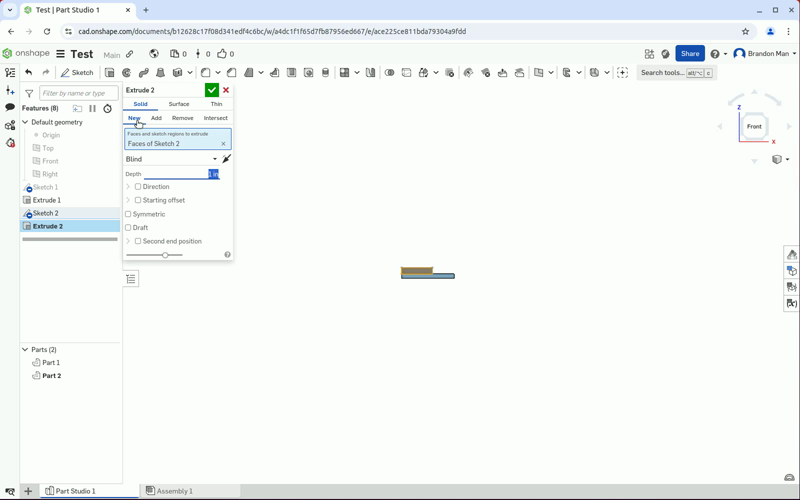
text(2.166)
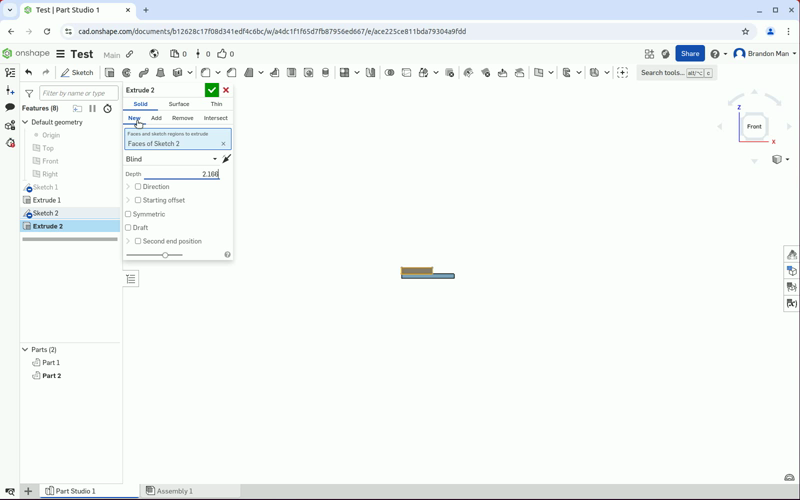
key(enter)
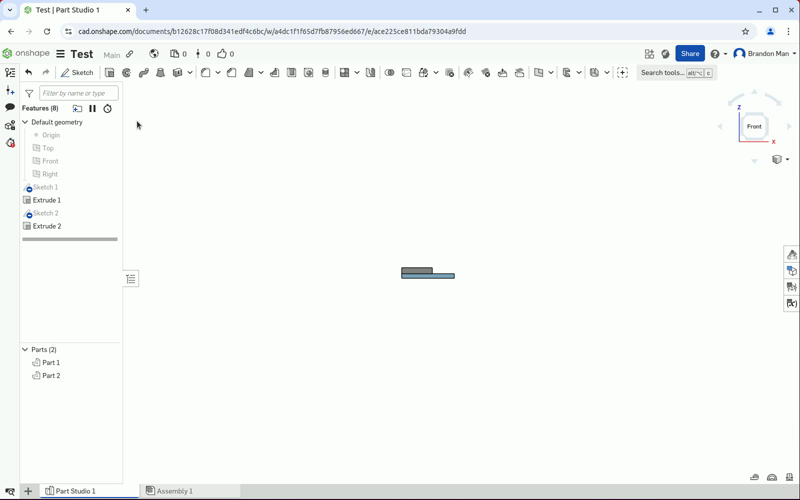
key(shift+h)
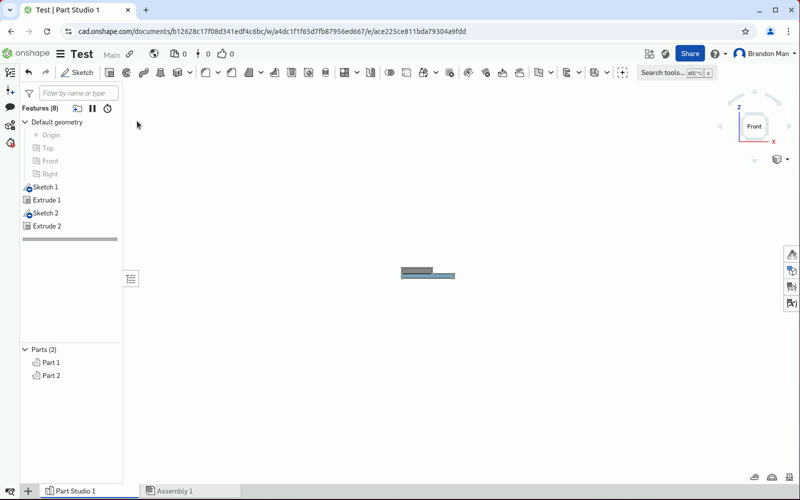
key(shift+h)
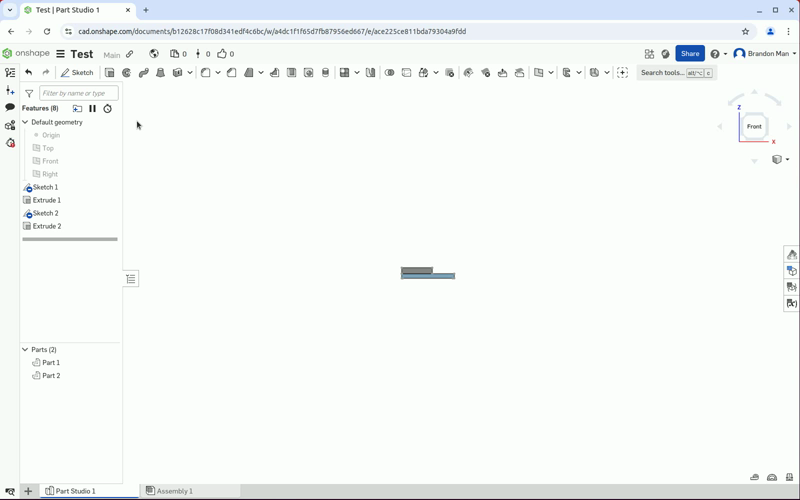
key(shift+7)
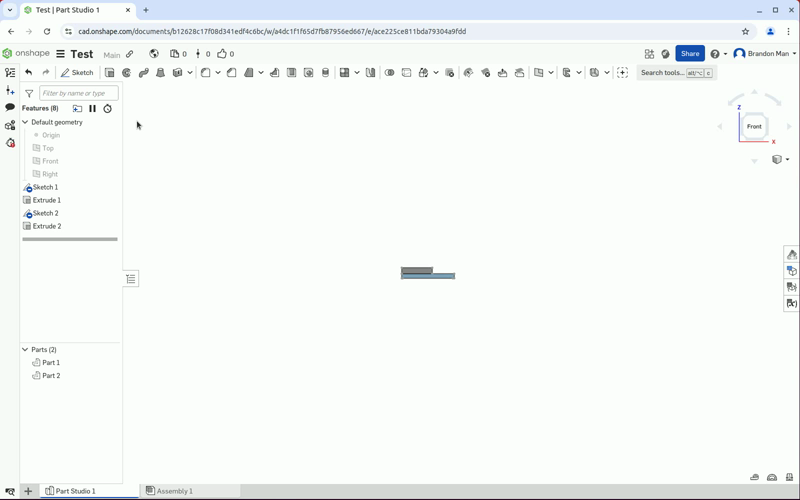
key(left, 2)
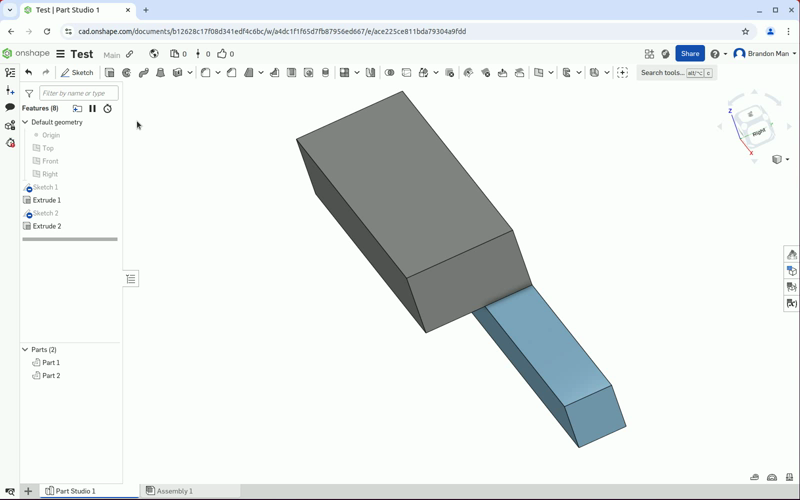
key(down, 2)
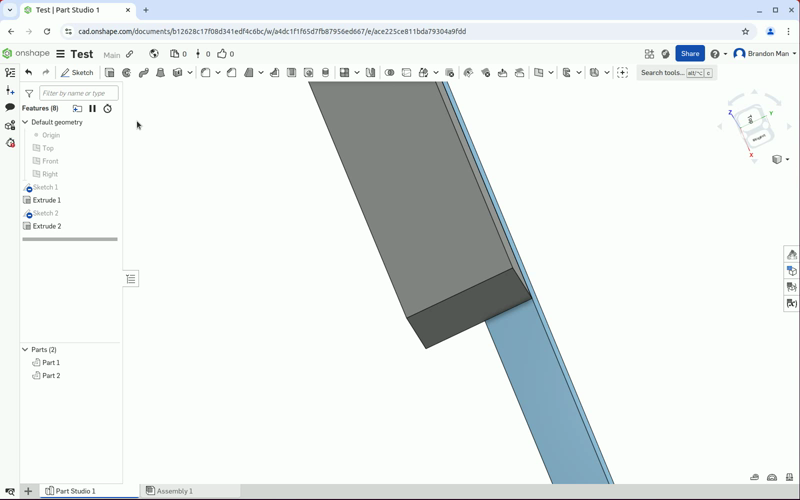
key(up, 2)
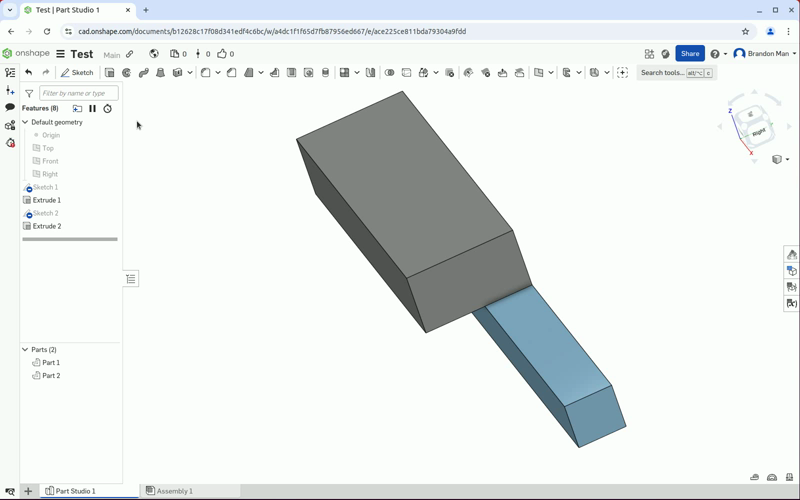
key(right, 2)
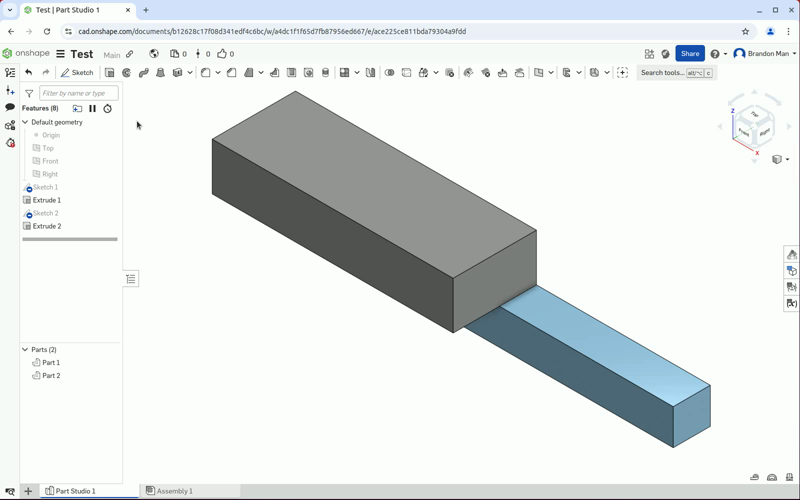
mouse_move(73, 189)
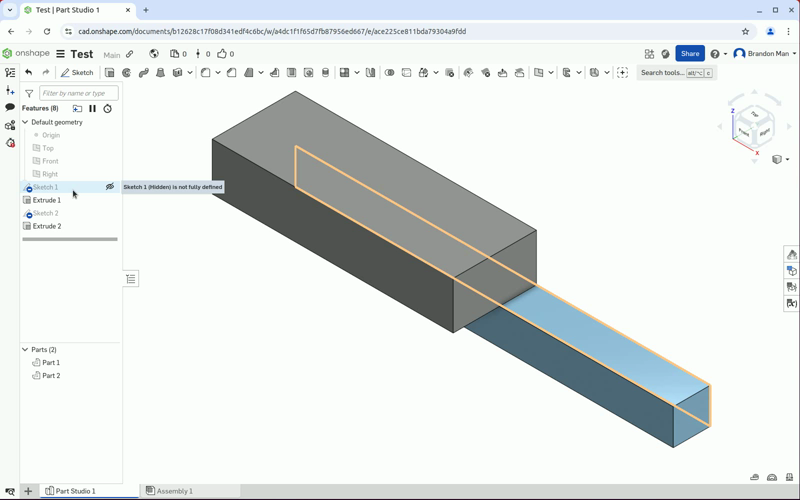
click(73, 189)